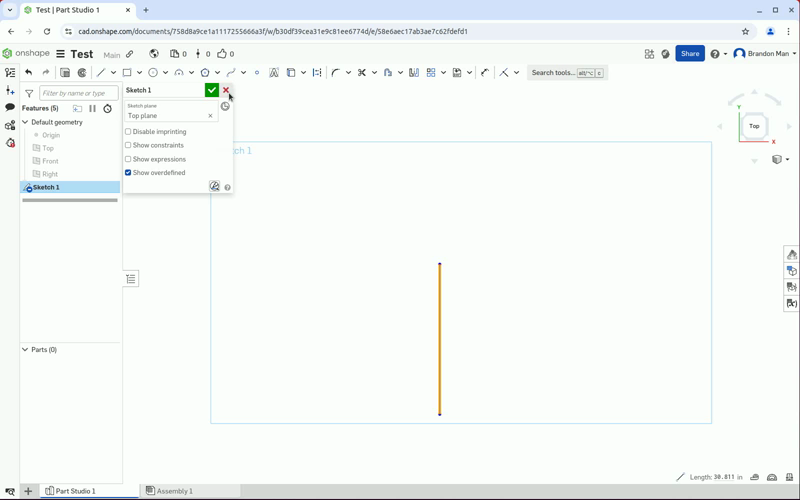
key(shift+h)
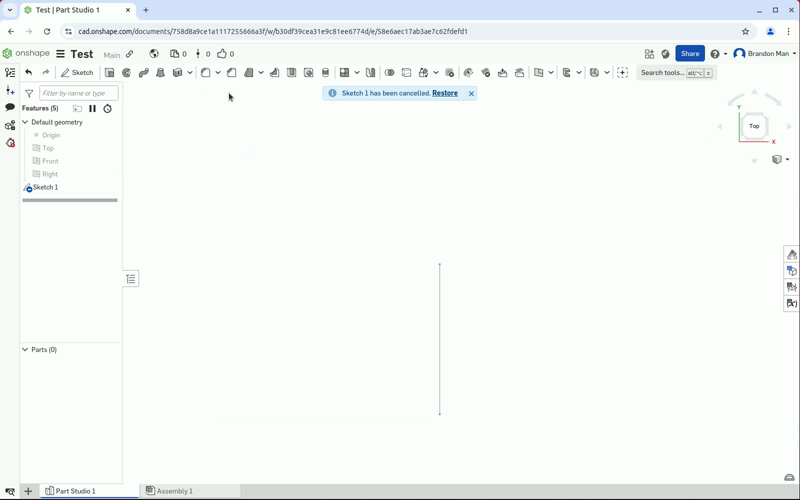
key(shift+s)
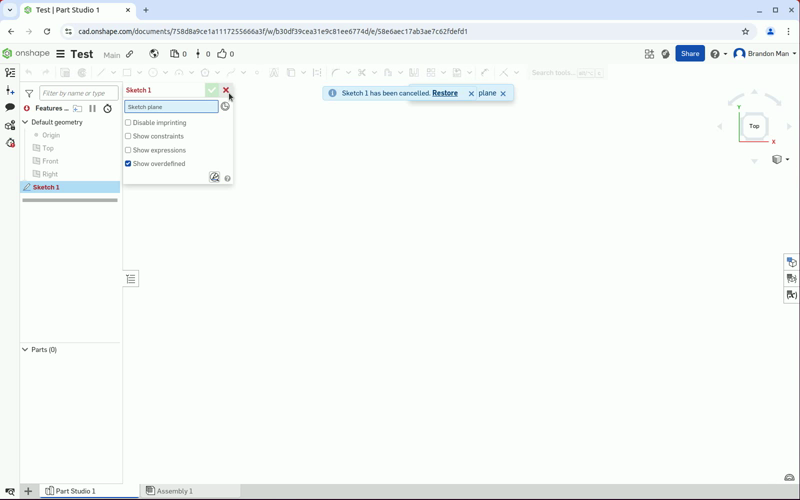
mouse_move(73, 150)
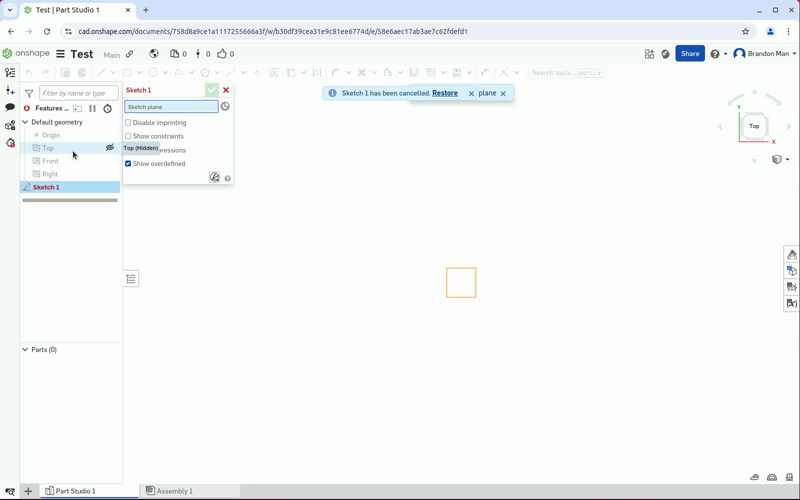
click(73, 150)
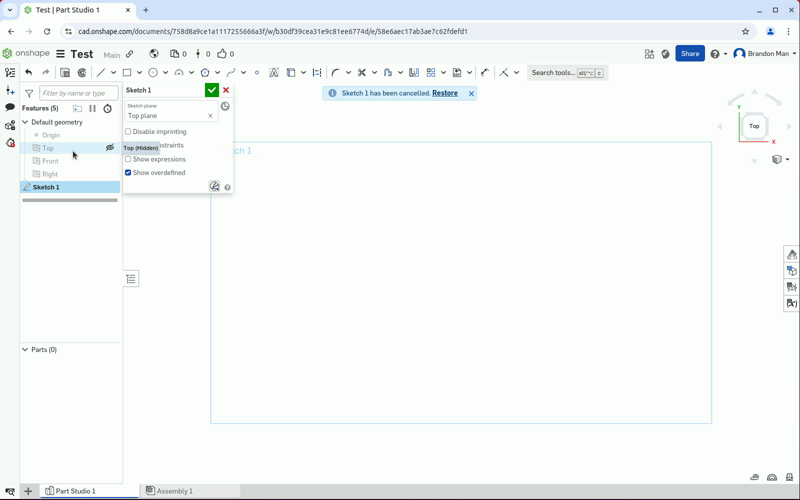
mouse_move(73, 352)
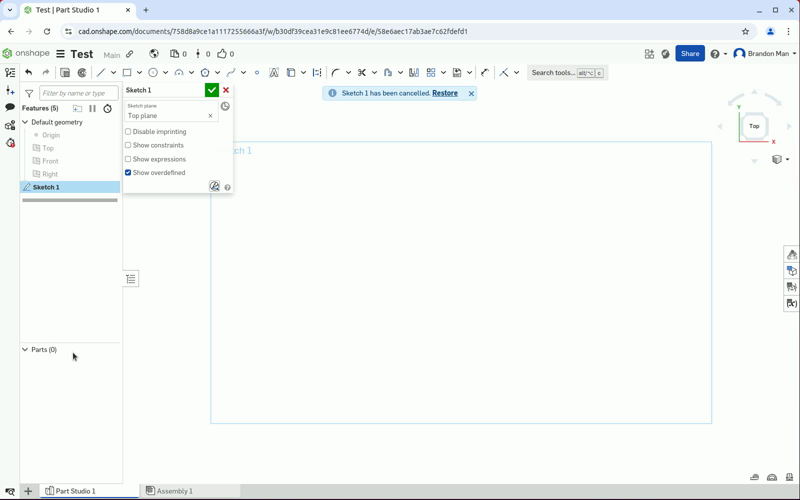
key(y)
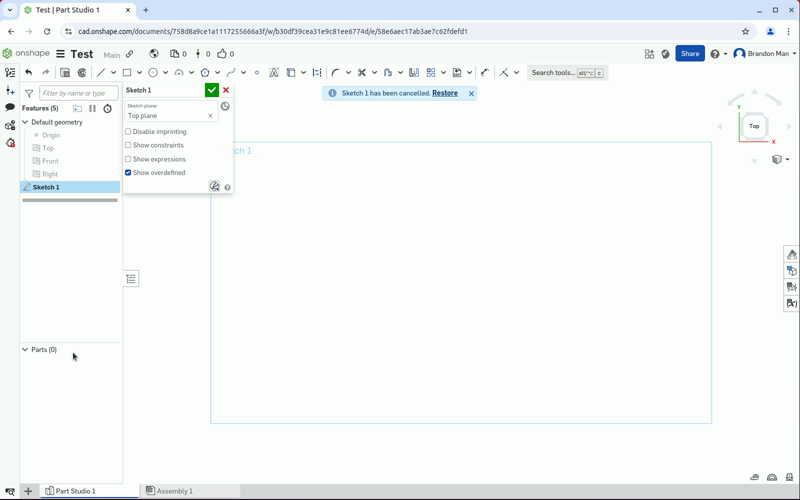
key(l)
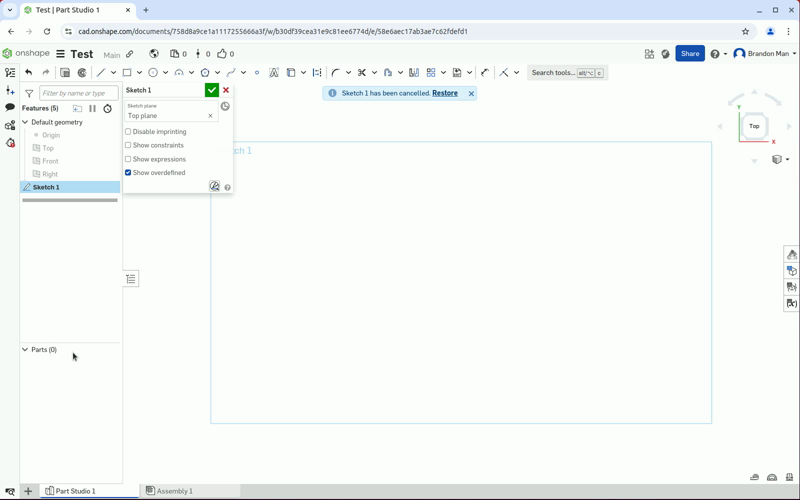
key_down(shift)
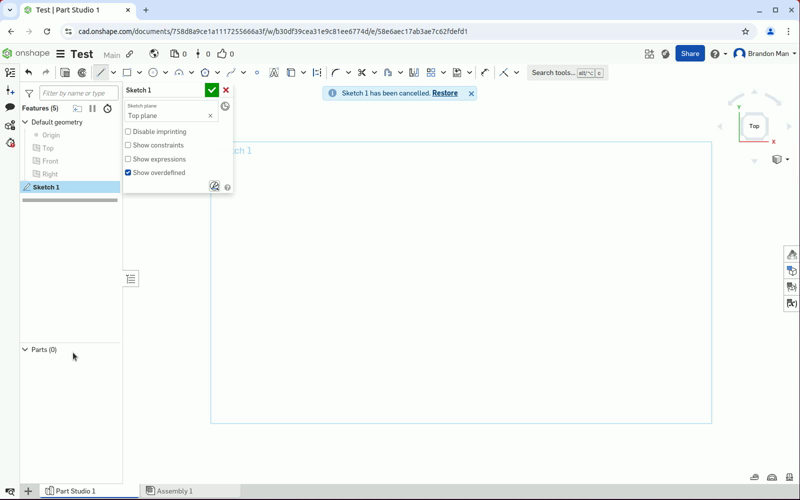
mouse_move(460, 393)
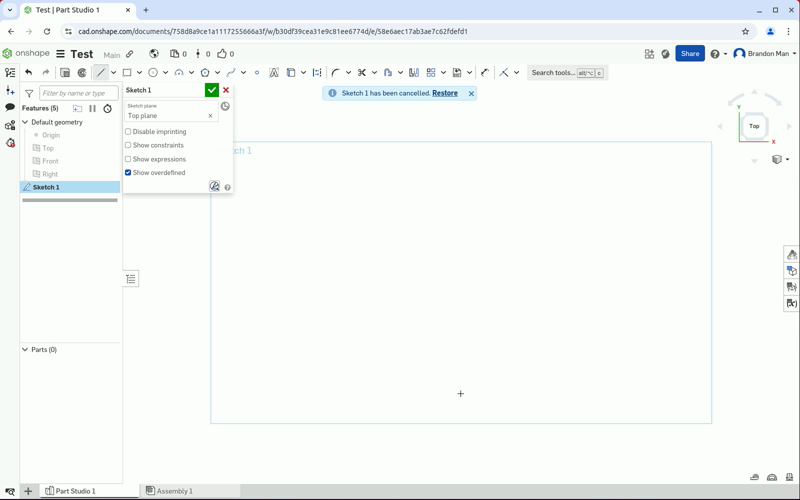
click(460, 393)
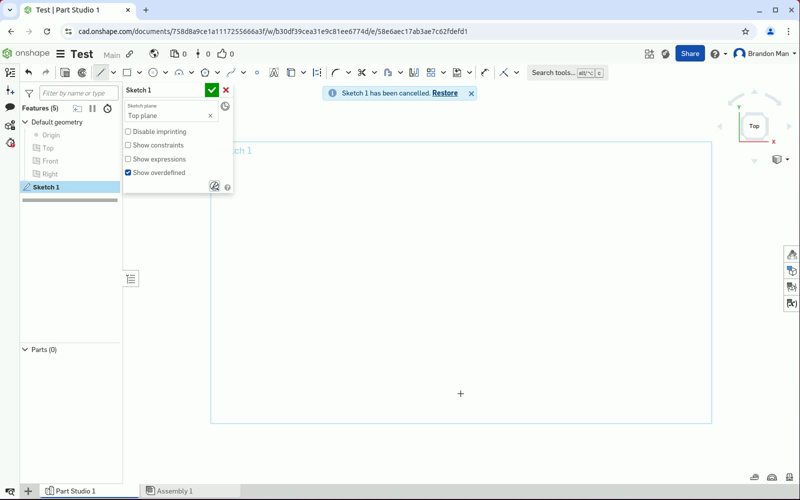
key_up(shift)
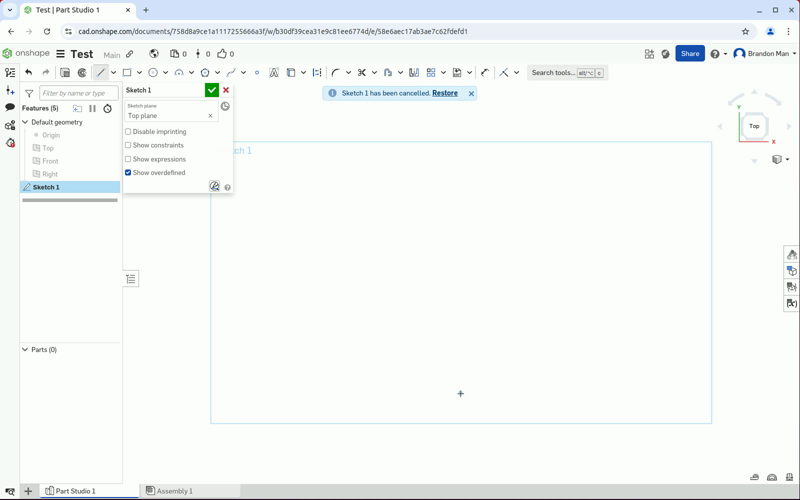
key_down(shift)
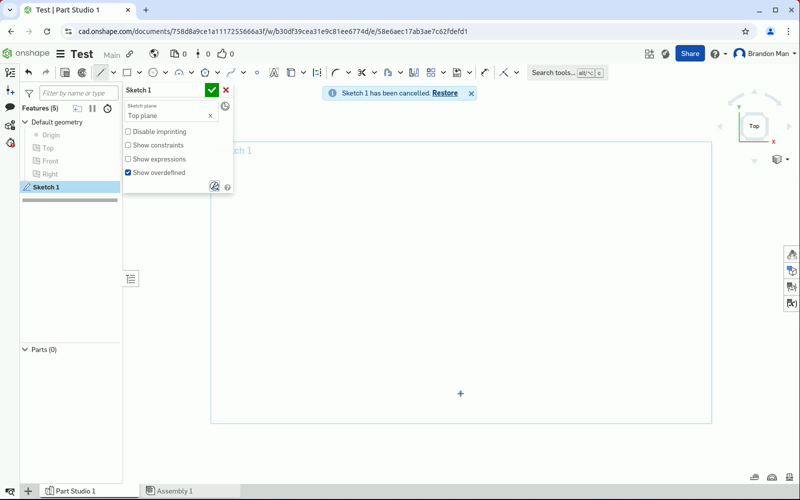
mouse_move(570, 393)
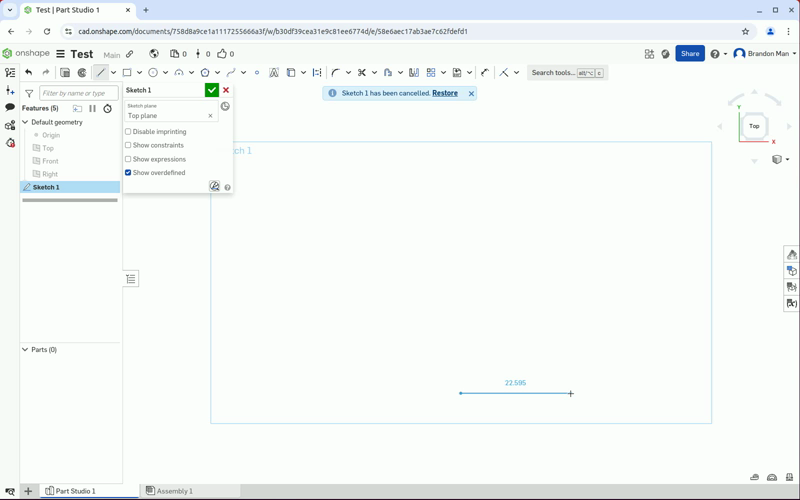
click(570, 393)
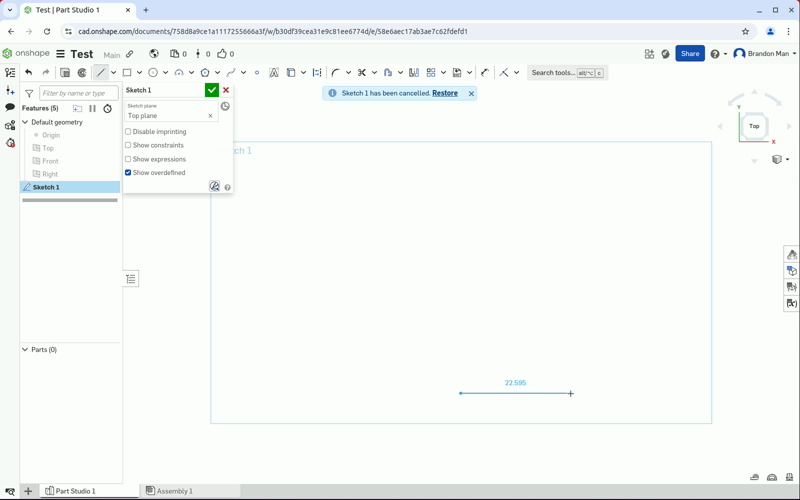
key_up(shift)
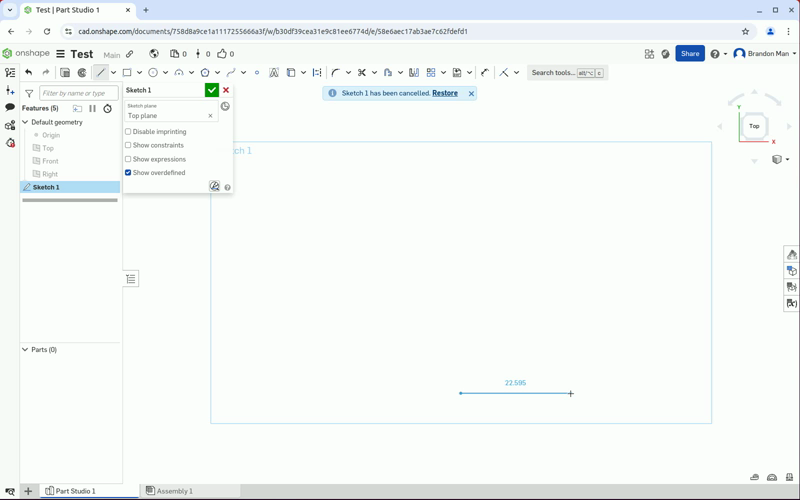
key_down(shift)
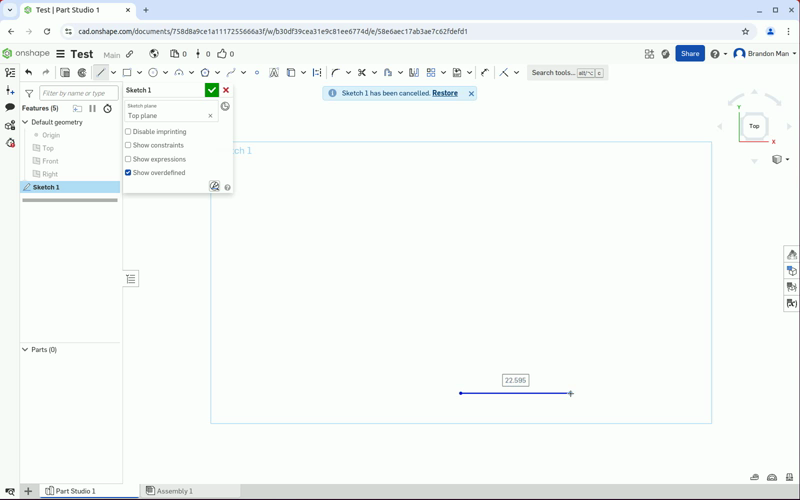
mouse_move(589, 393)
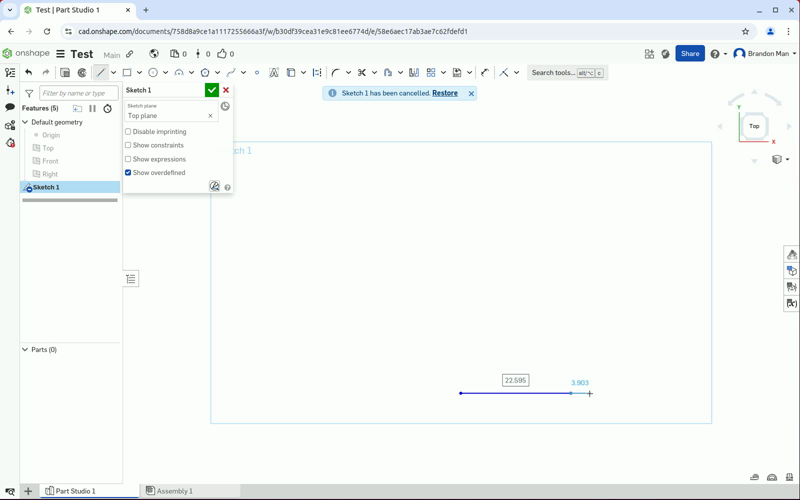
mouse_move(570, 345)
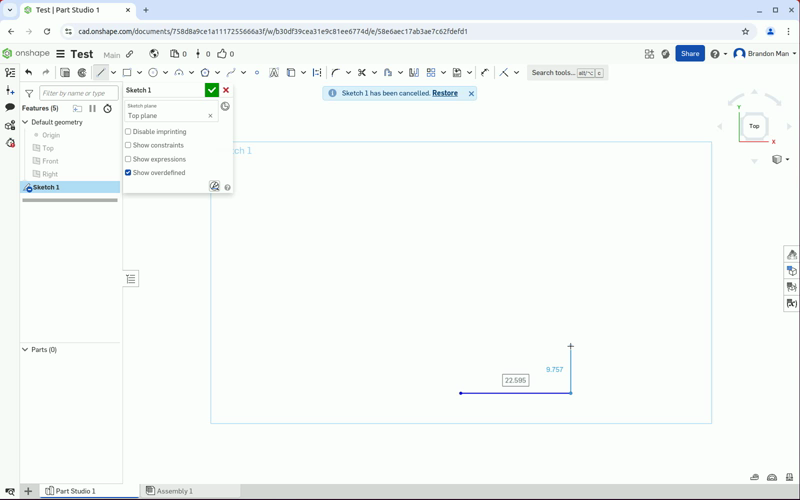
click(570, 345)
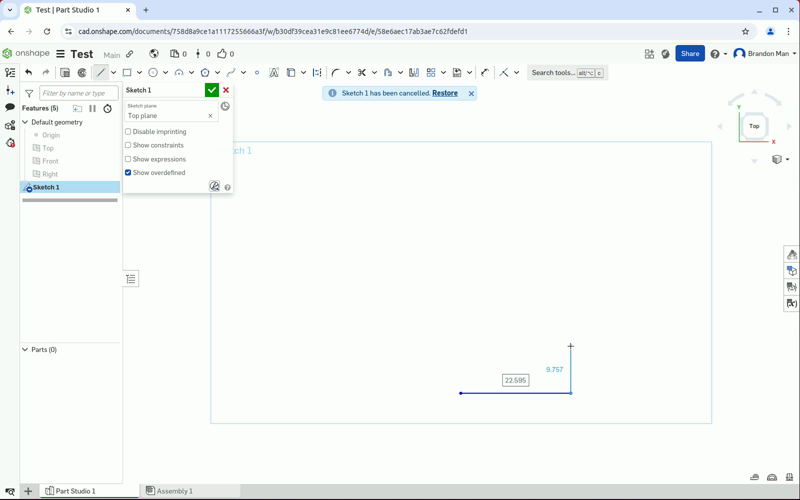
key_up(shift)
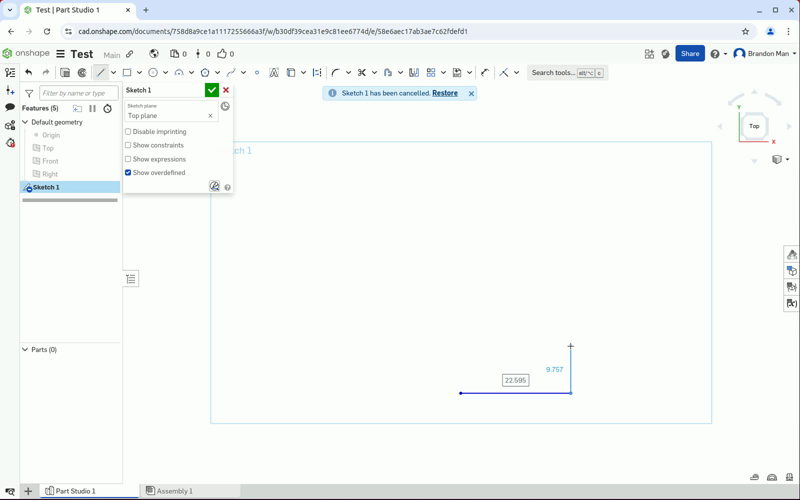
key_down(shift)
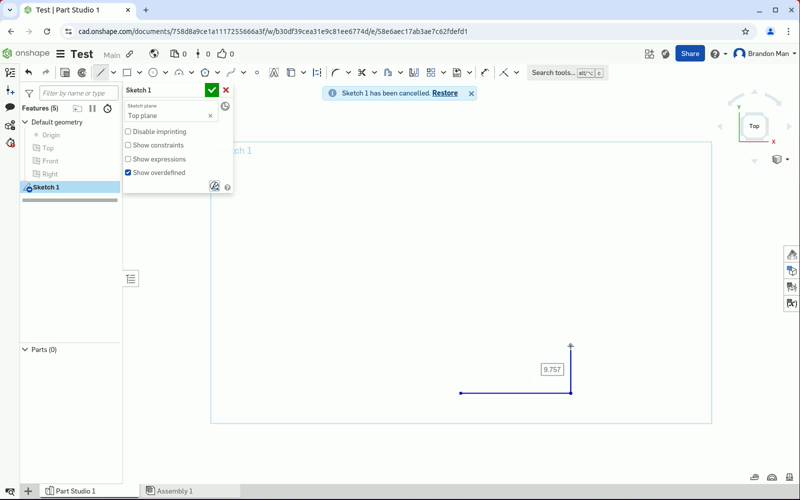
mouse_move(589, 345)
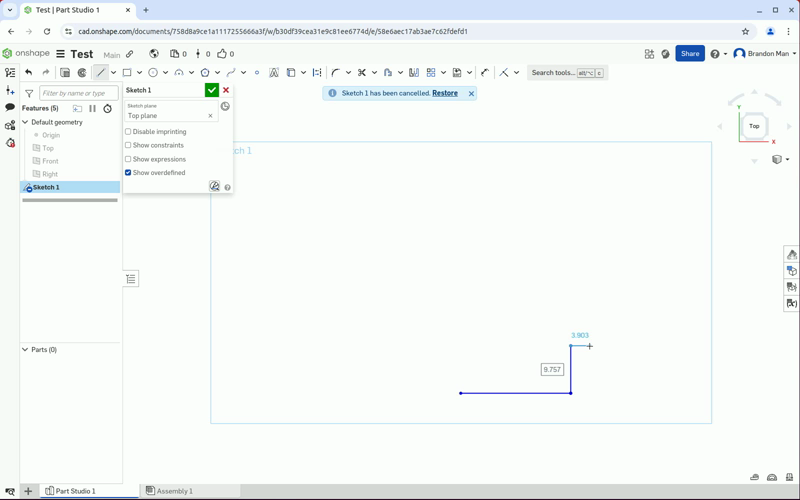
mouse_move(554, 345)
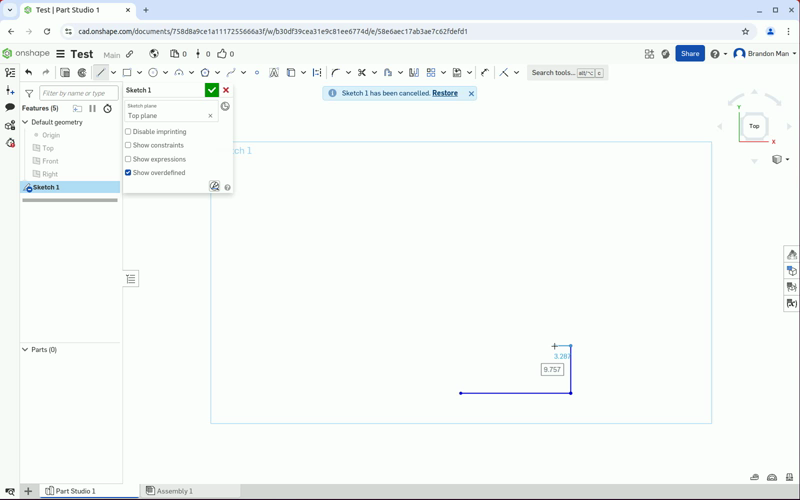
click(554, 345)
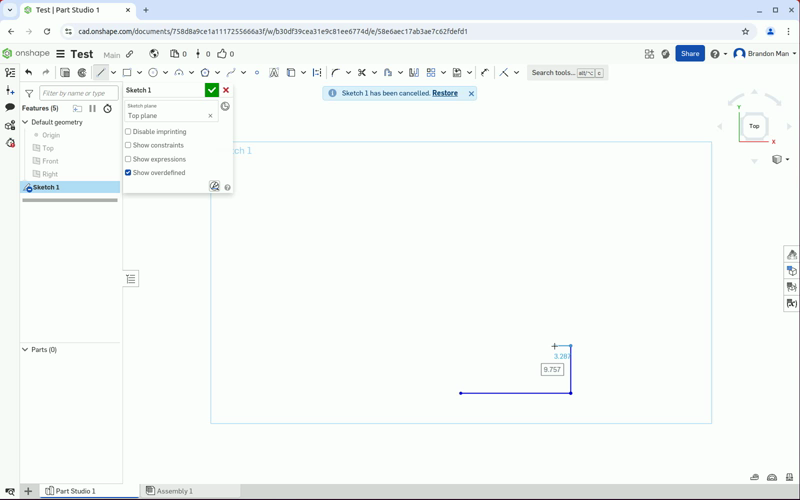
key_up(shift)
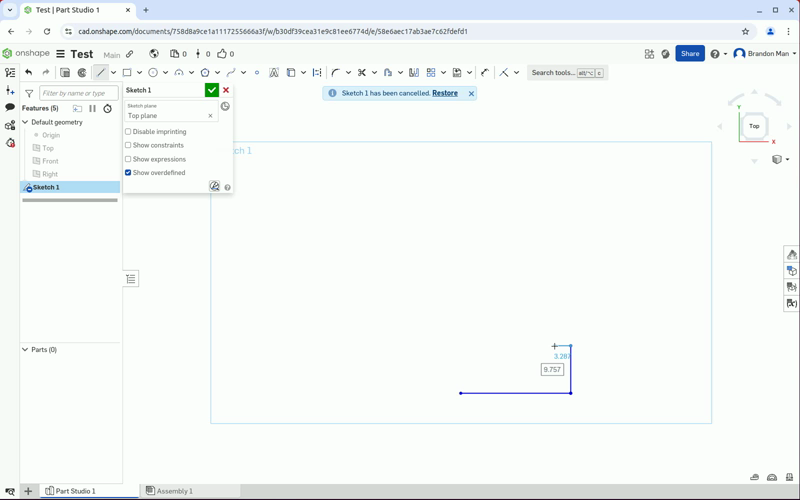
key_down(shift)
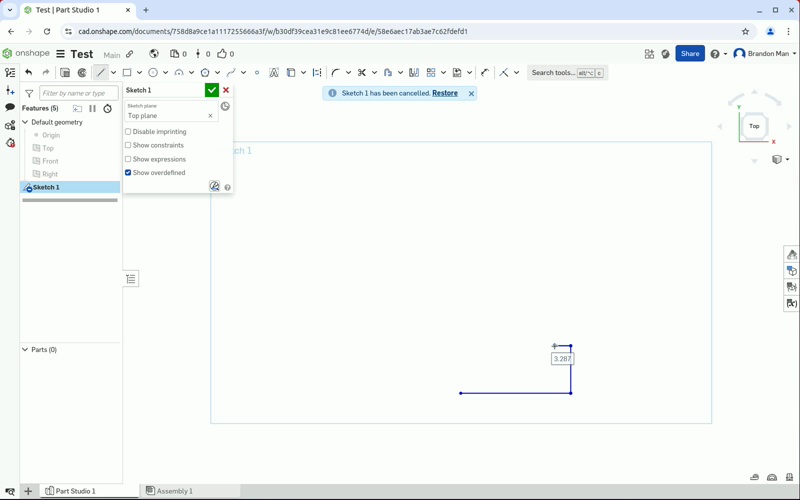
mouse_move(584, 345)
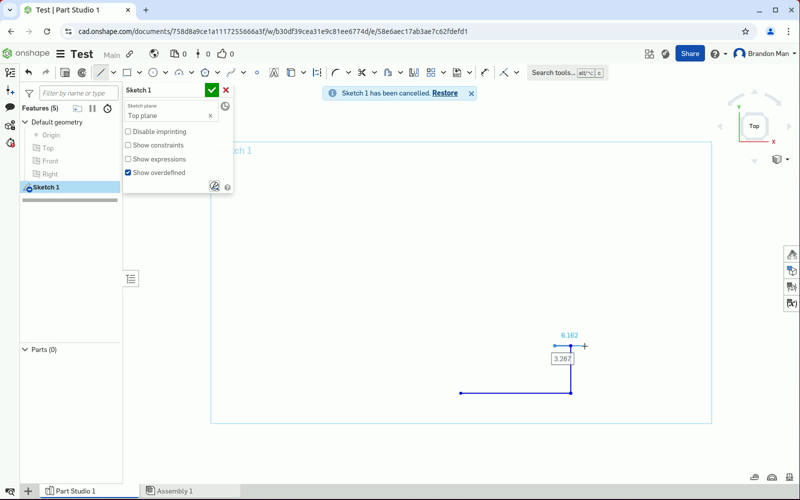
mouse_move(551, 345)
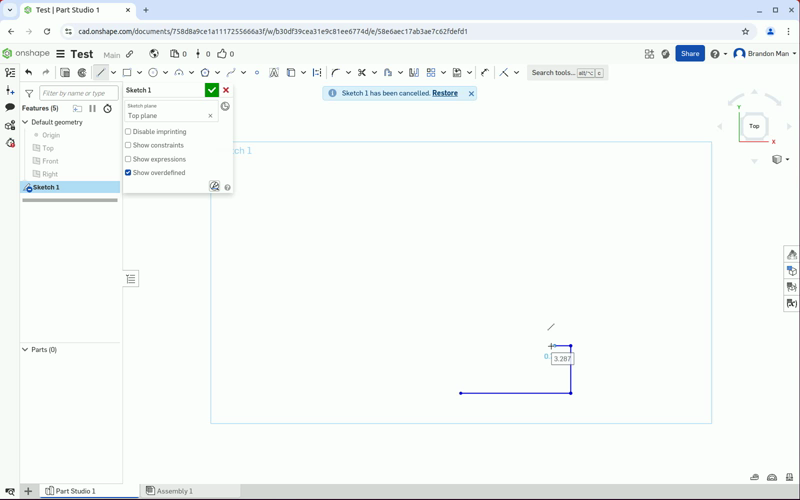
scroll(6)
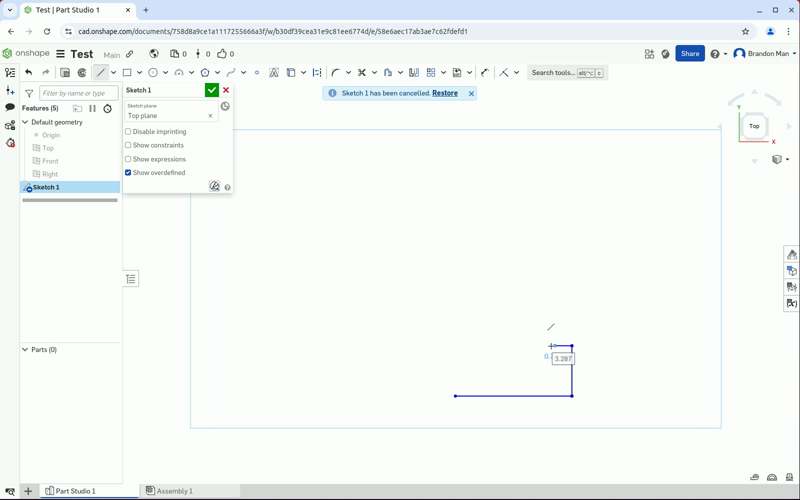
scroll(6)
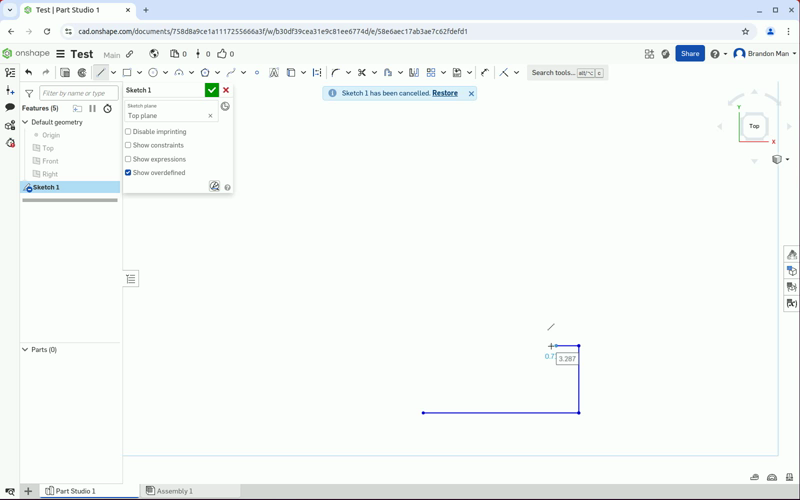
scroll(6)
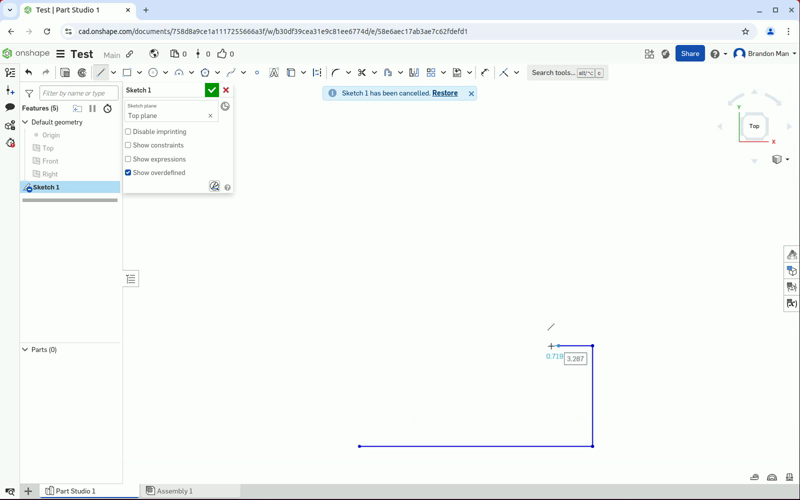
scroll(6)
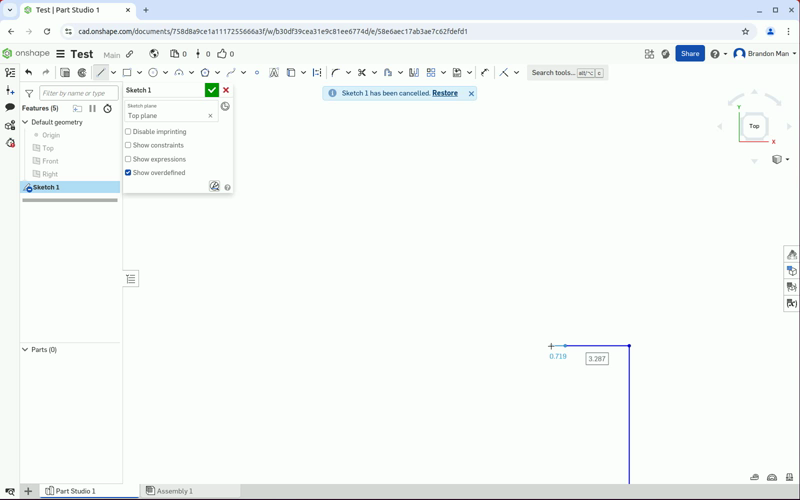
scroll(6)
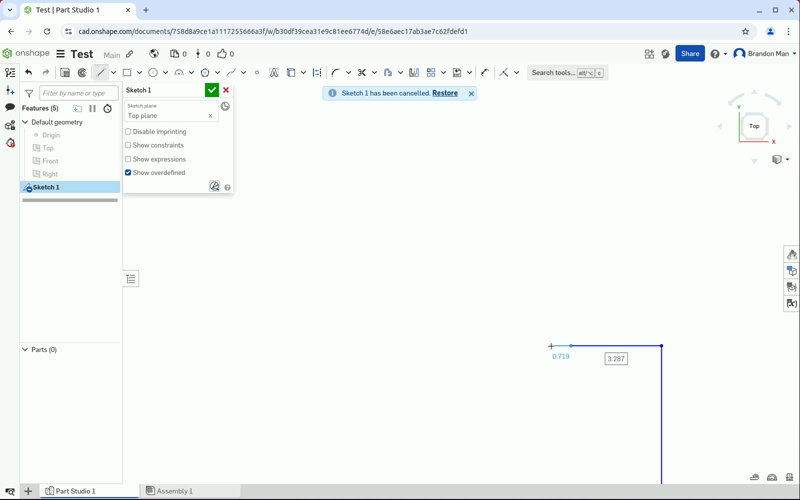
scroll(6)
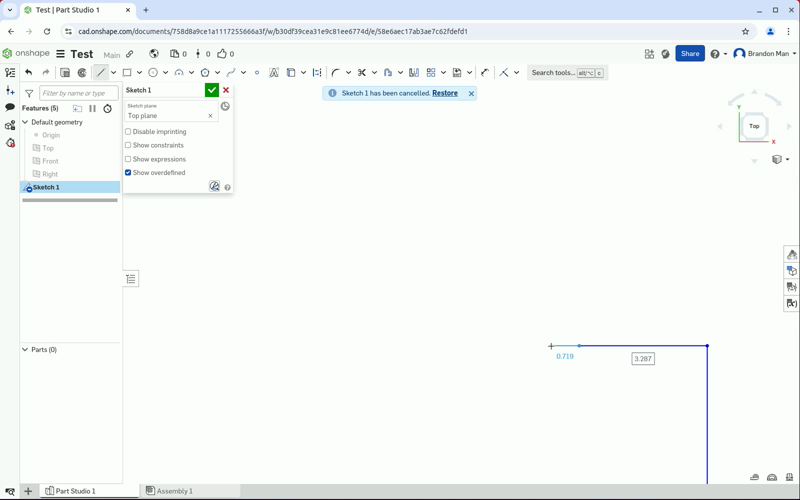
scroll(6)
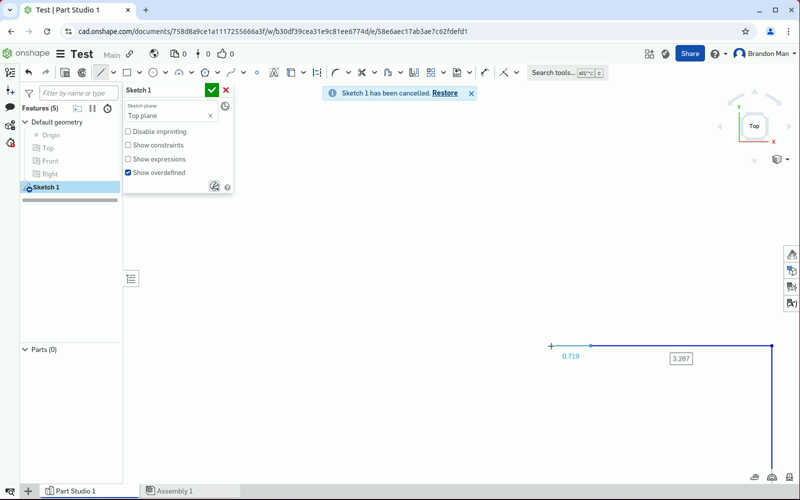
click(551, 345)
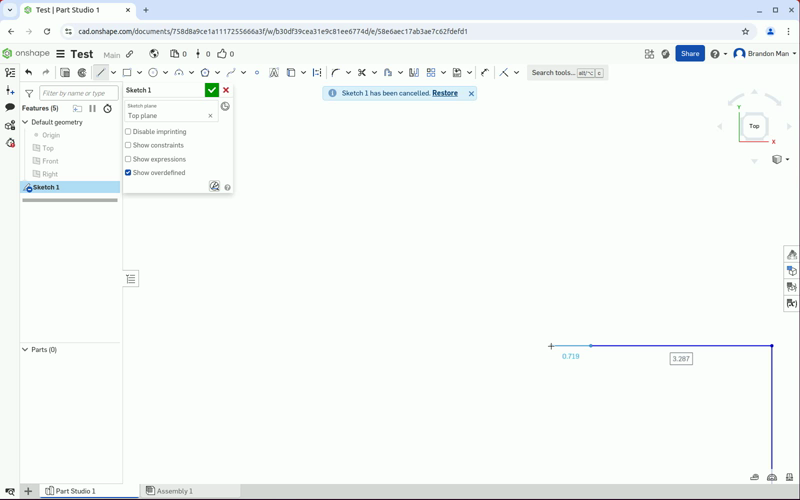
scroll(-6)
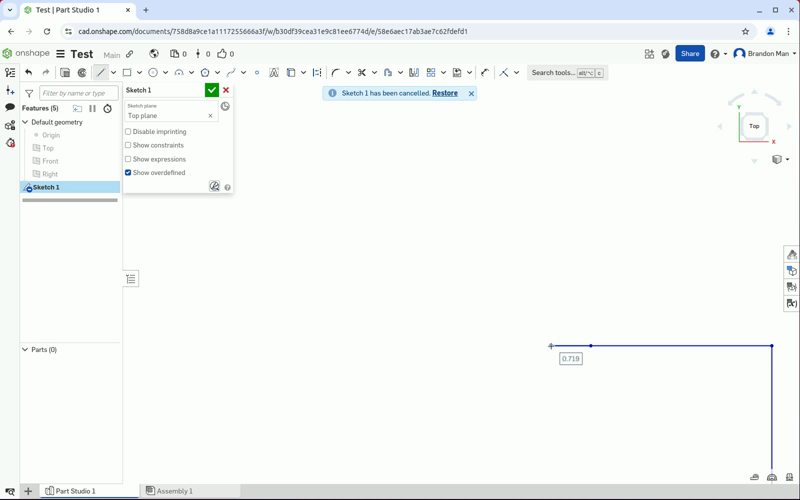
scroll(-6)
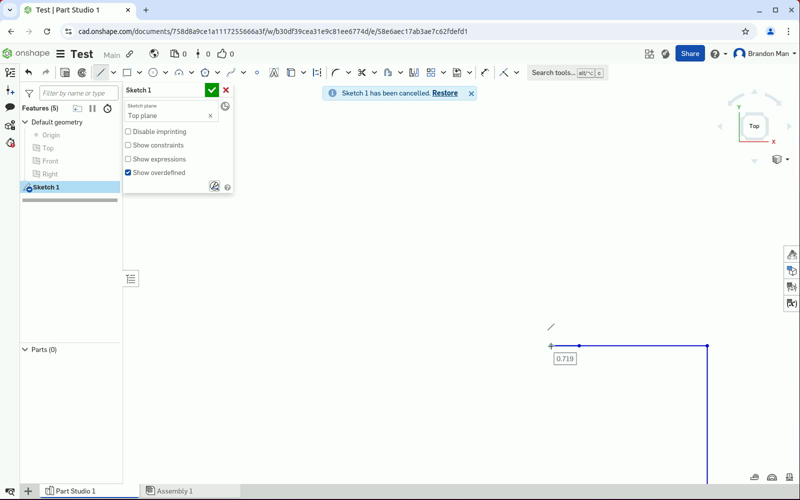
scroll(-6)
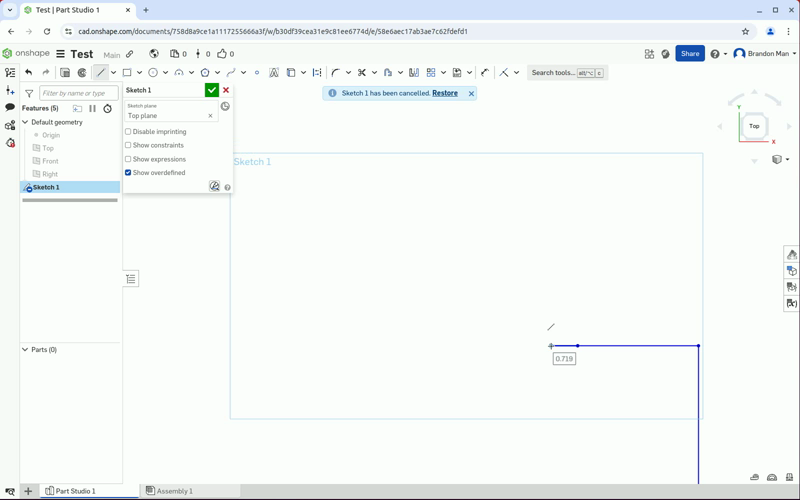
scroll(-6)
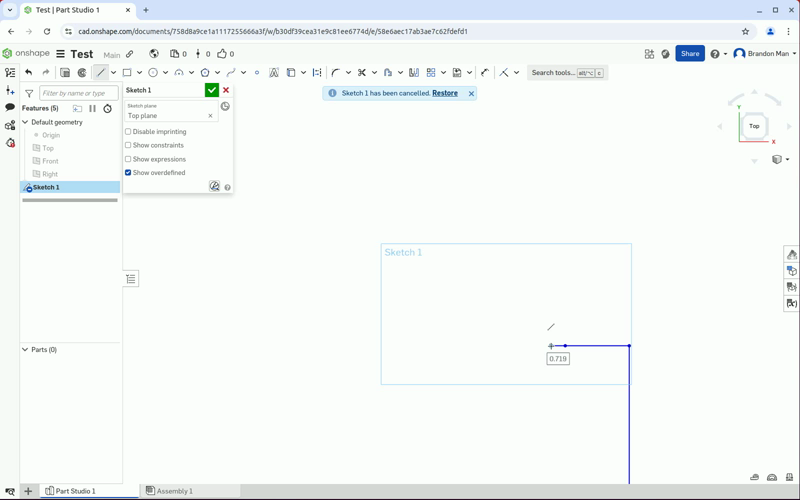
scroll(-6)
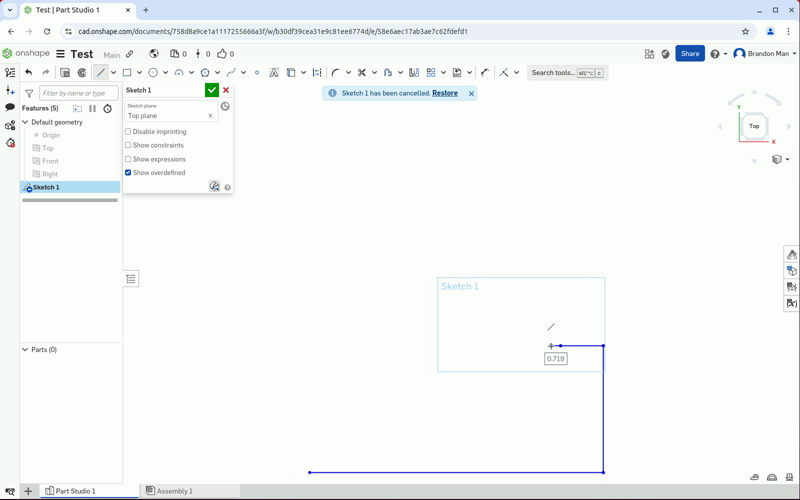
scroll(-6)
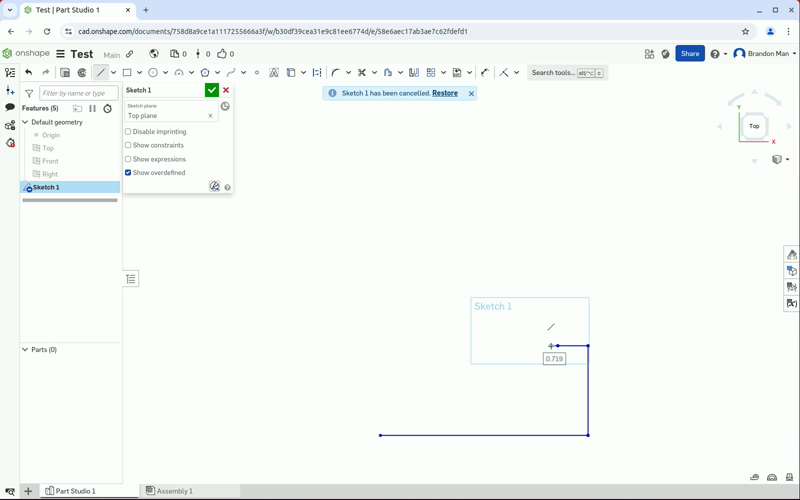
scroll(-6)
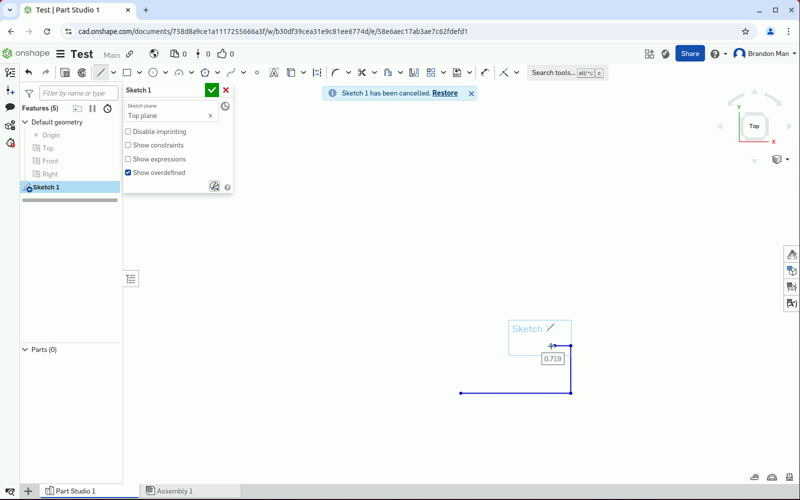
key_up(shift)
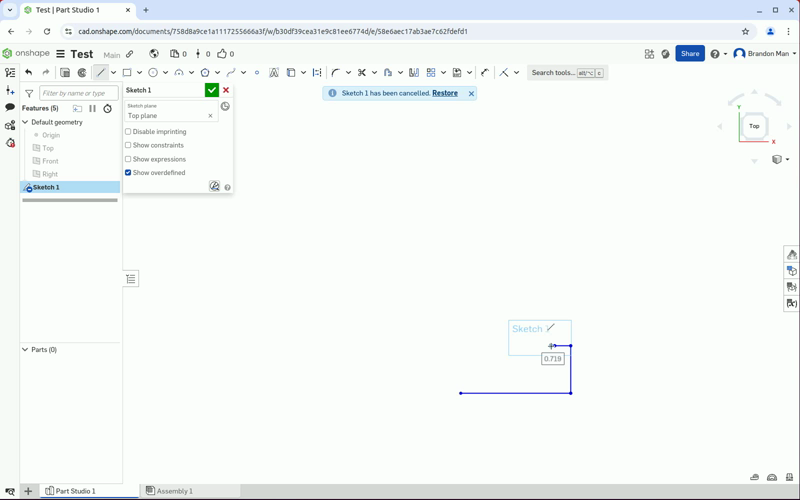
key(esc)
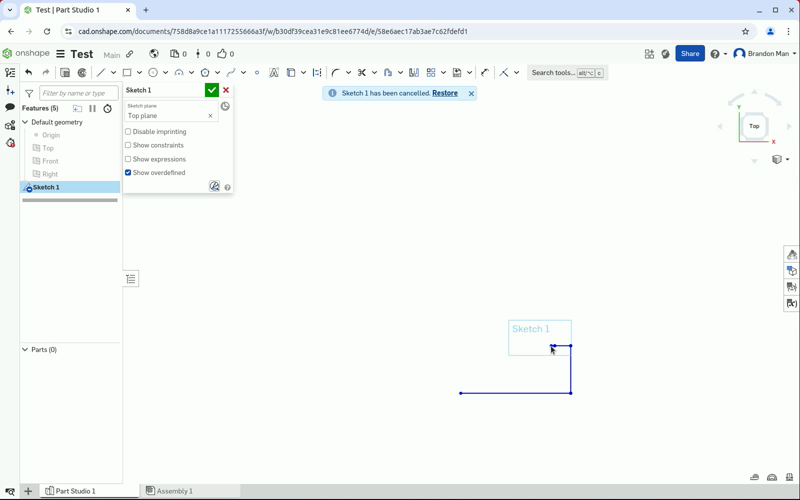
key(a)
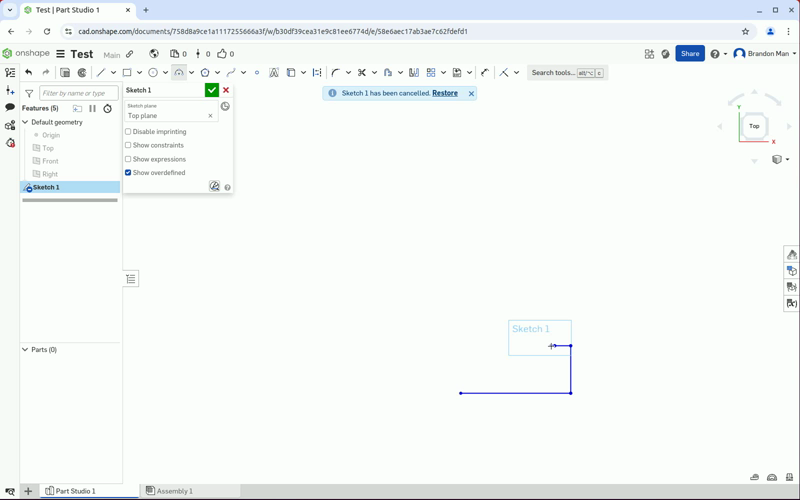
mouse_move(551, 345)
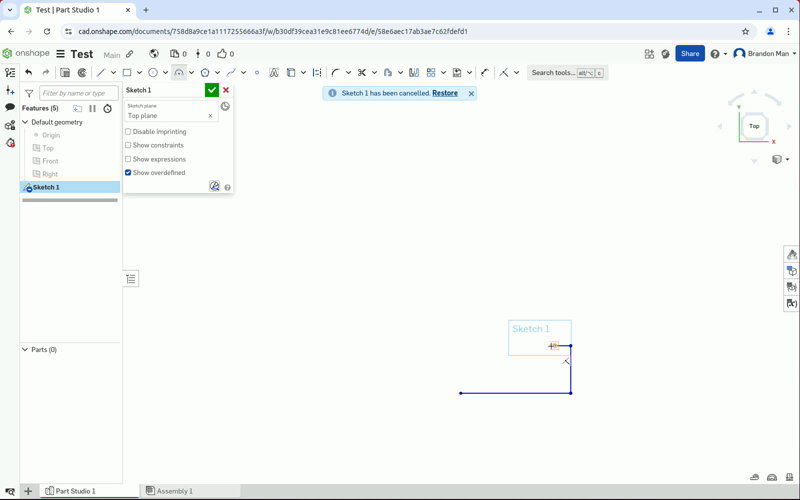
scroll(6)
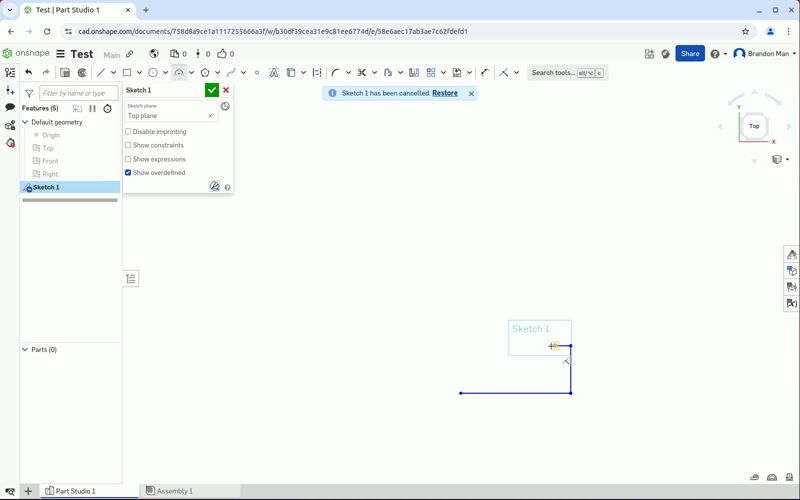
scroll(6)
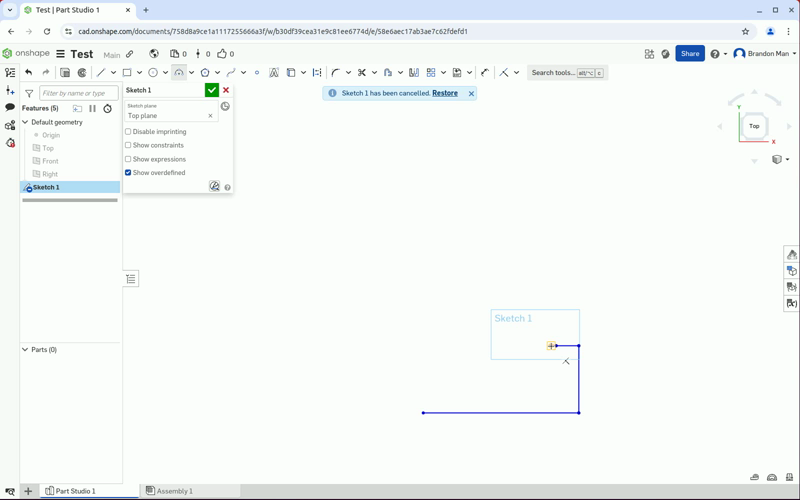
scroll(6)
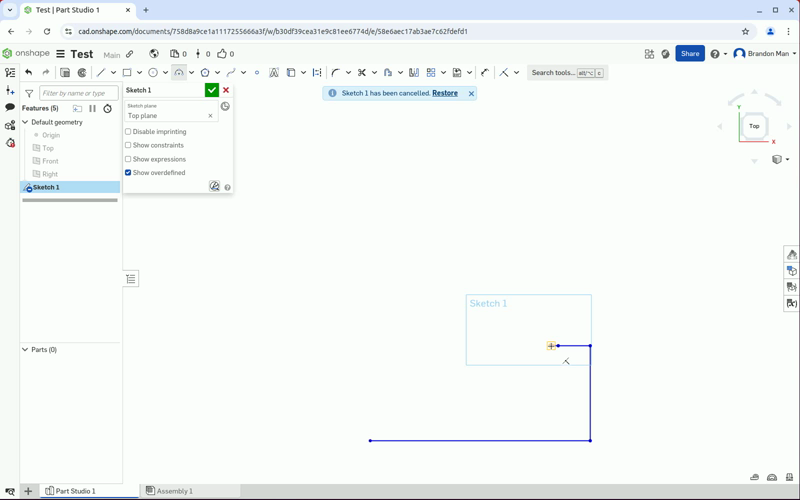
scroll(6)
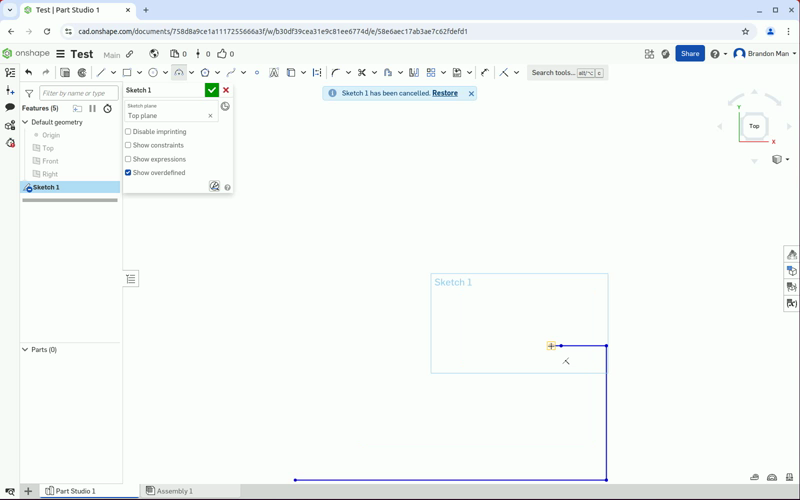
scroll(6)
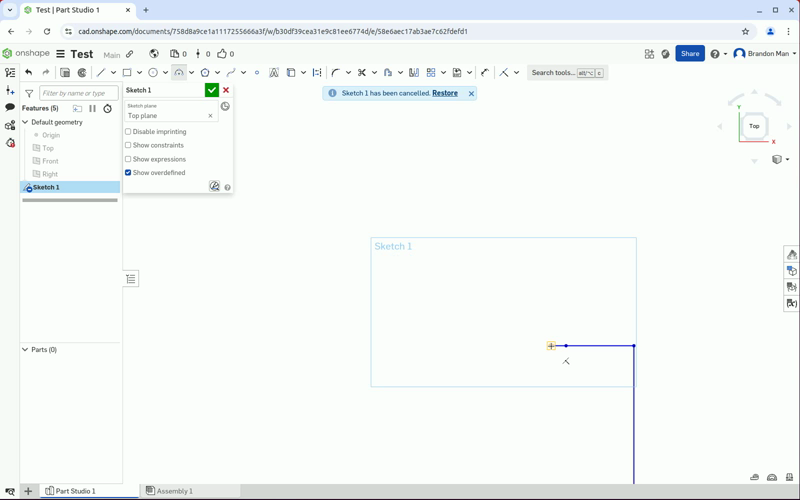
scroll(6)
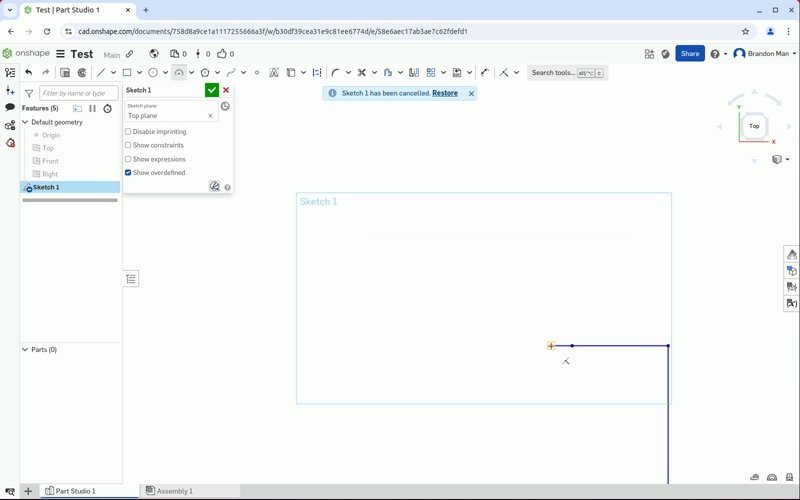
scroll(6)
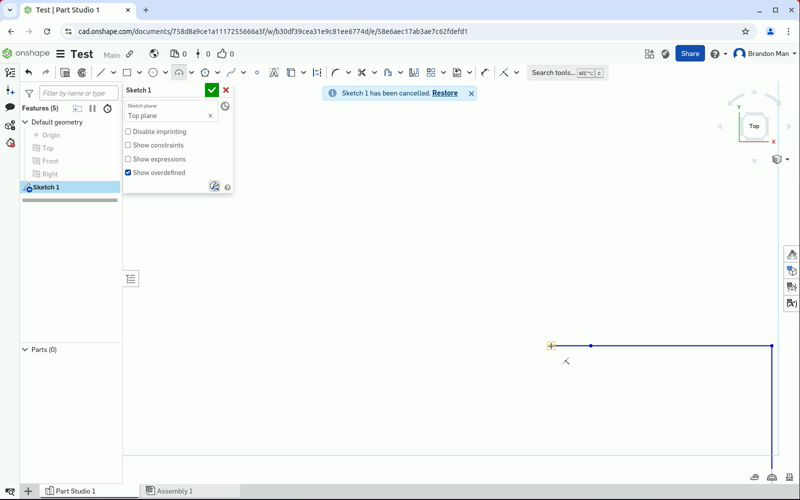
click(551, 345)
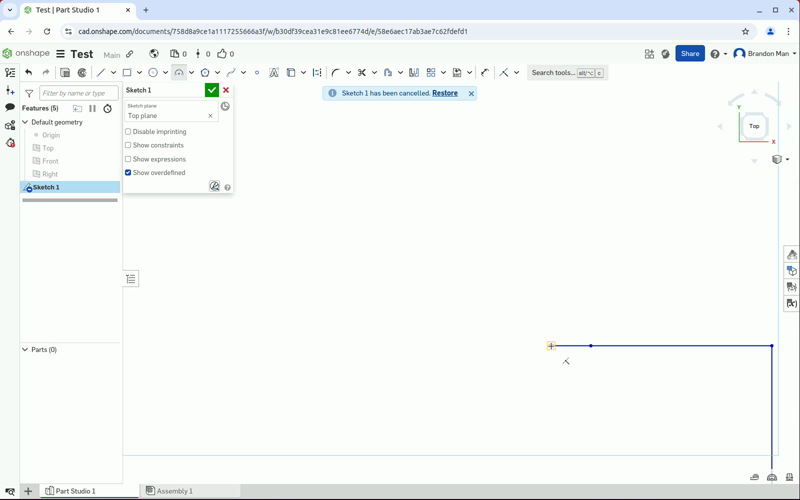
scroll(-6)
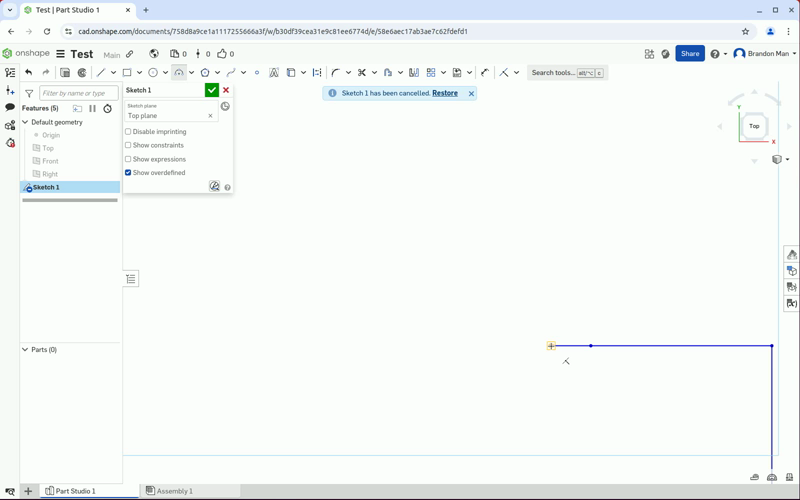
scroll(-6)
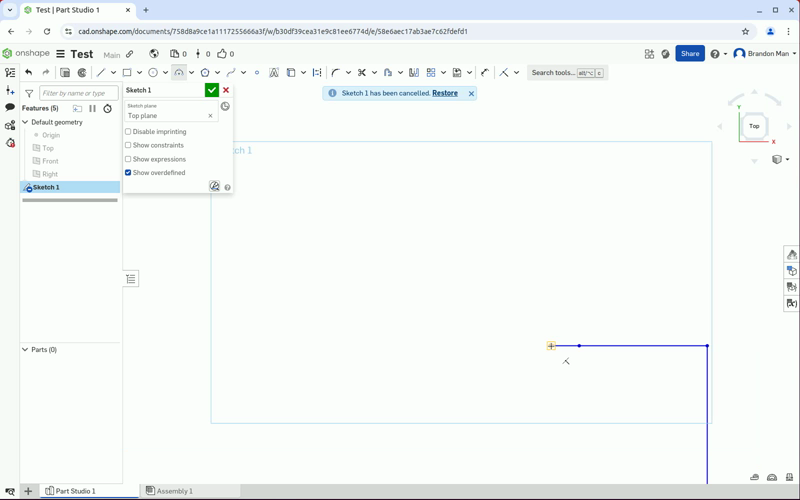
scroll(-6)
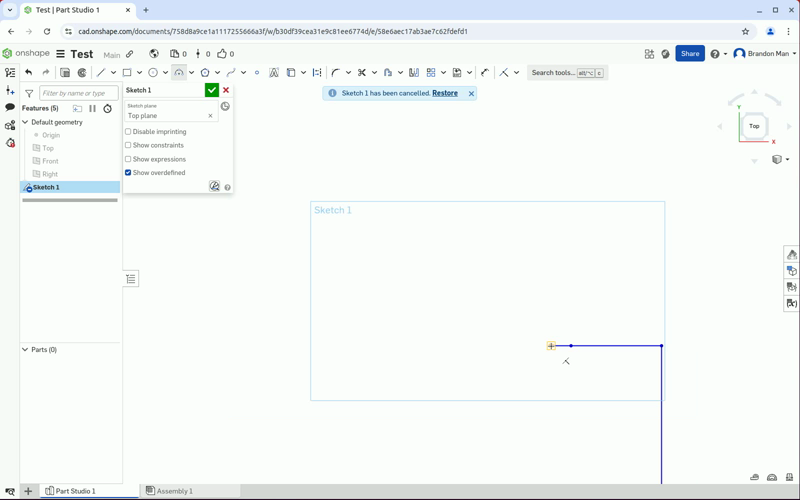
scroll(-6)
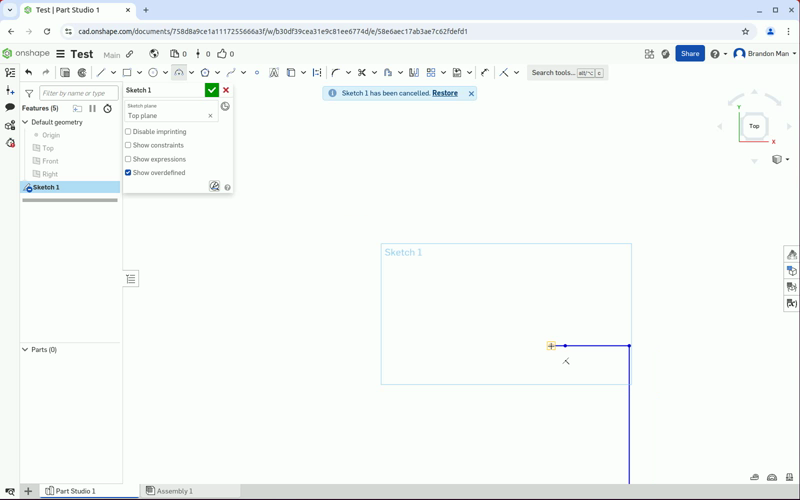
scroll(-6)
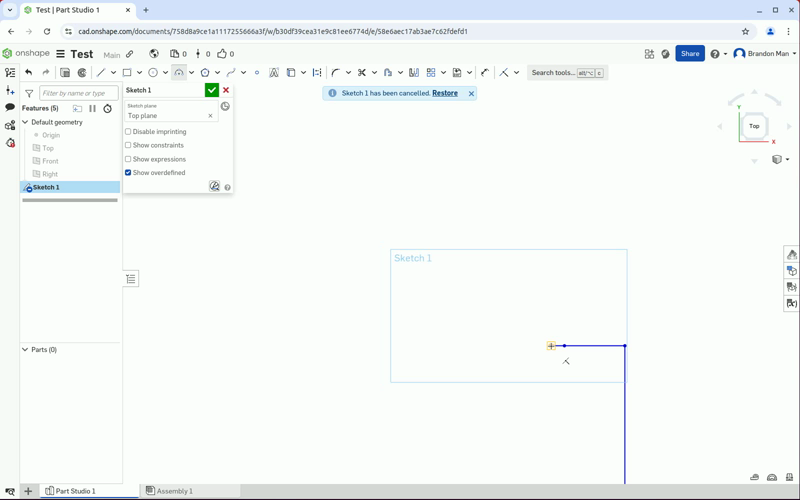
scroll(-6)
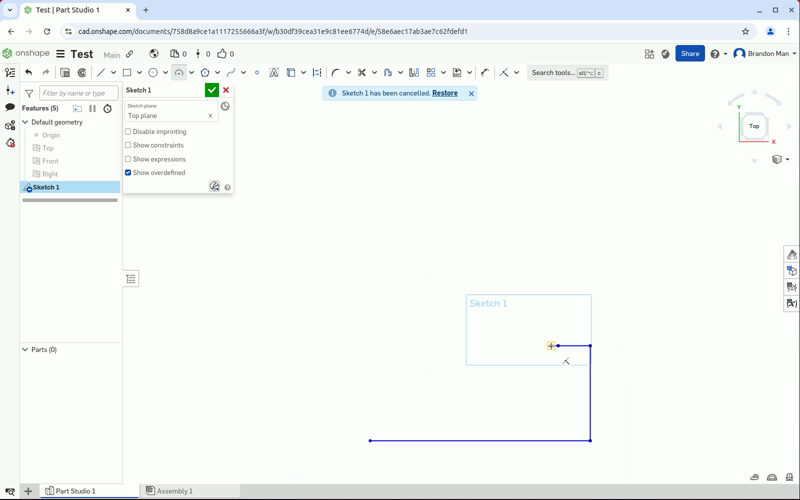
scroll(-6)
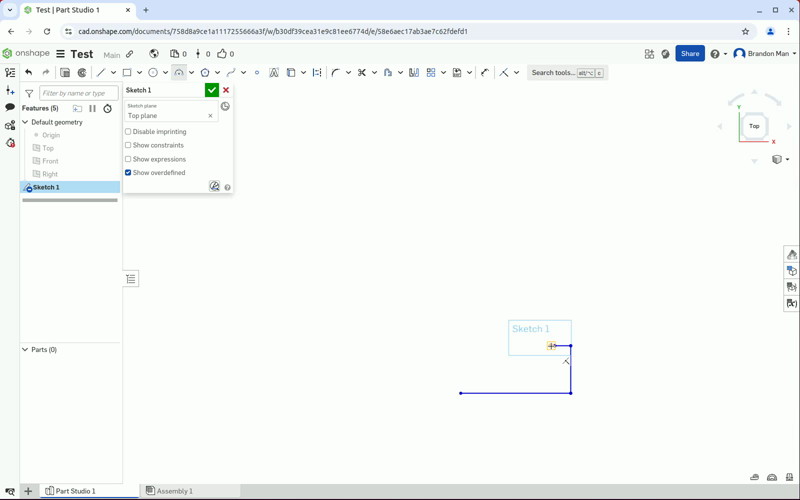
key_down(shift)
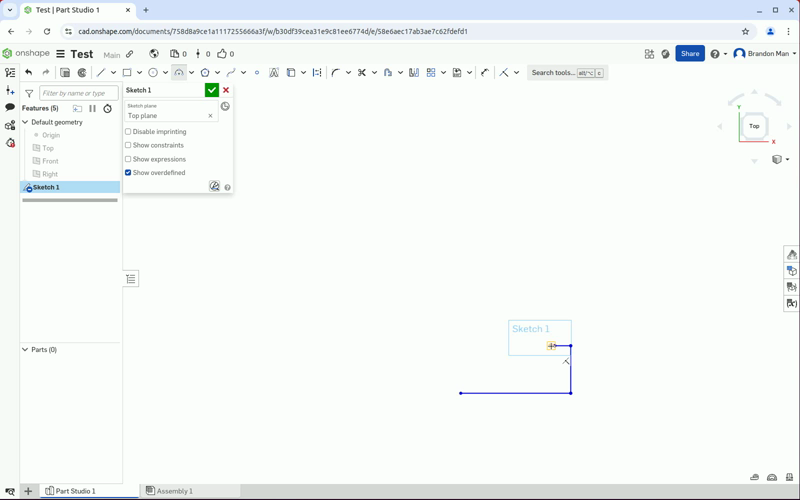
mouse_move(551, 330)
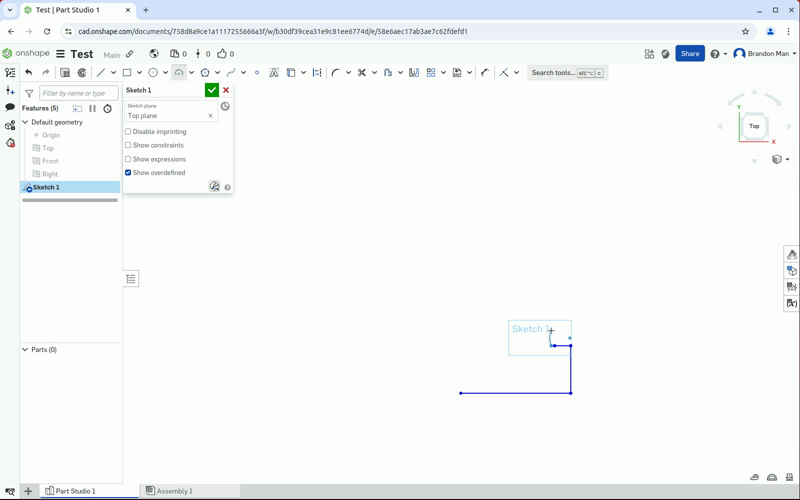
click(551, 330)
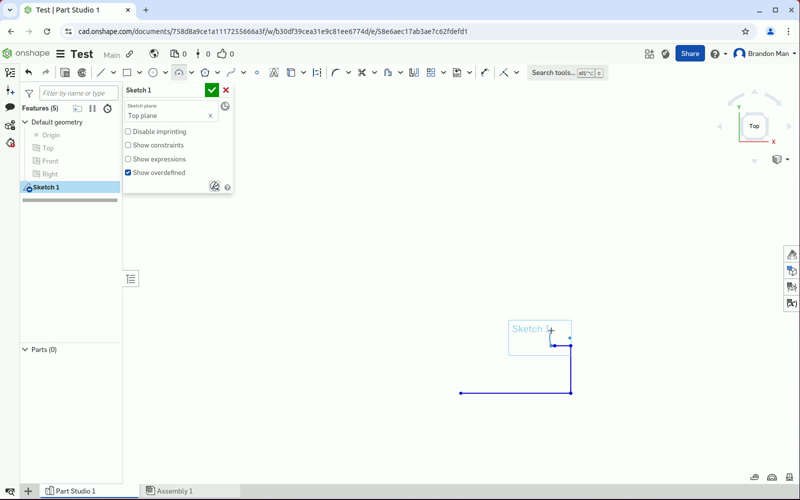
mouse_move(493, 337)
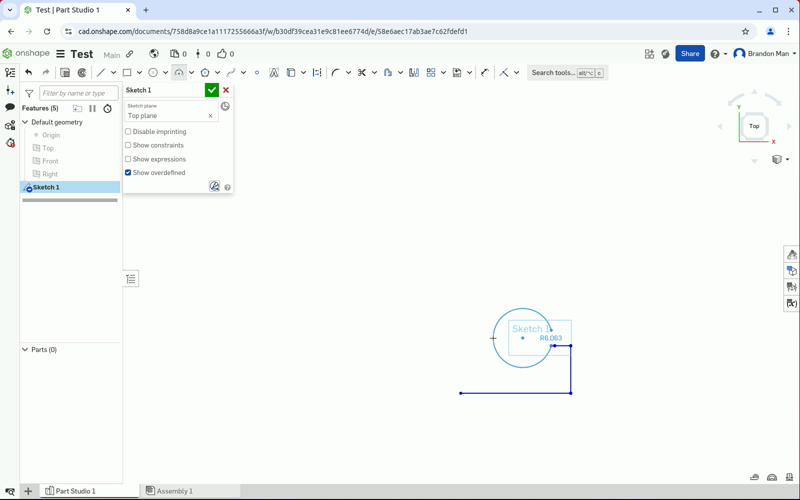
click(493, 337)
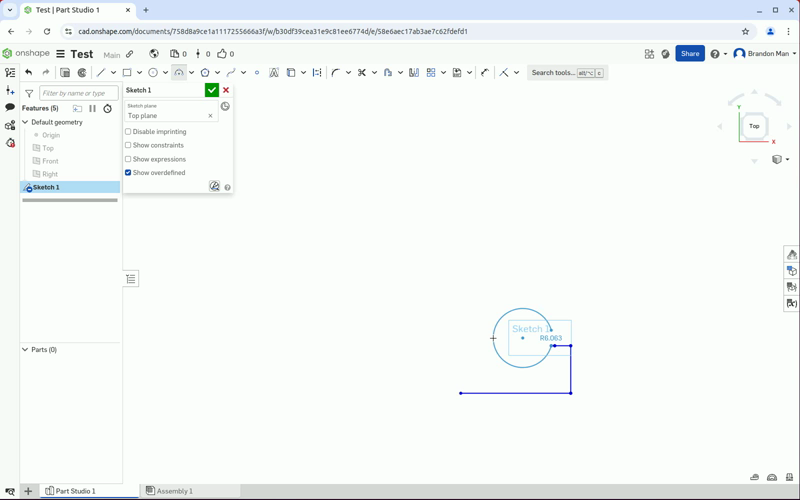
key_up(shift)
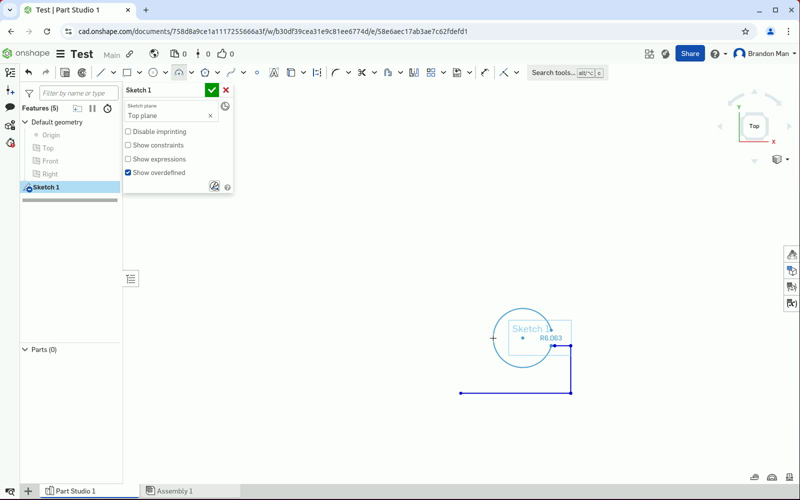
key(esc)
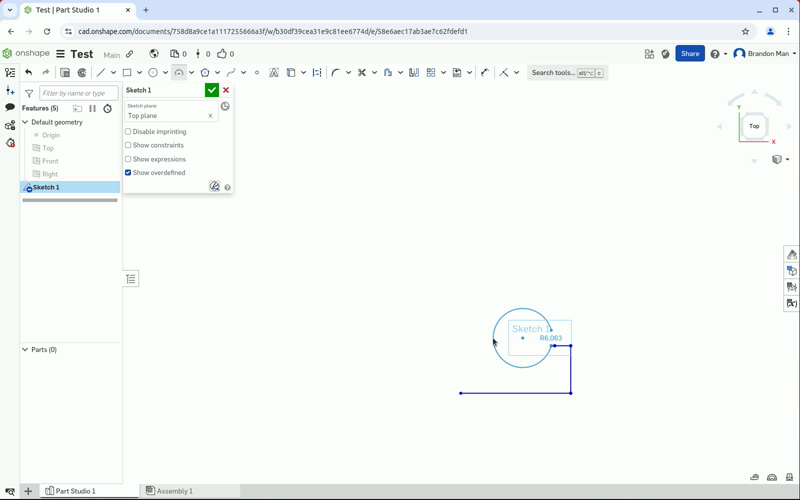
key(l)
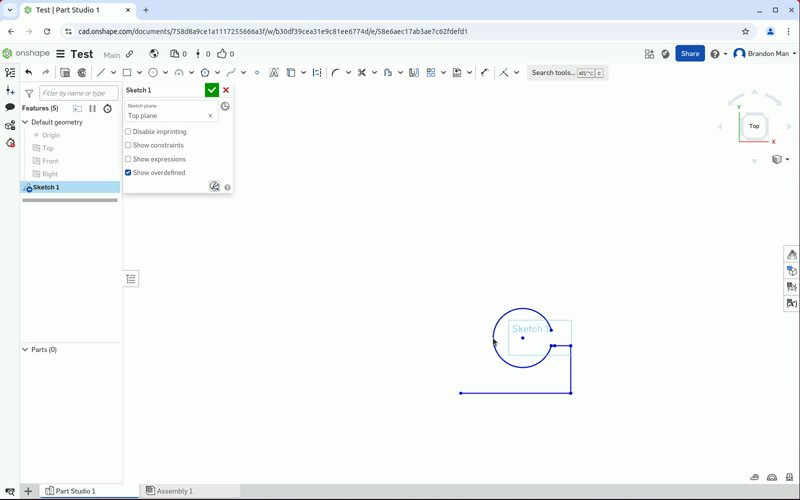
mouse_move(551, 330)
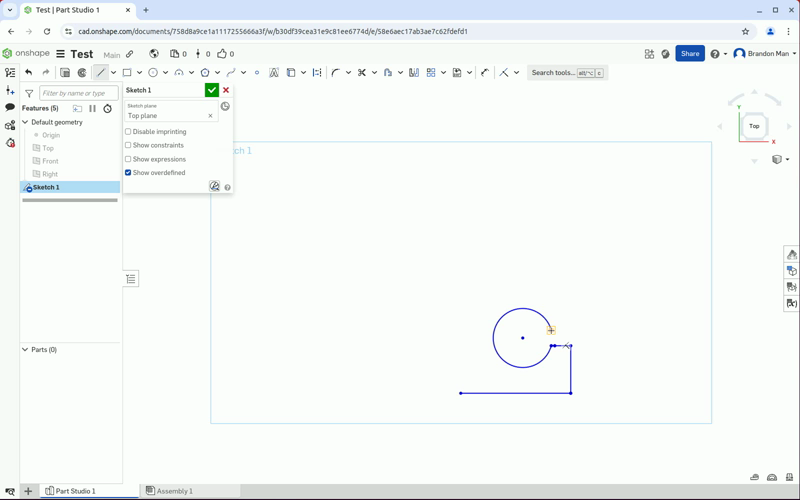
click(551, 330)
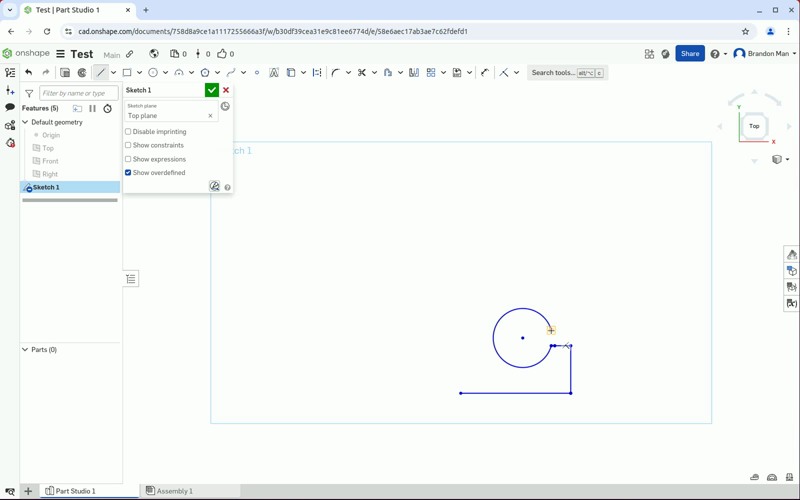
key_down(shift)
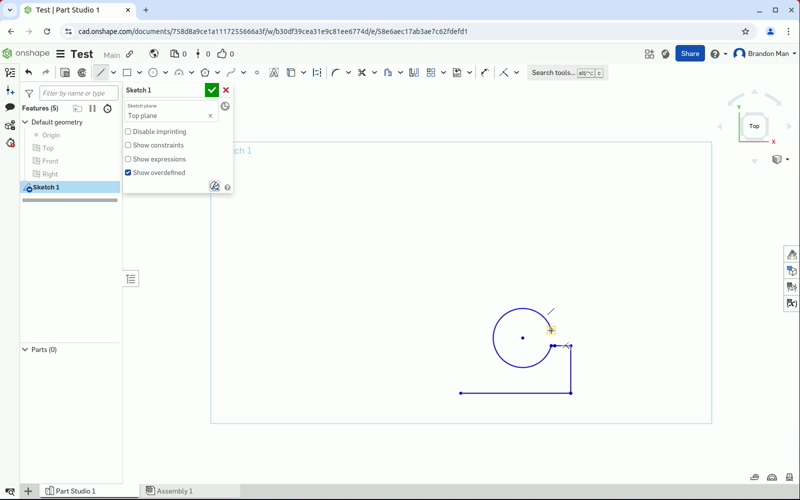
mouse_move(581, 330)
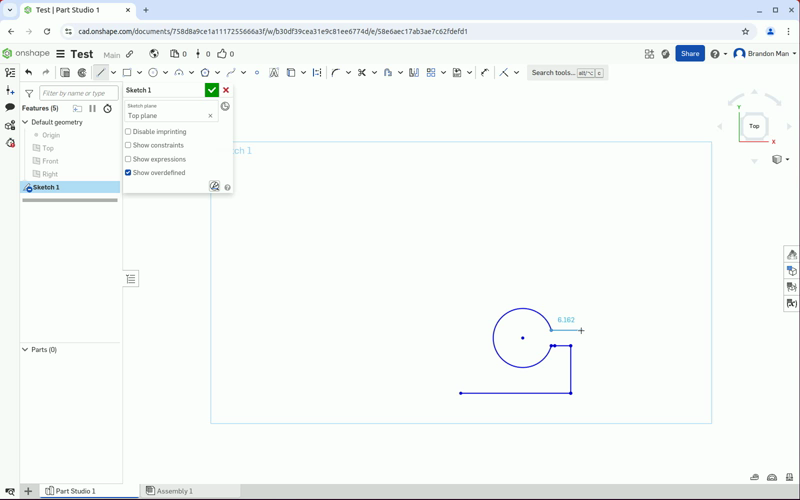
mouse_move(554, 330)
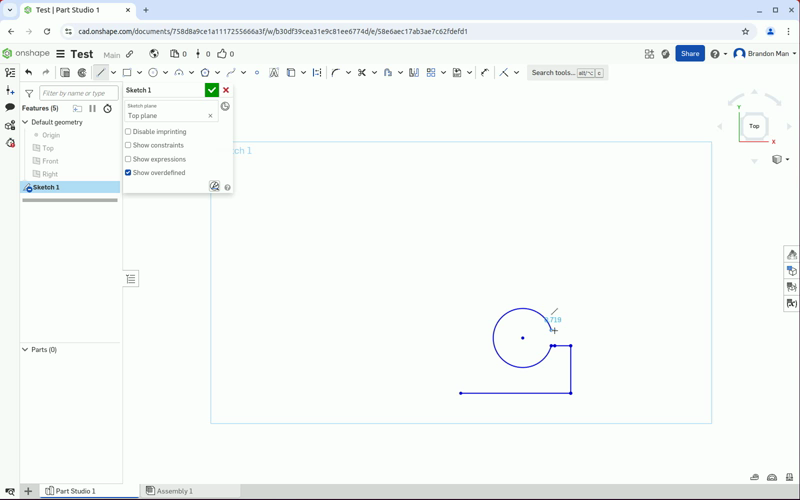
scroll(6)
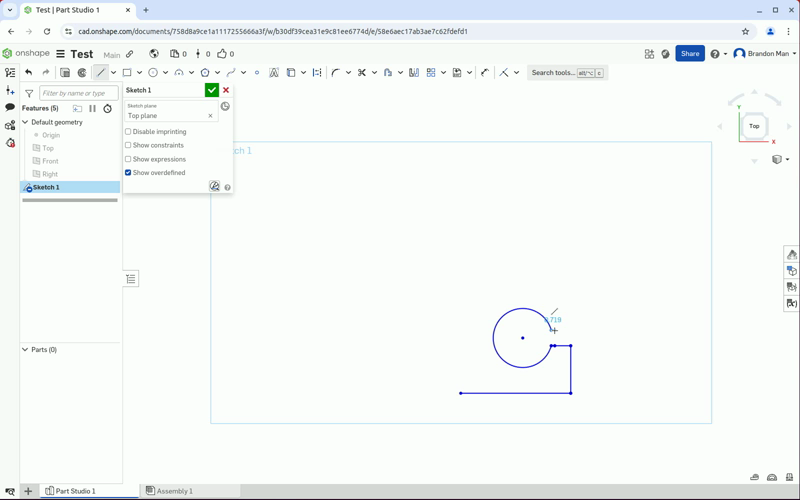
scroll(6)
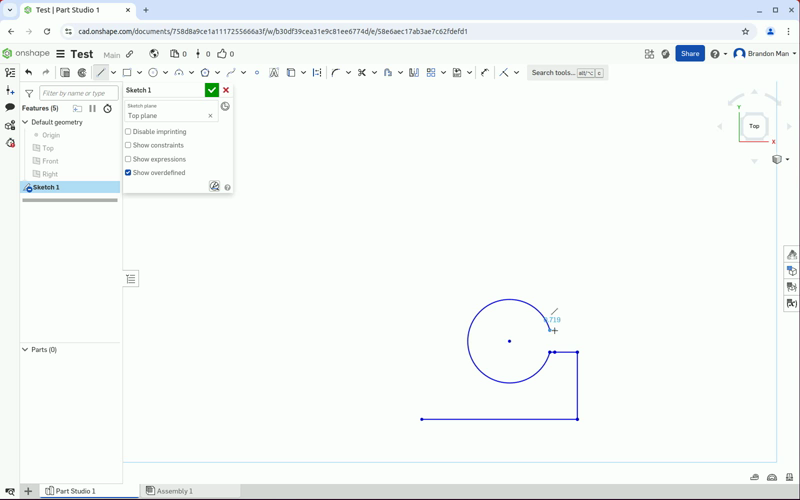
scroll(6)
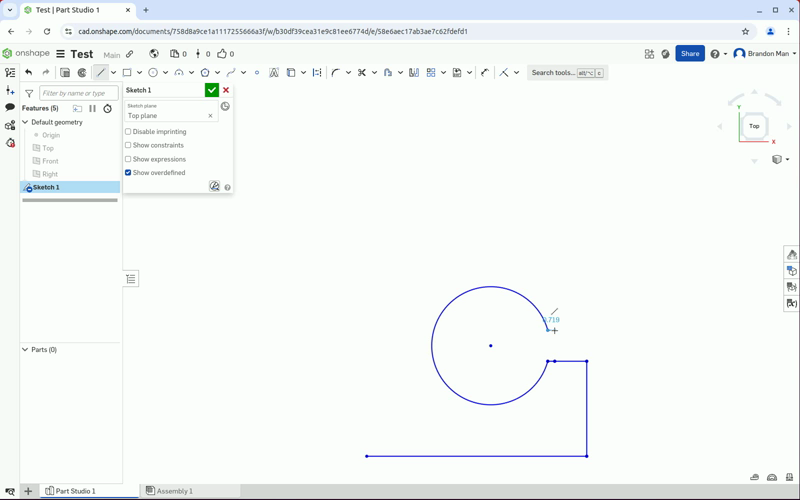
scroll(6)
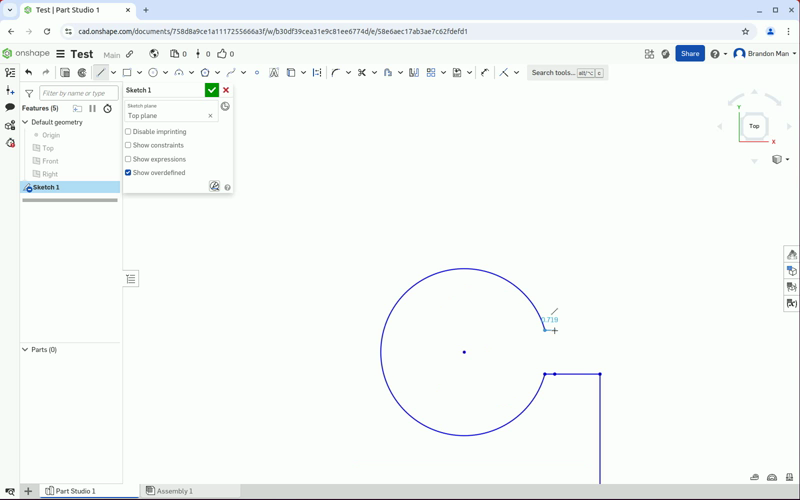
scroll(6)
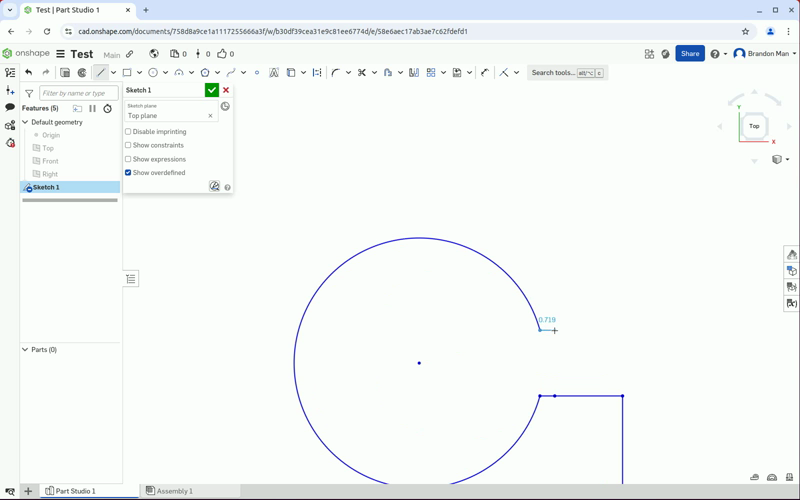
scroll(6)
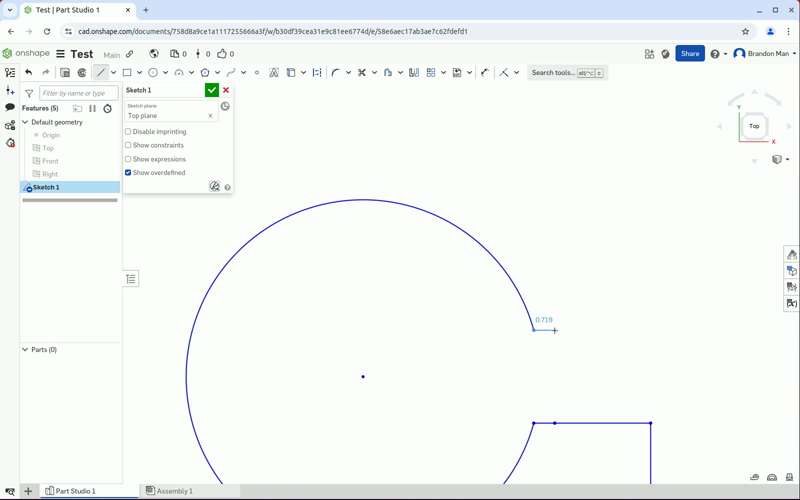
scroll(6)
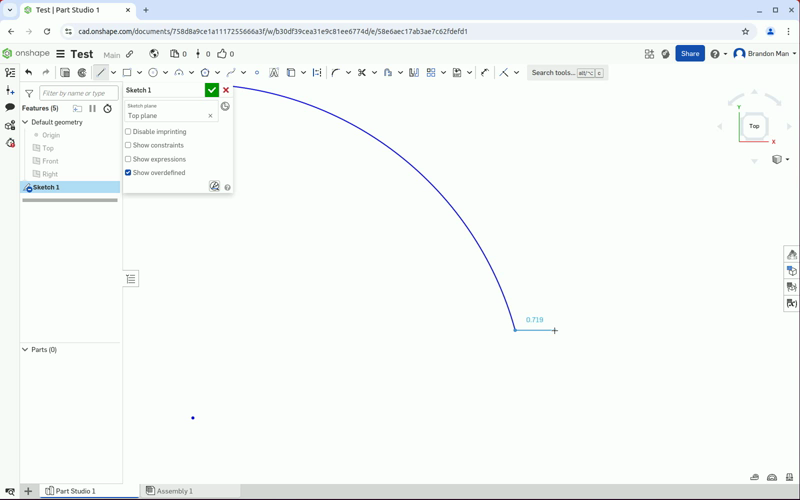
click(554, 330)
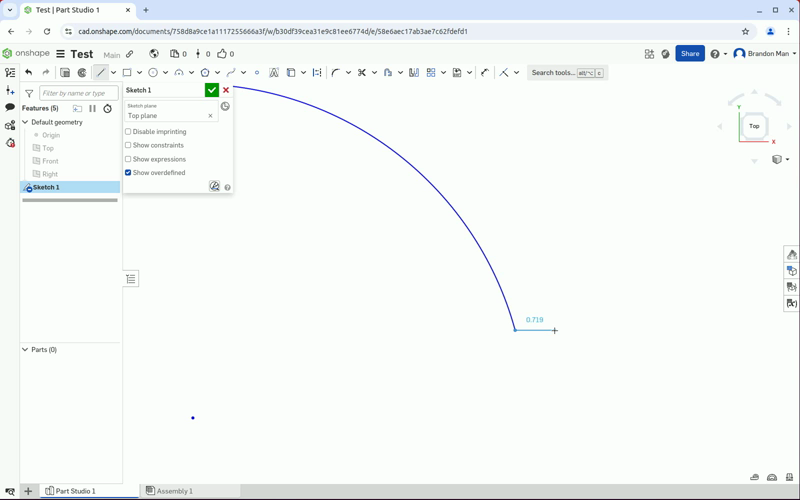
scroll(-6)
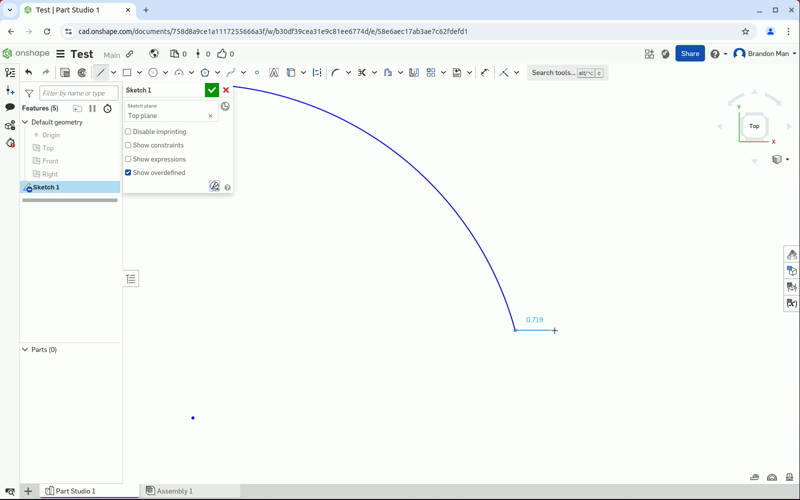
scroll(-6)
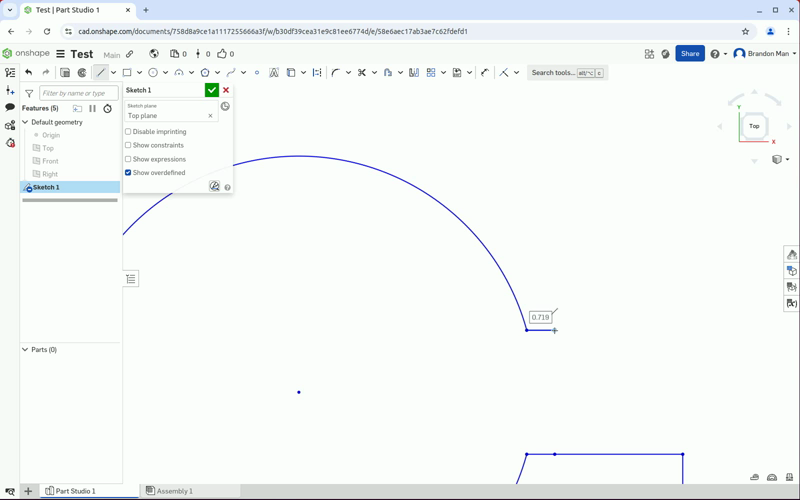
scroll(-6)
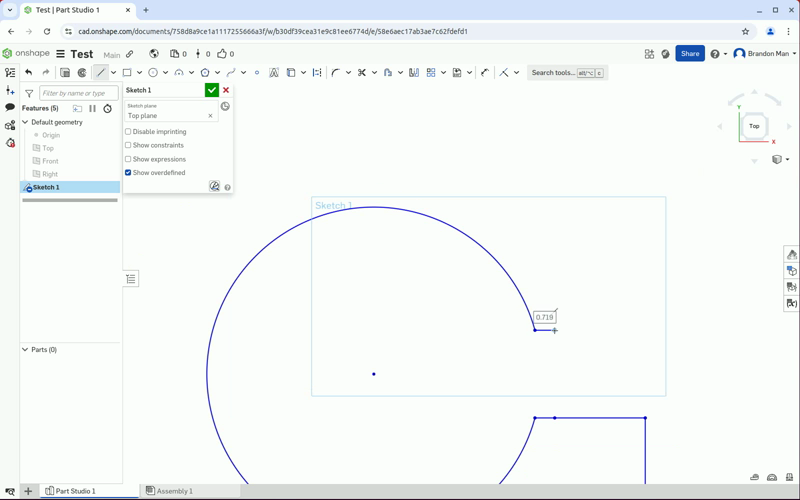
scroll(-6)
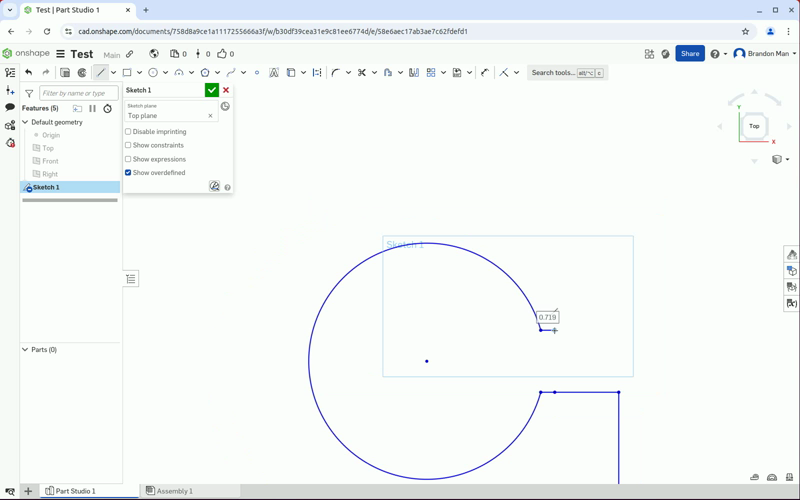
scroll(-6)
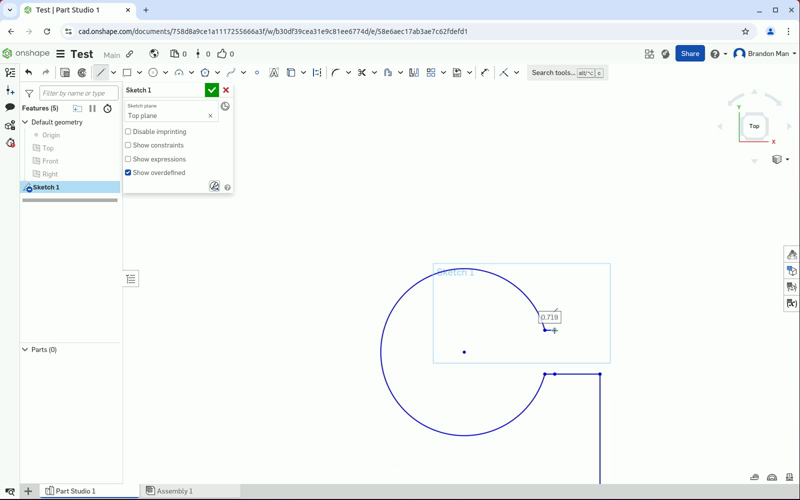
scroll(-6)
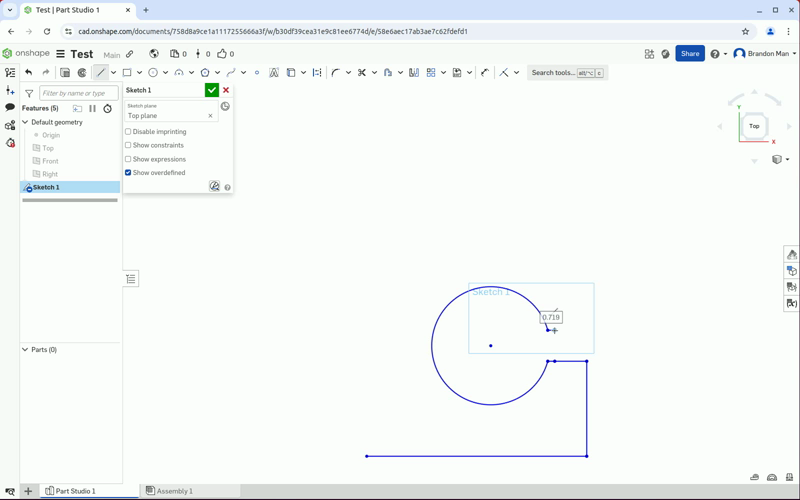
scroll(-6)
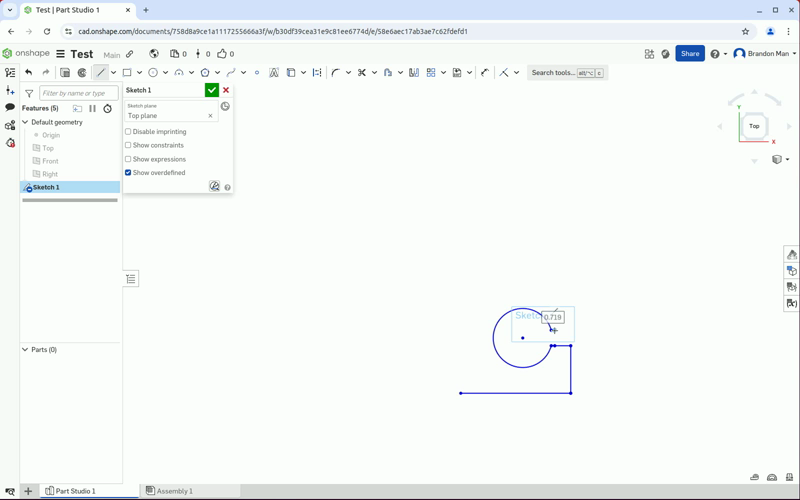
key_up(shift)
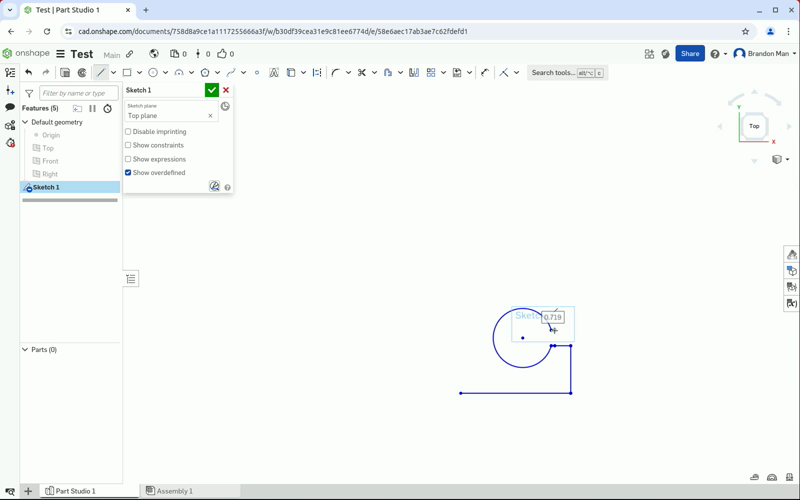
key_down(shift)
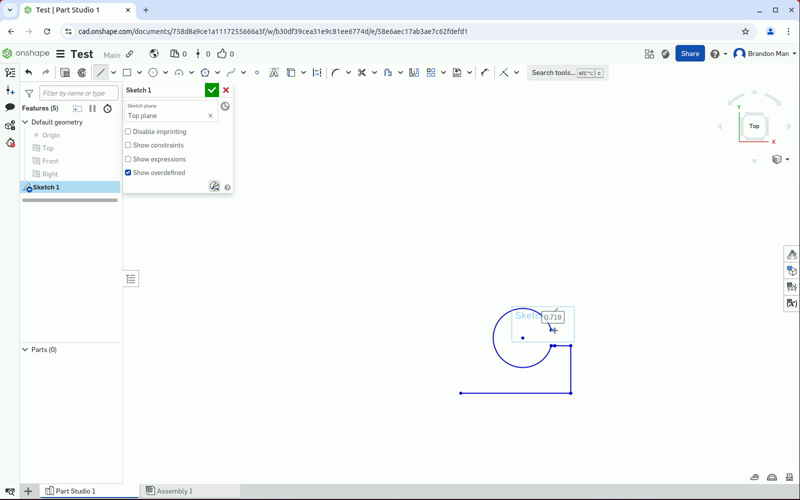
mouse_move(584, 330)
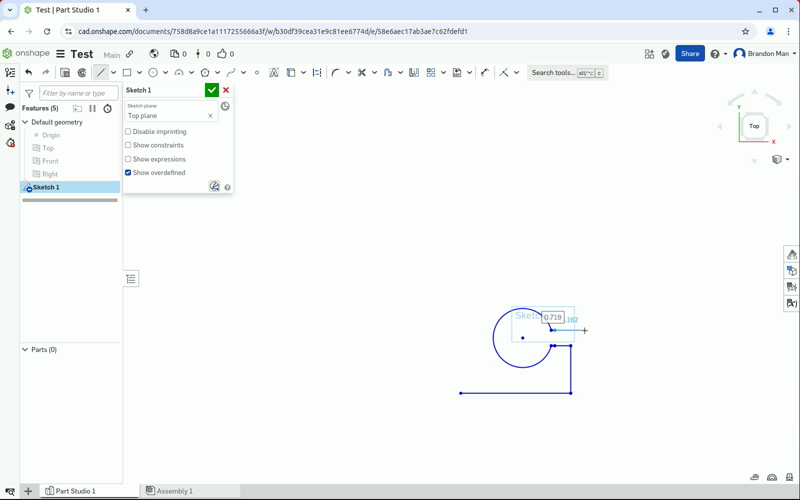
mouse_move(570, 330)
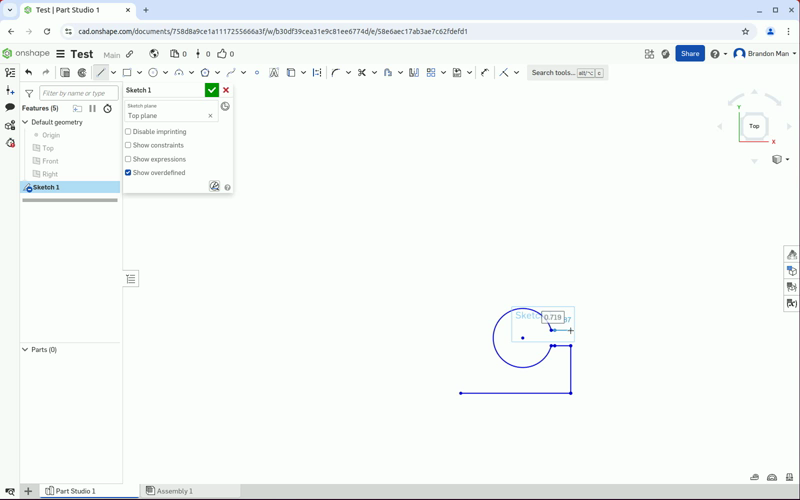
click(570, 330)
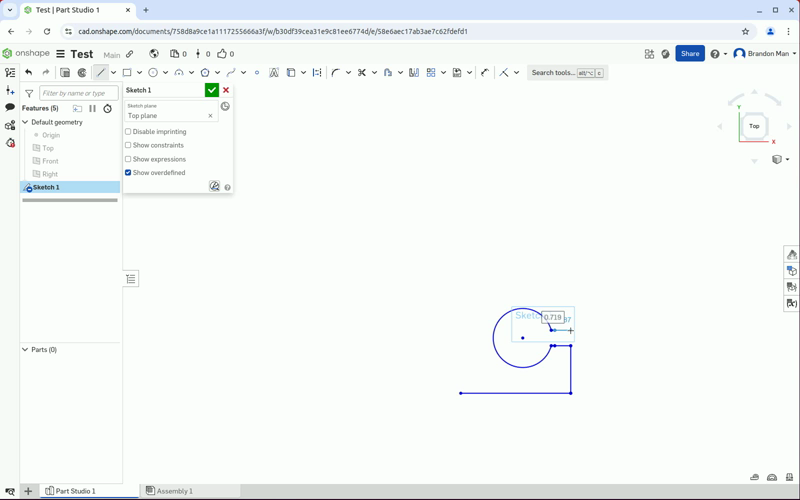
key_up(shift)
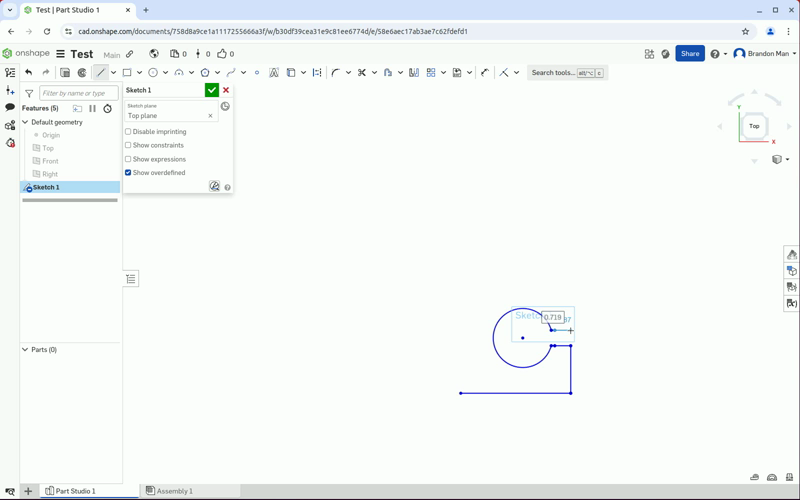
key_down(shift)
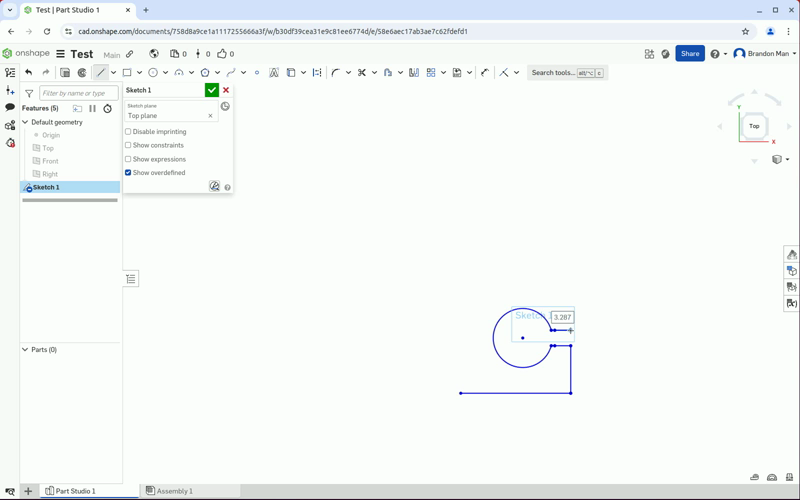
mouse_move(589, 330)
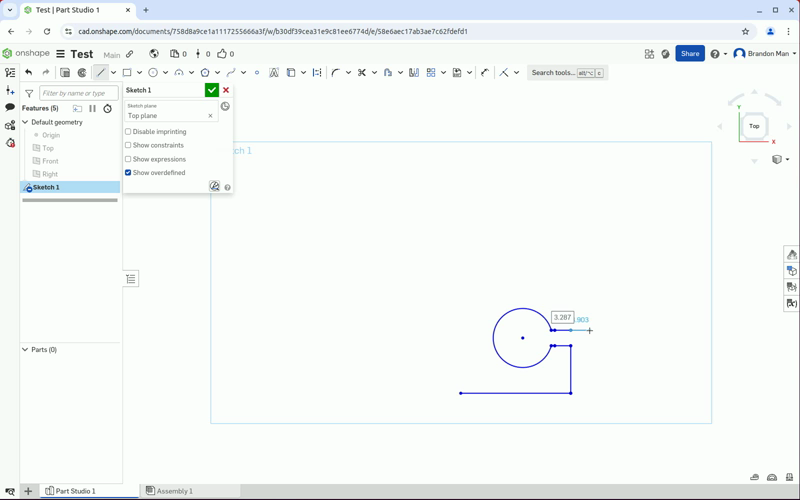
mouse_move(570, 282)
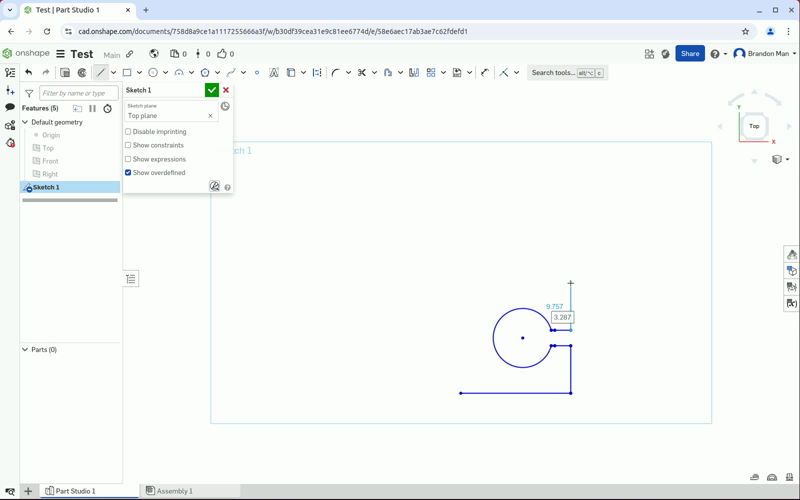
click(570, 282)
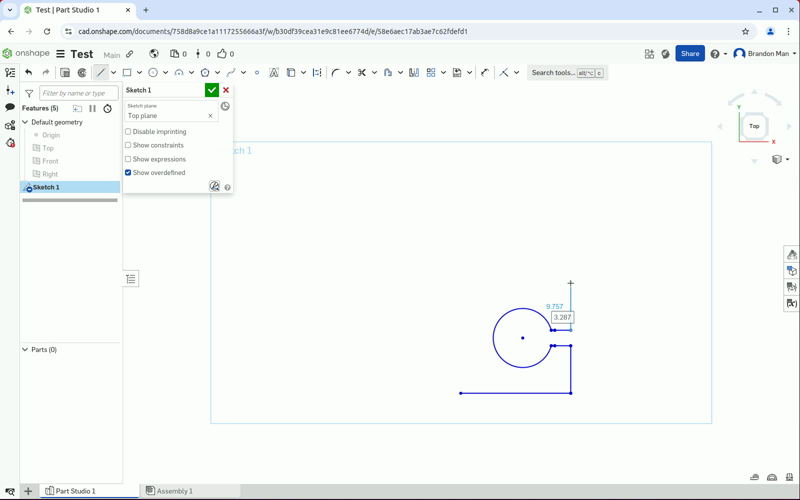
key_up(shift)
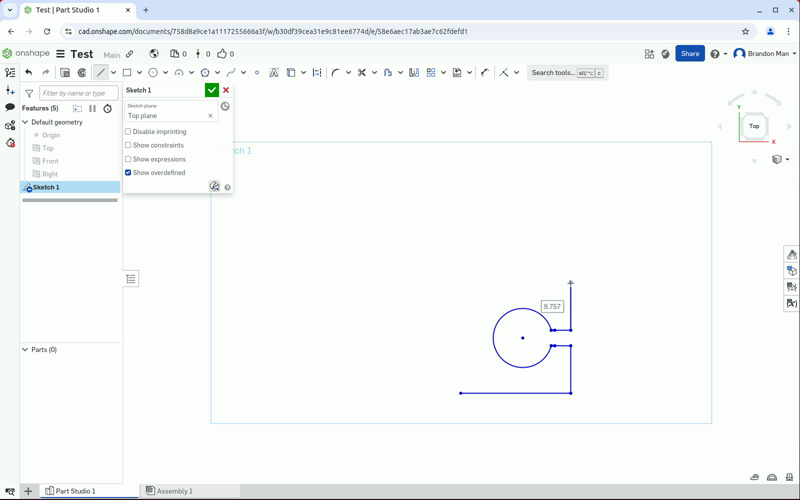
key_down(shift)
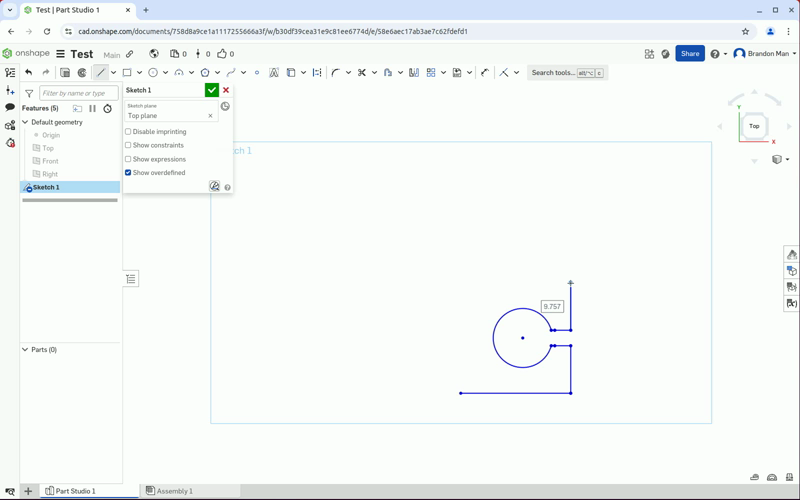
mouse_move(460, 282)
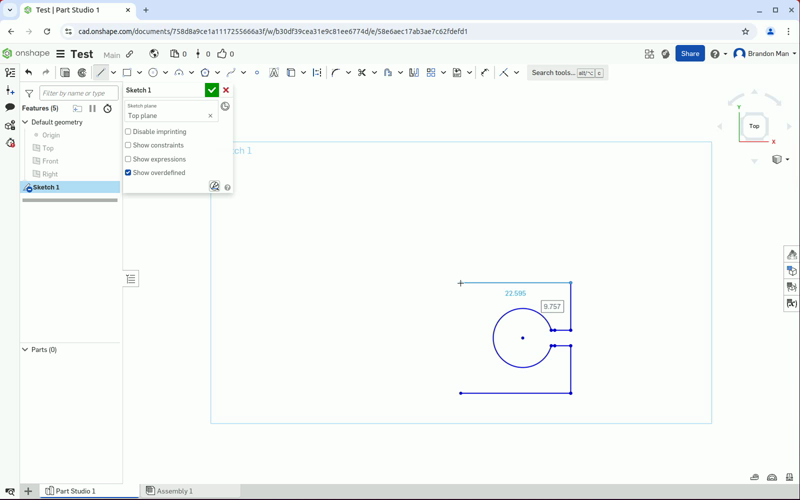
click(460, 282)
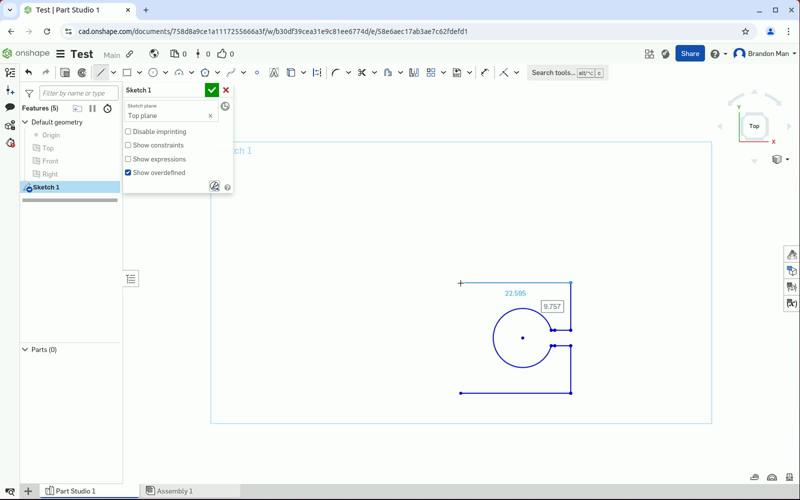
key_up(shift)
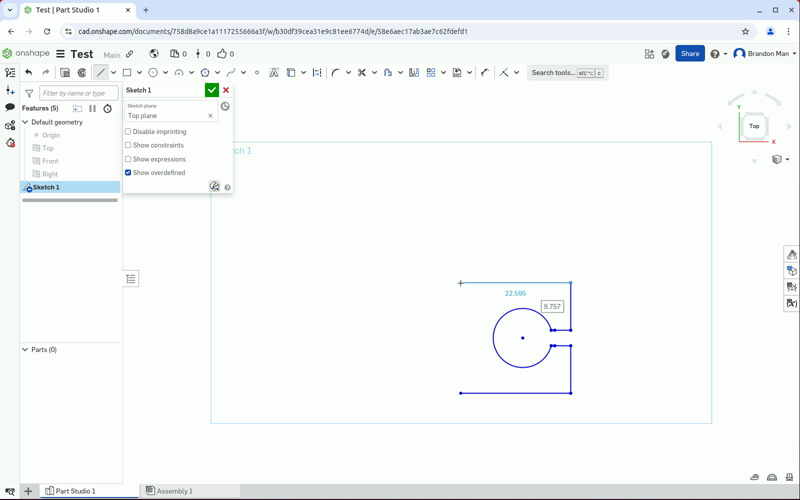
key_down(shift)
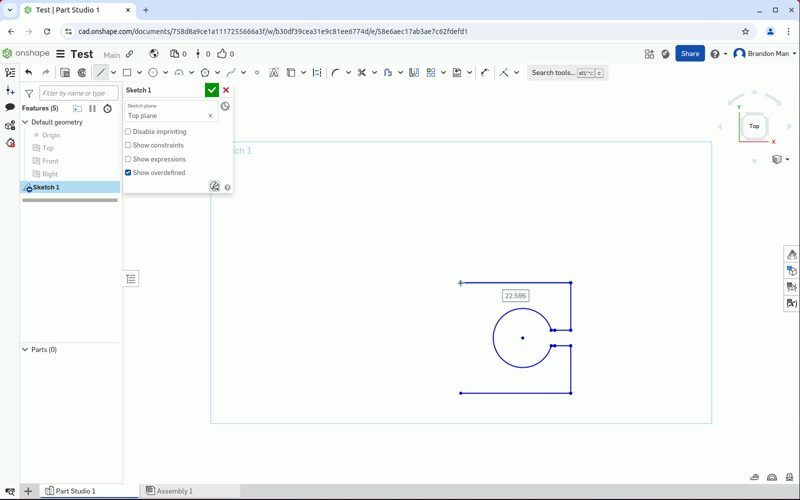
mouse_move(460, 393)
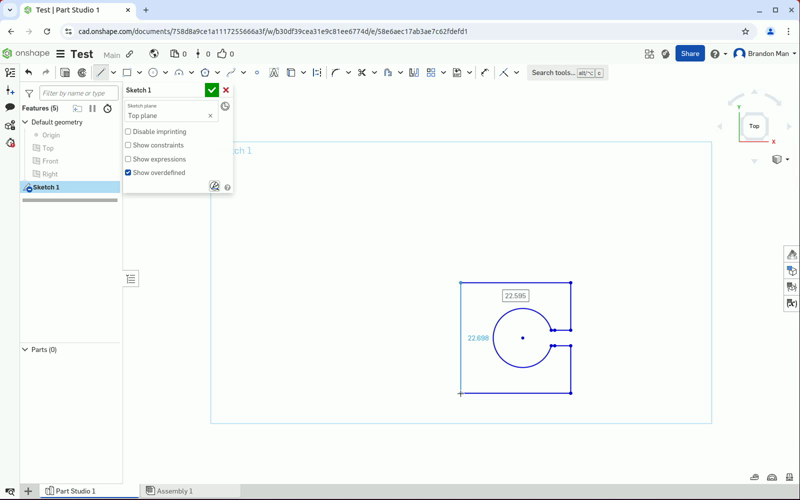
key_up(shift)
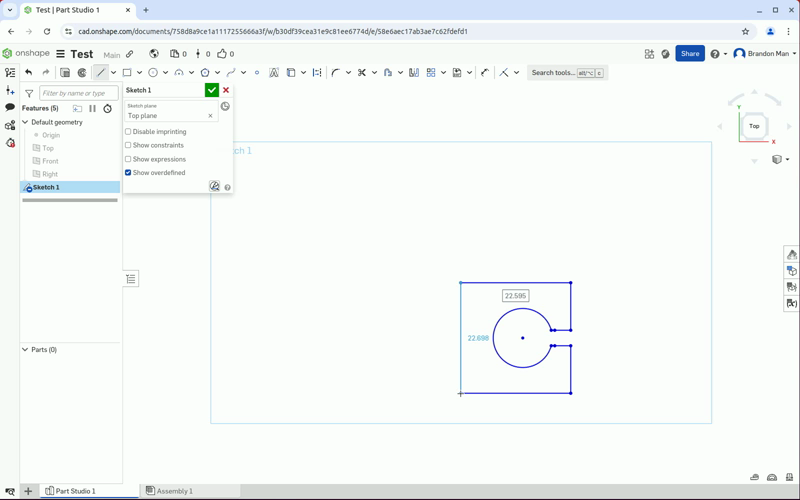
click(460, 393)
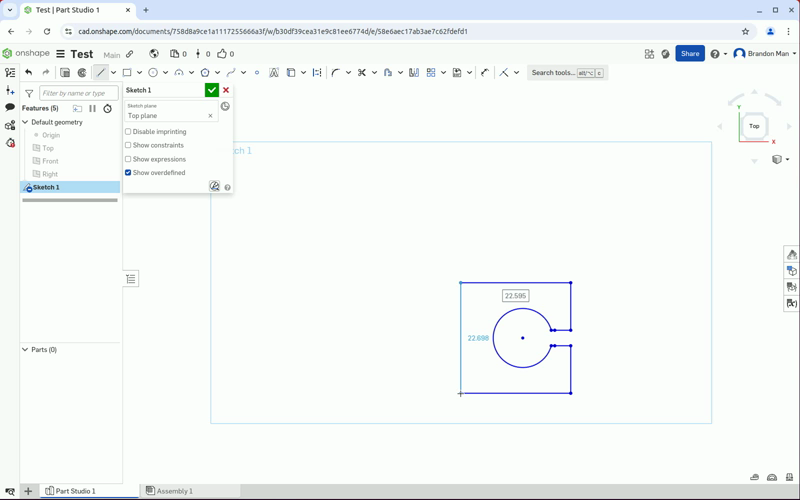
key(esc)
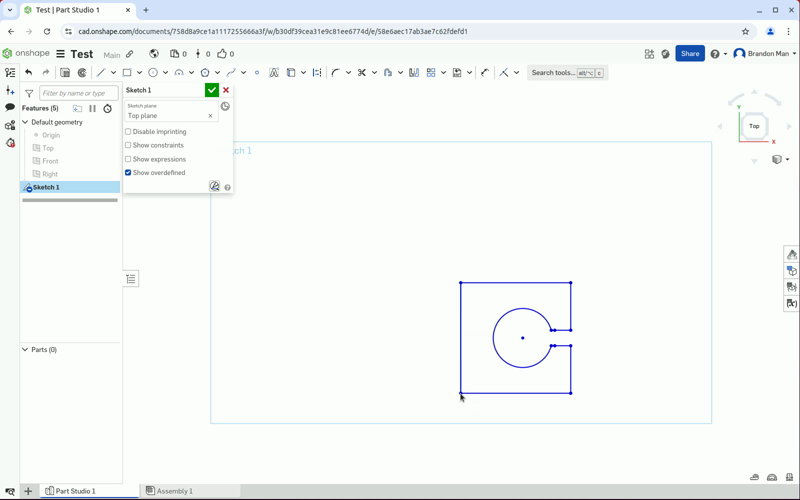
mouse_move(561, 364)
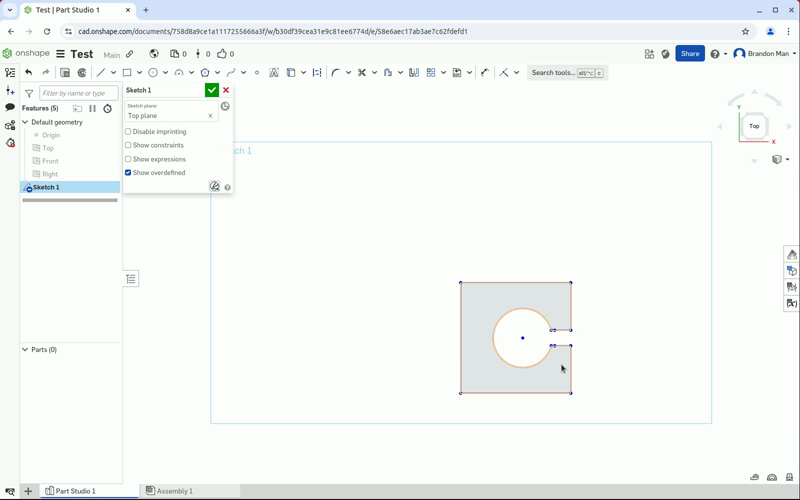
click(561, 364)
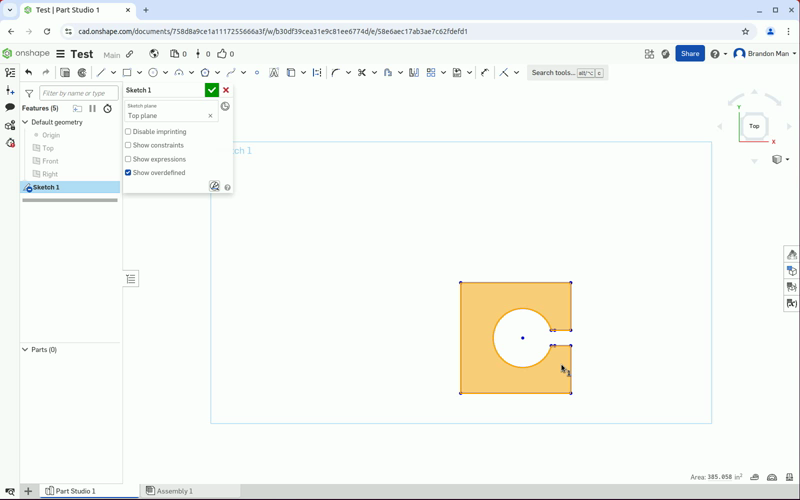
mouse_move(73, 352)
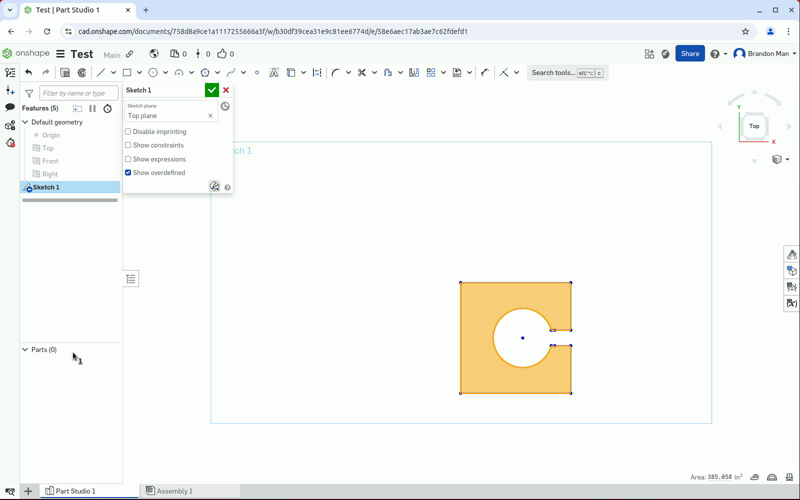
key(shift+y)
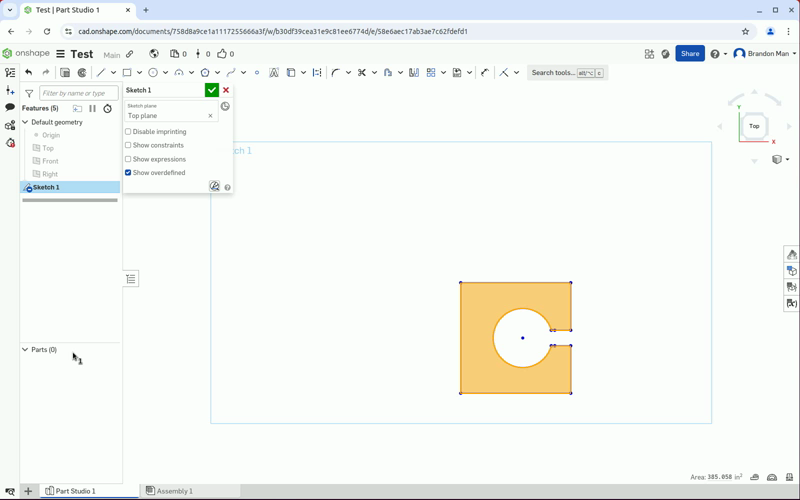
key(shift+e)
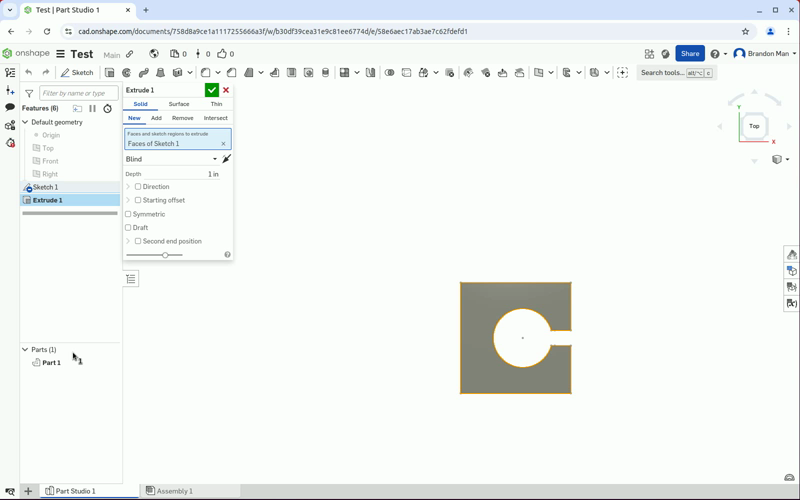
mouse_move(143, 106)
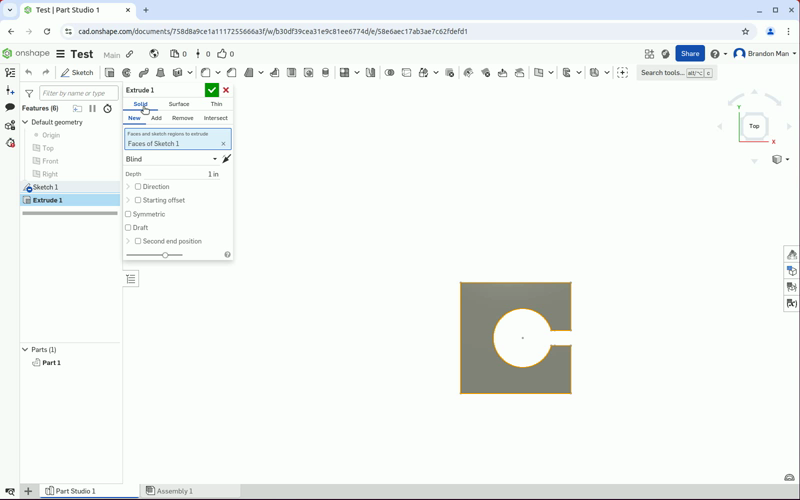
click(143, 106)
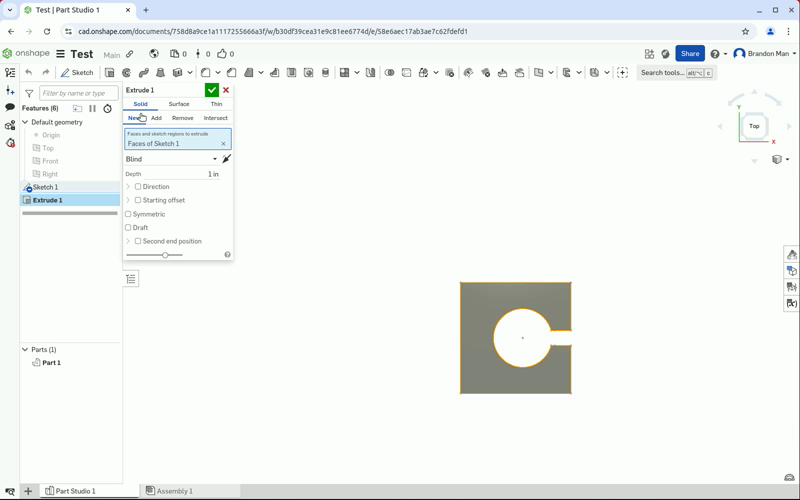
mouse_move(137, 120)
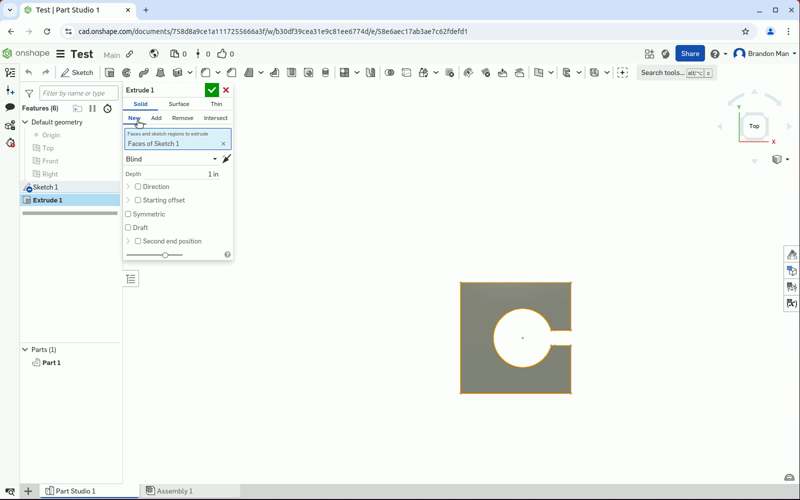
click(137, 120)
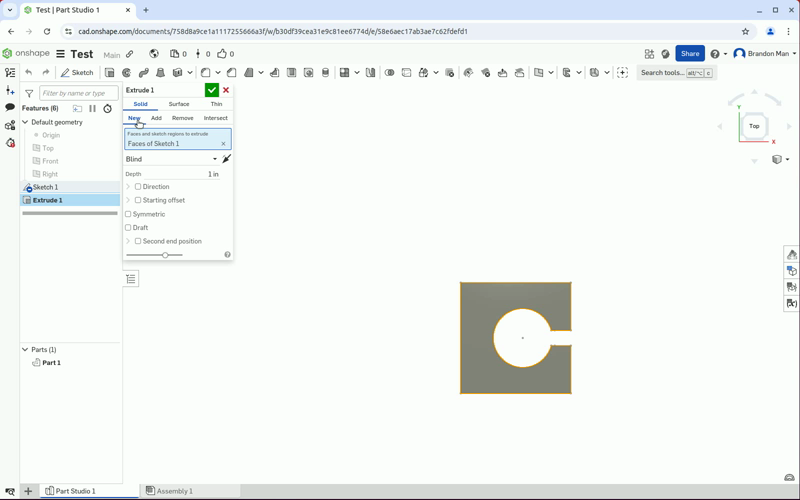
key(tab, 4)
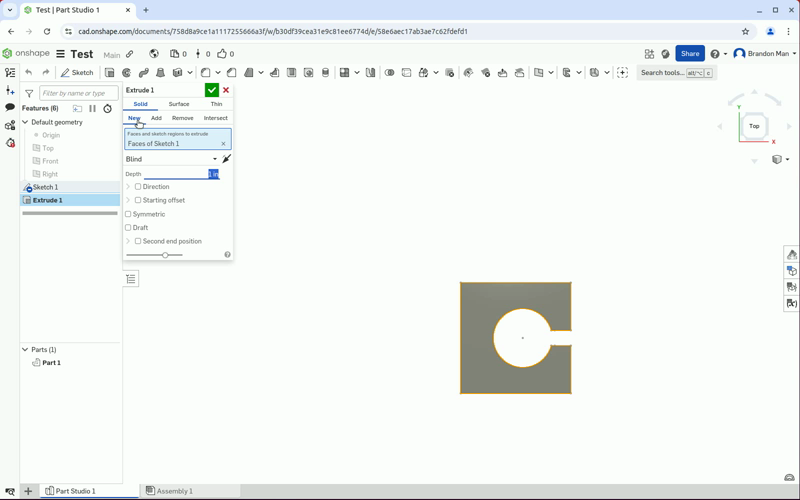
text(0.481)
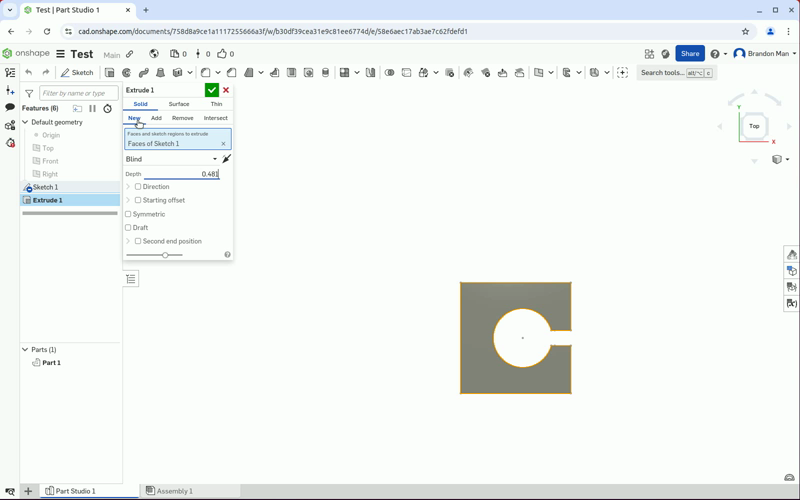
key(enter)
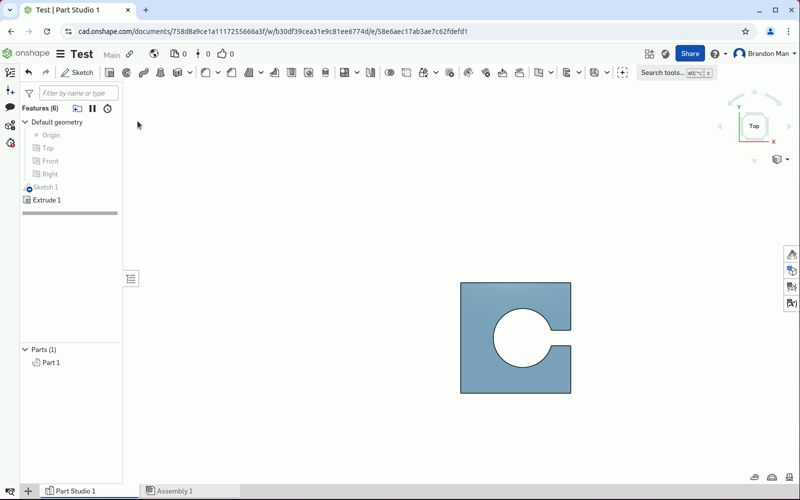
key(shift+h)
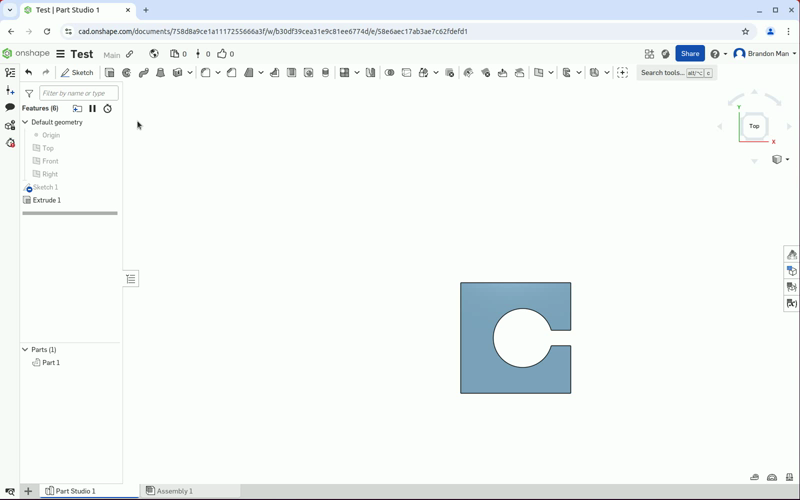
key(shift+h)
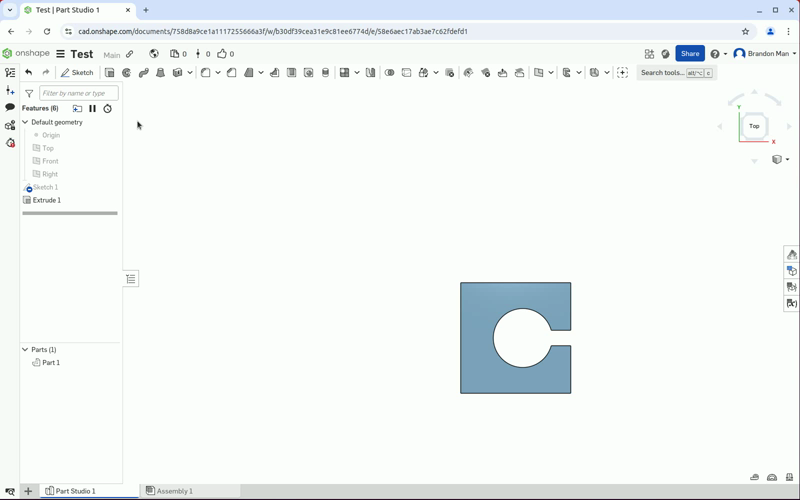
mouse_move(73, 189)
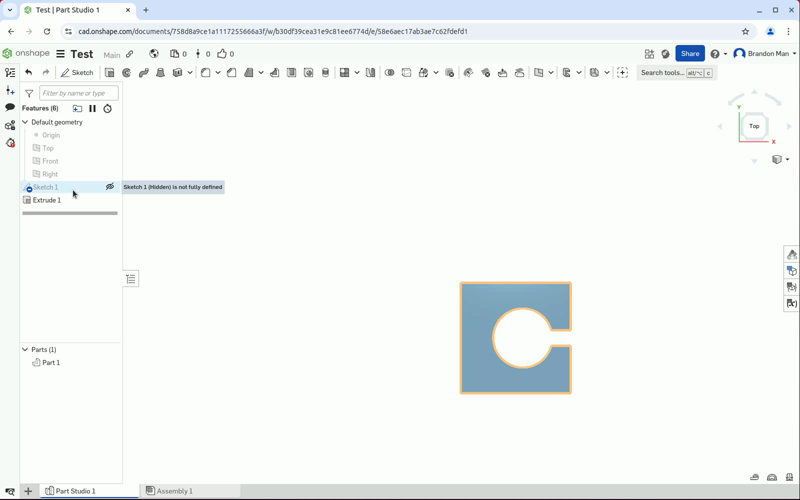
click(73, 189)
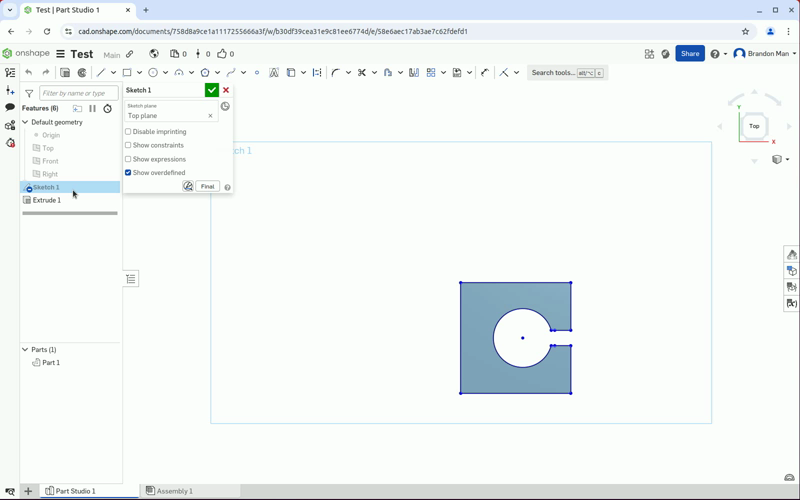
mouse_move(229, 92)
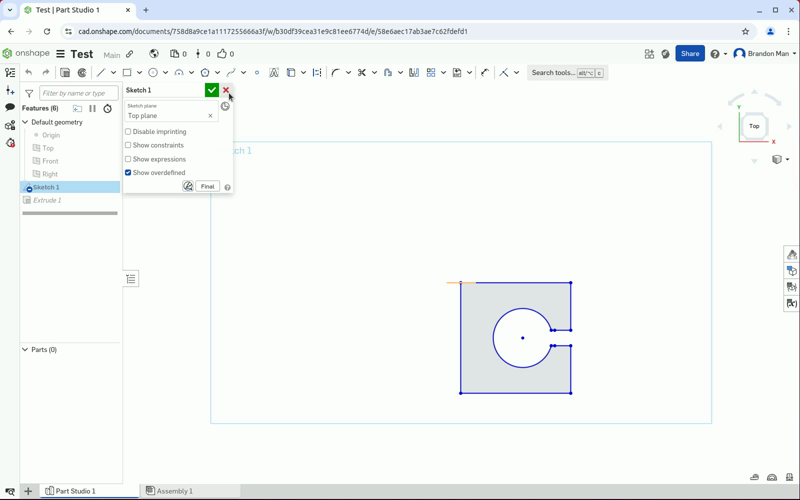
click(229, 92)
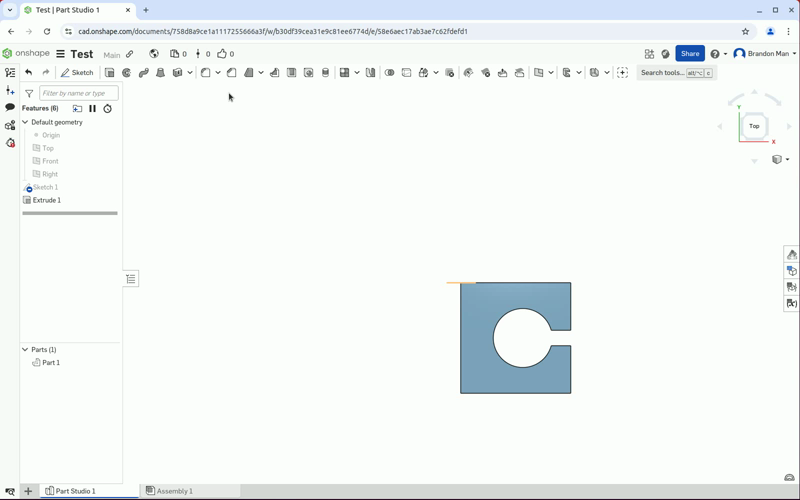
mouse_move(73, 352)
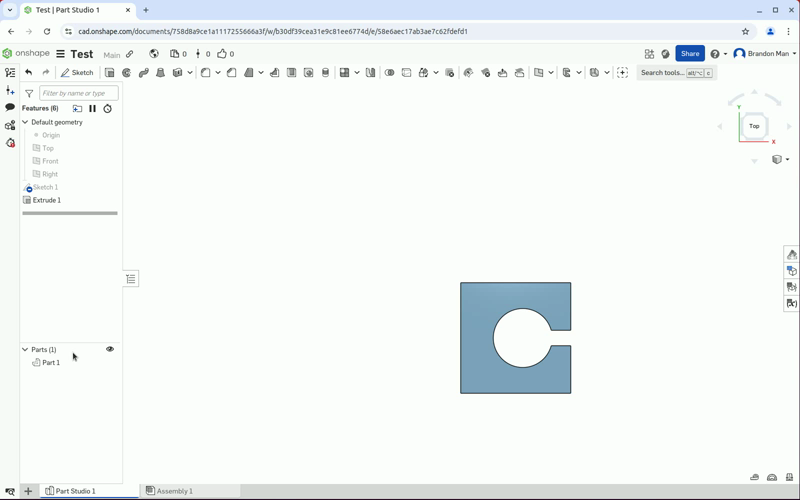
key(y)
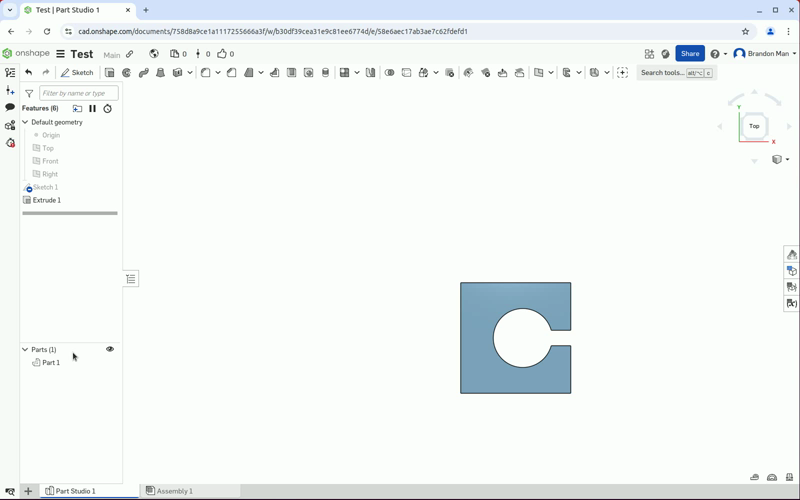
key(shift+p)
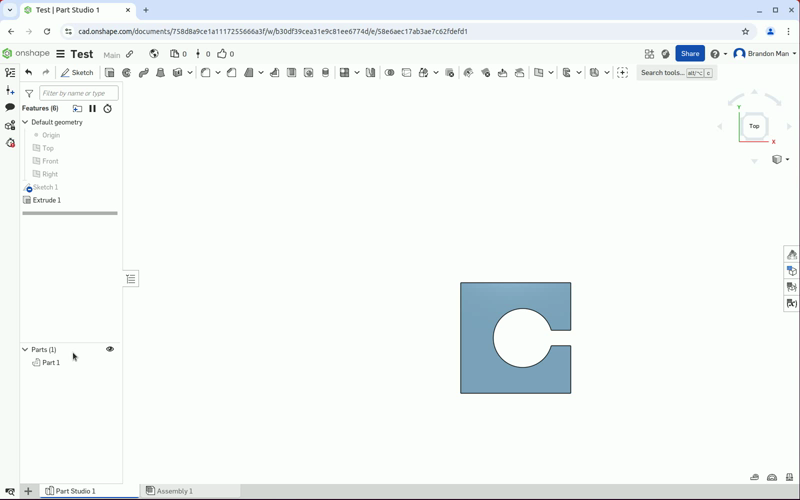
key(space)
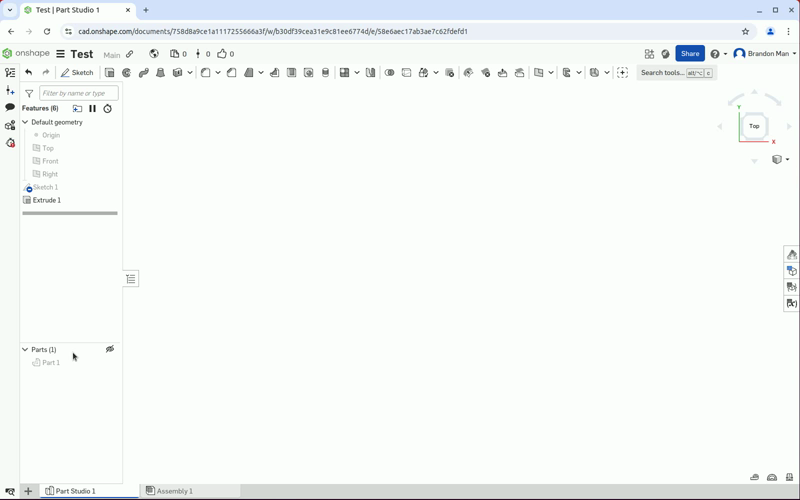
key_down(shift)
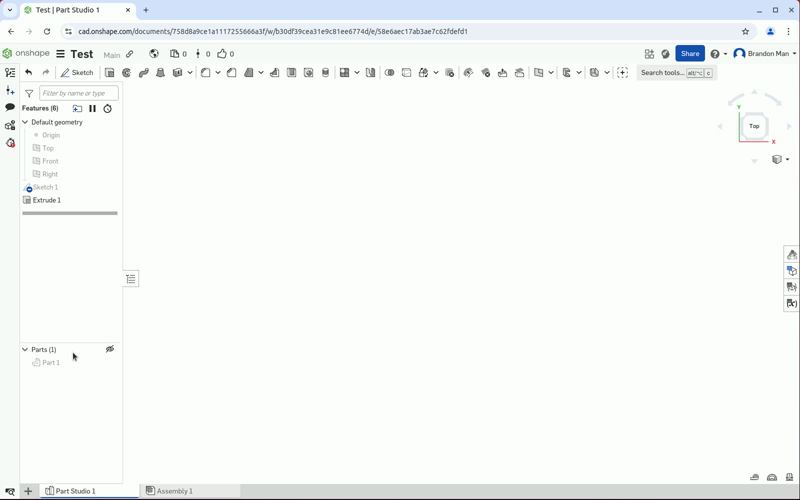
key(up)
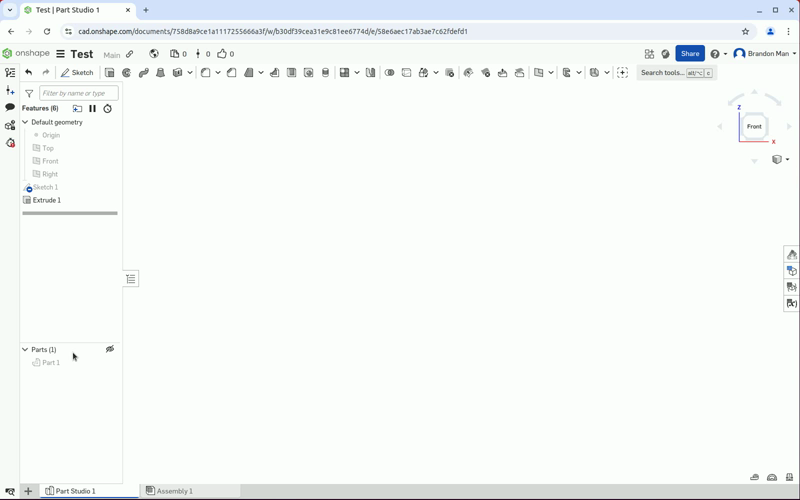
key_up(shift)
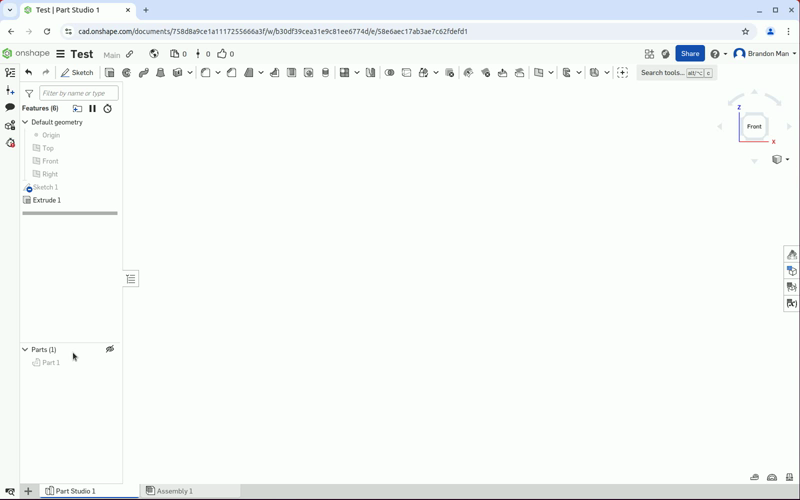
key(space)
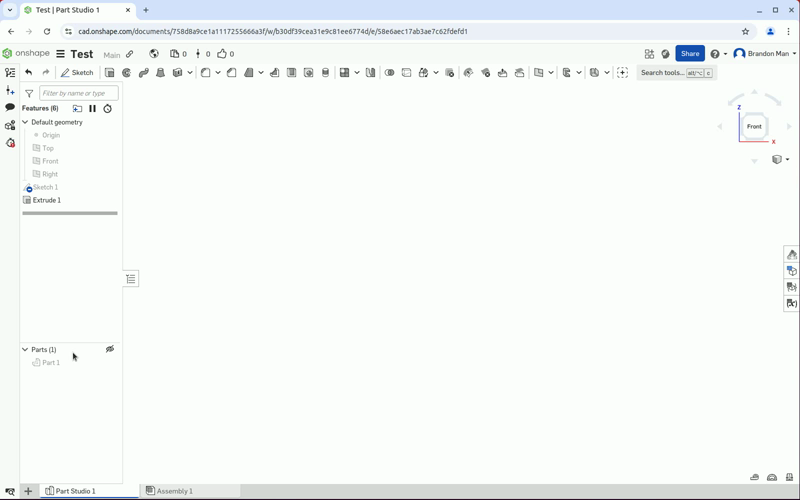
key_down(shift)
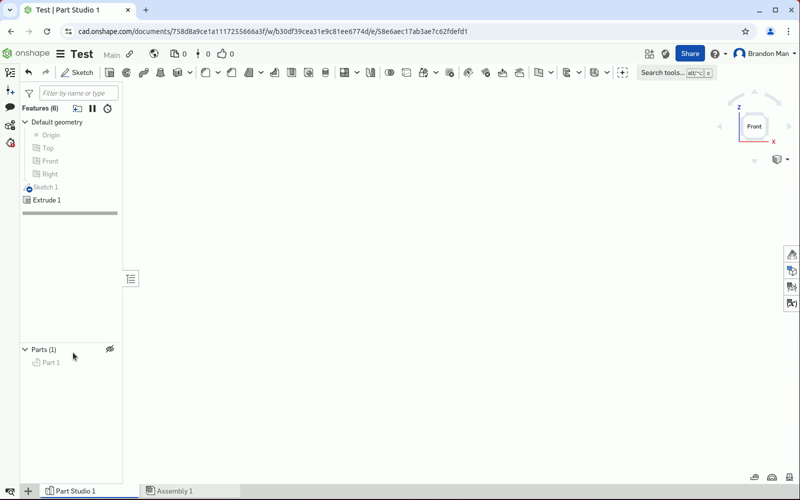
key(left)
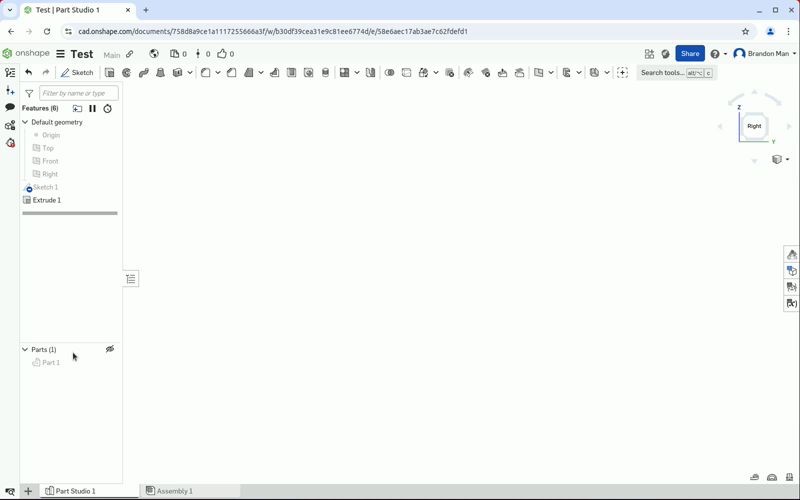
key_up(shift)
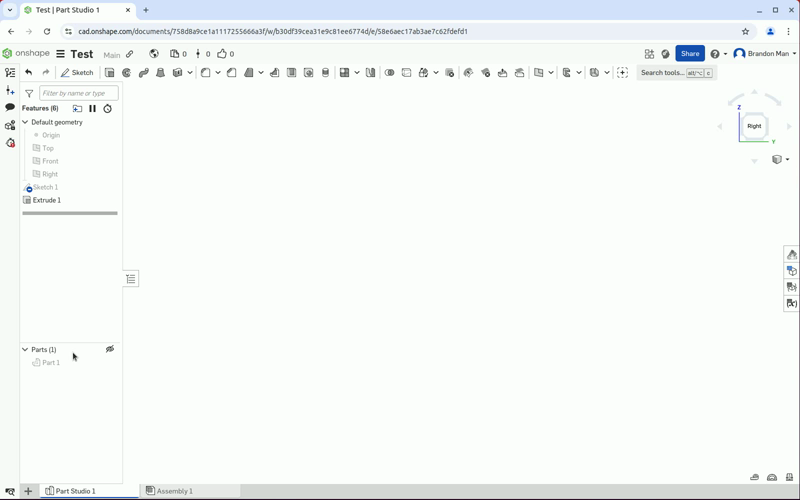
mouse_move(73, 352)
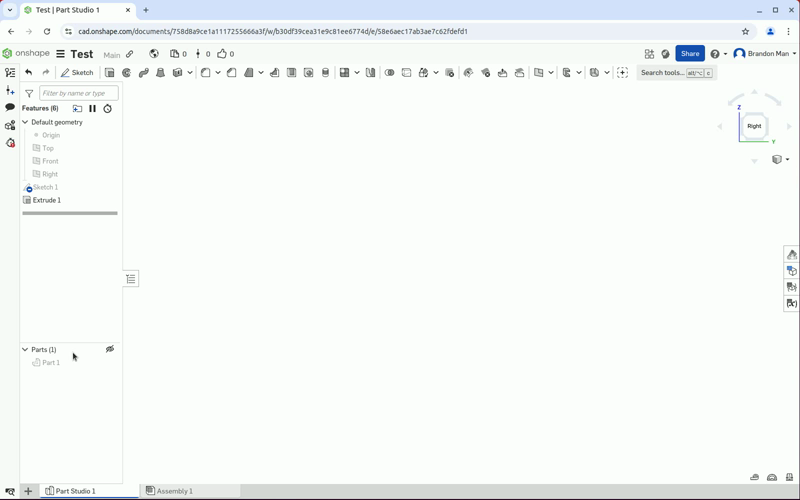
key(shift+y)
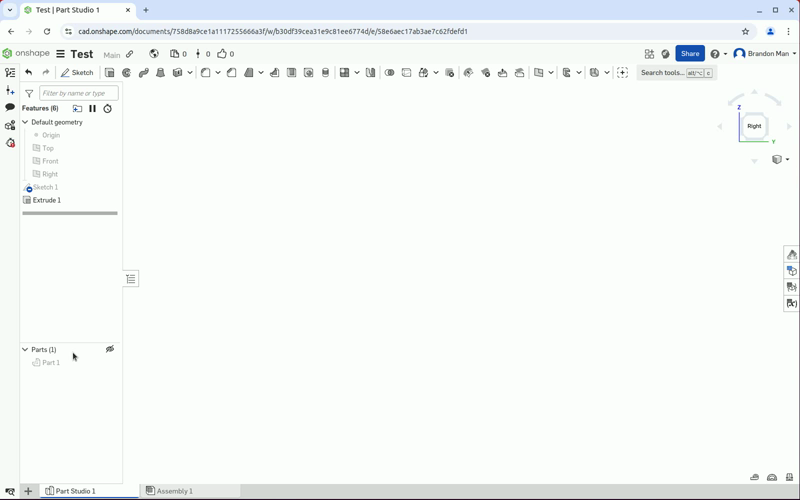
key(shift+s)
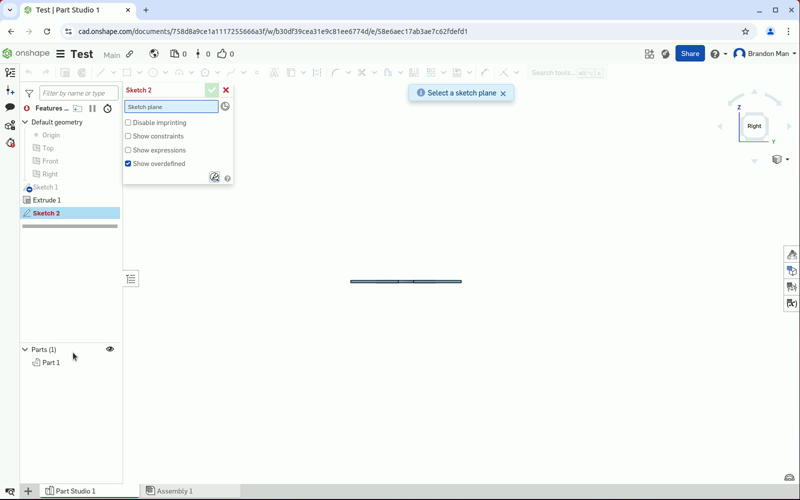
mouse_move(73, 176)
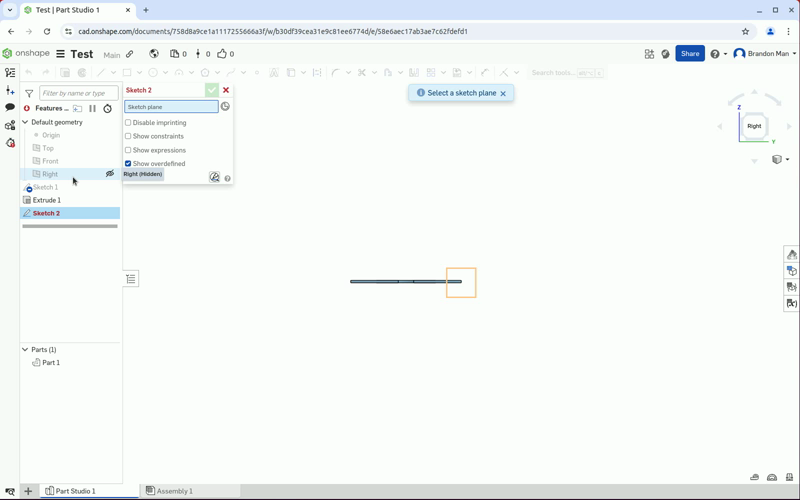
click(73, 176)
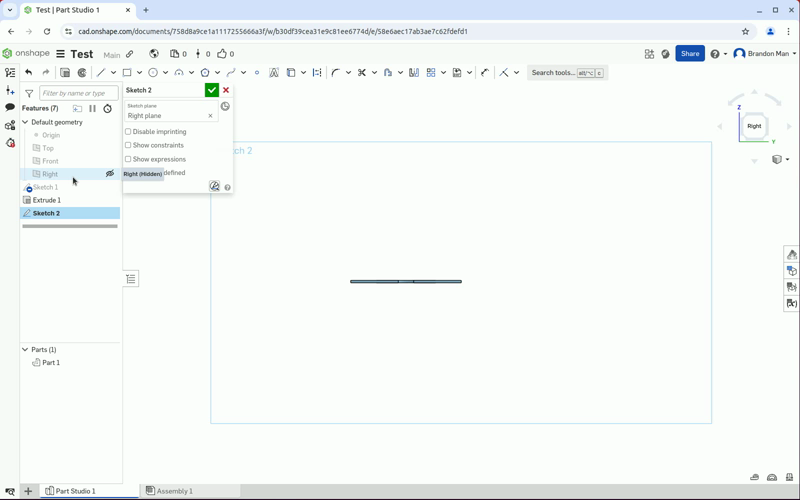
mouse_move(73, 352)
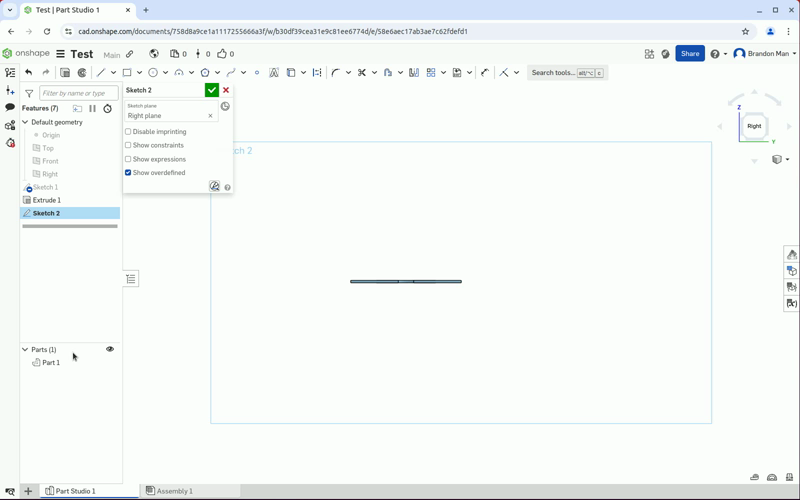
key(y)
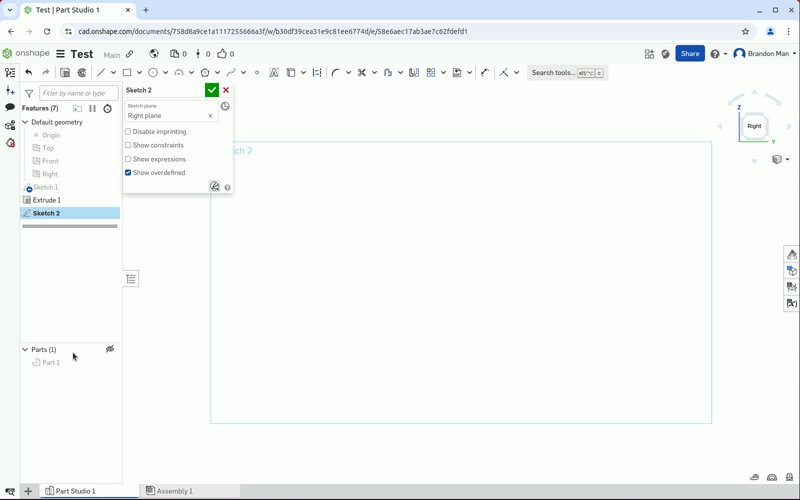
key(l)
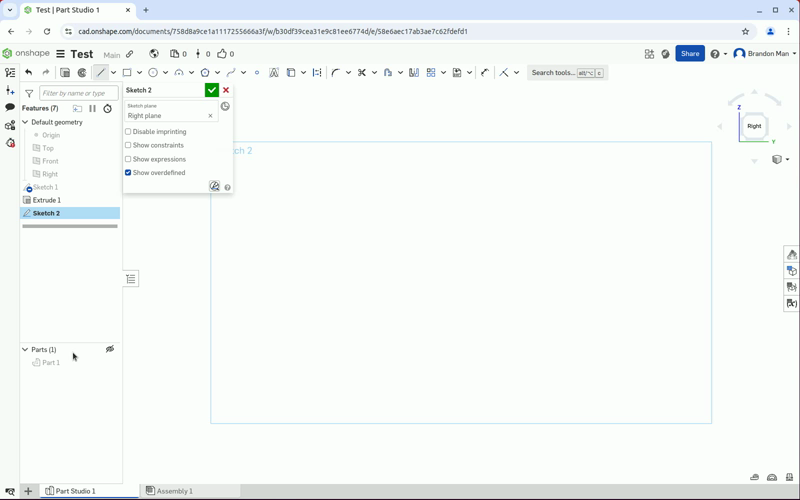
key_down(shift)
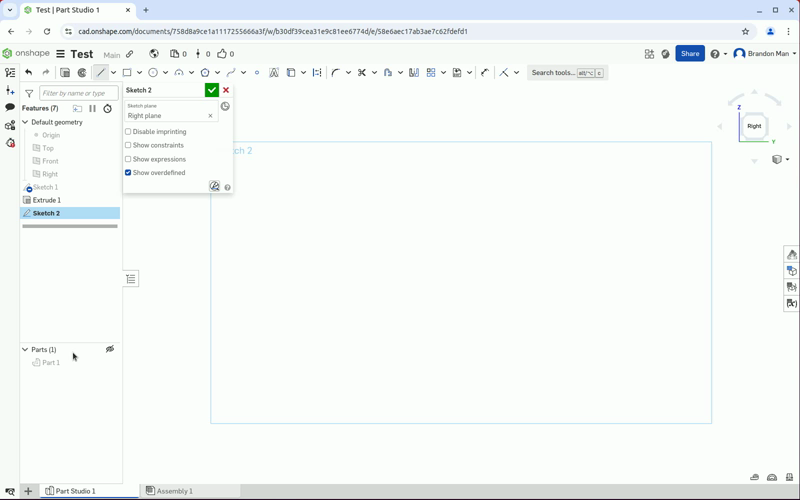
mouse_move(350, 282)
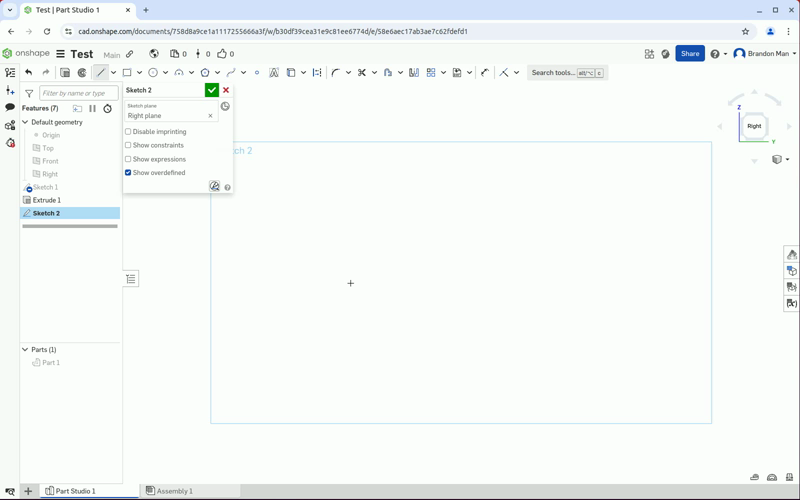
click(350, 282)
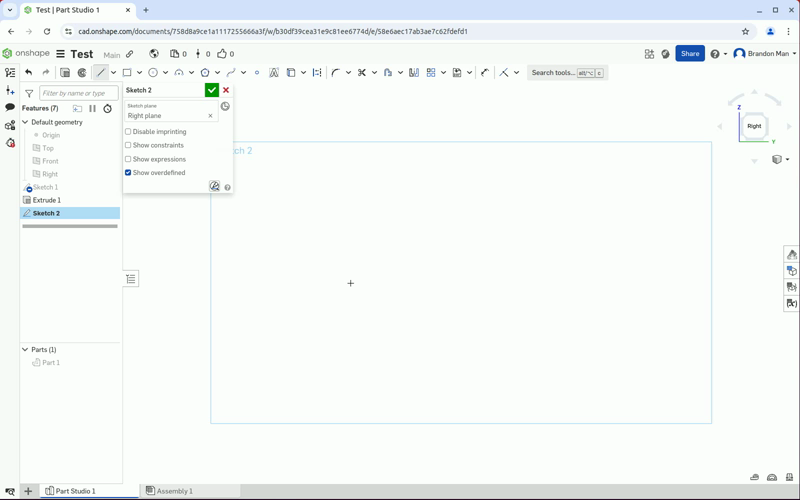
key_up(shift)
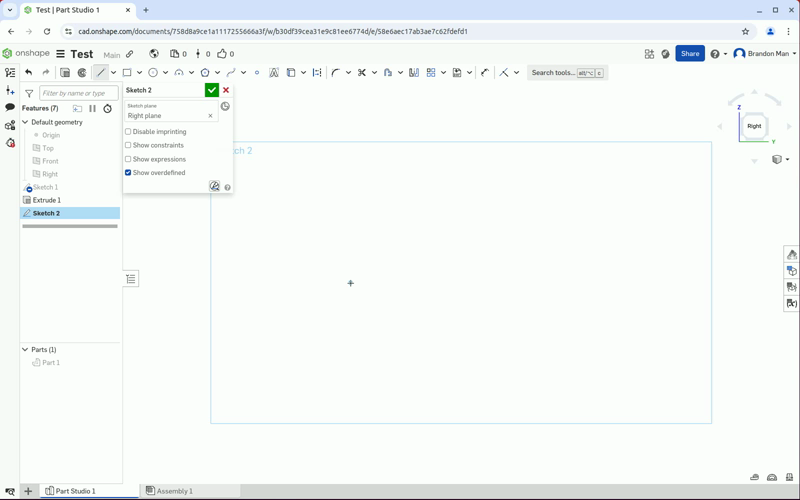
key_down(shift)
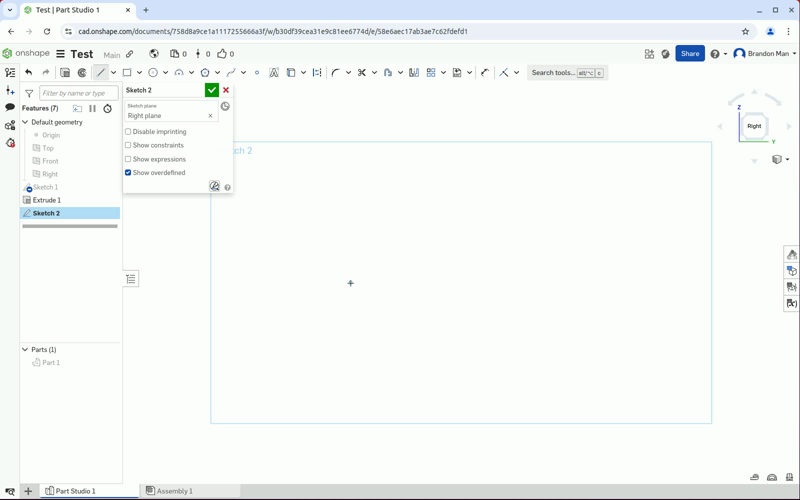
mouse_move(460, 282)
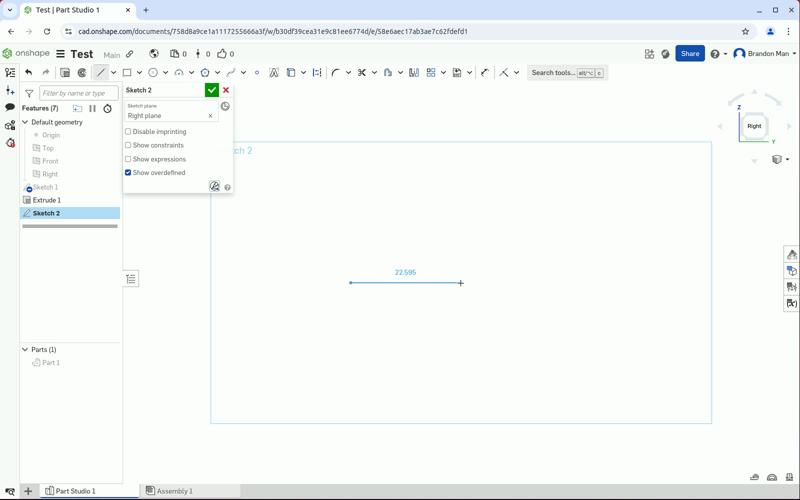
click(460, 282)
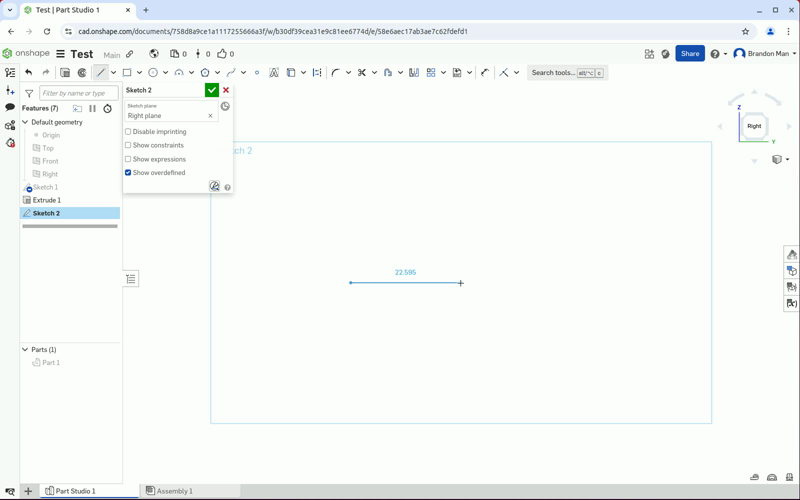
key_up(shift)
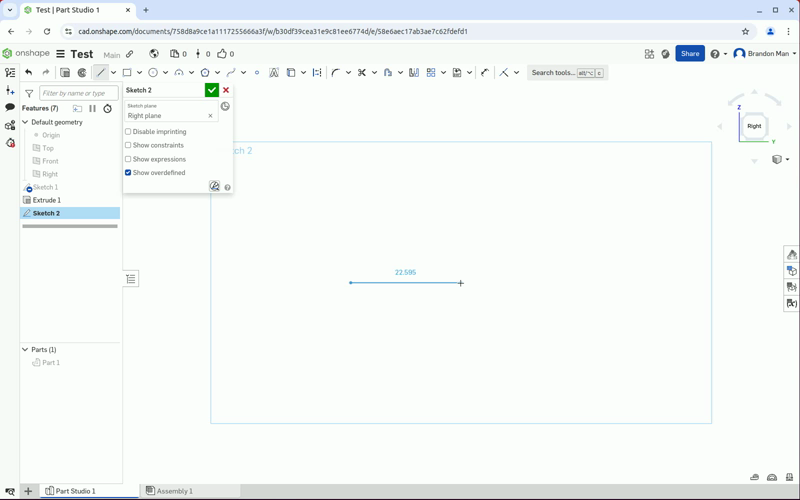
key_down(shift)
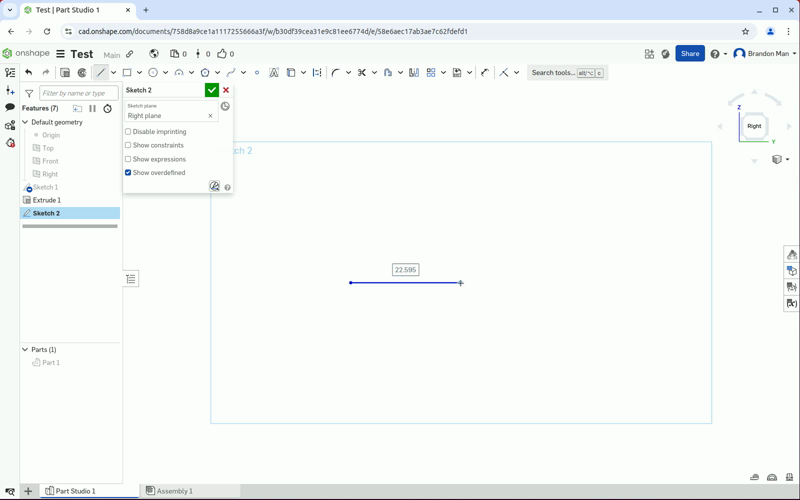
mouse_move(460, 170)
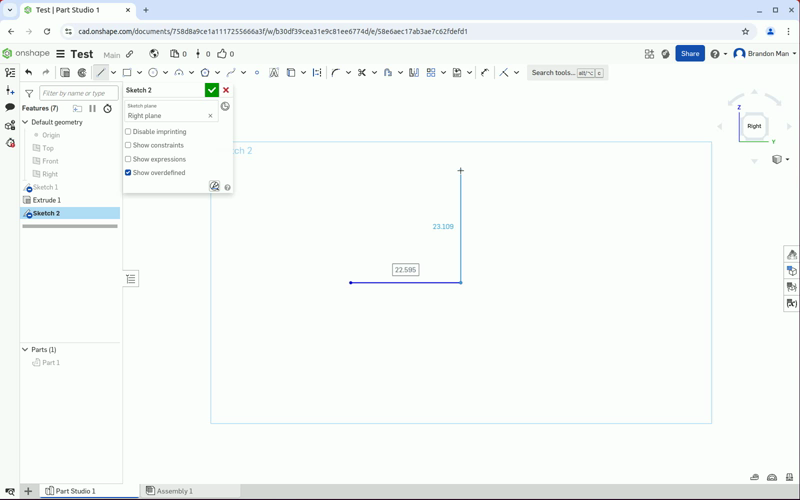
click(460, 170)
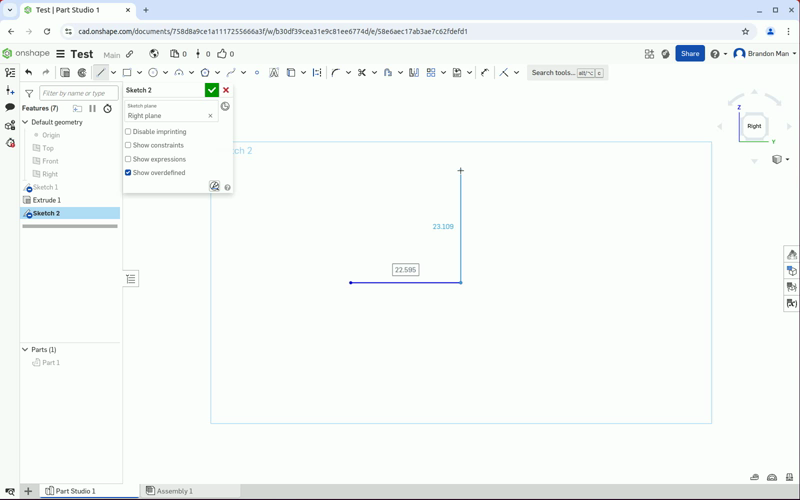
key_up(shift)
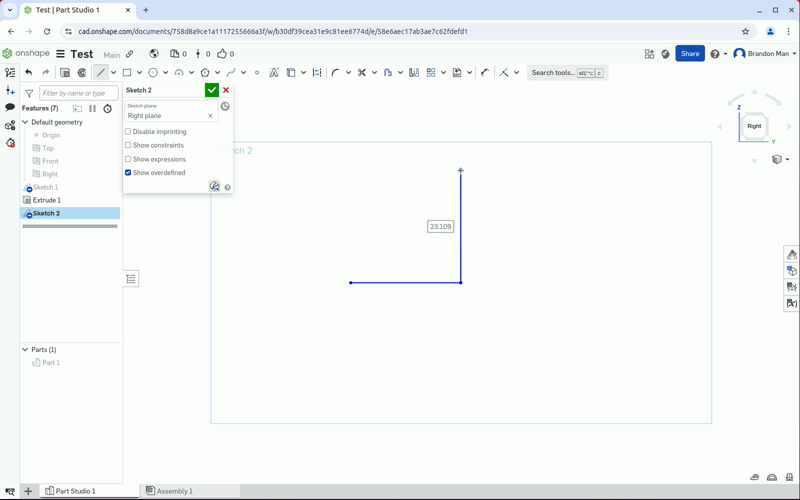
key_down(shift)
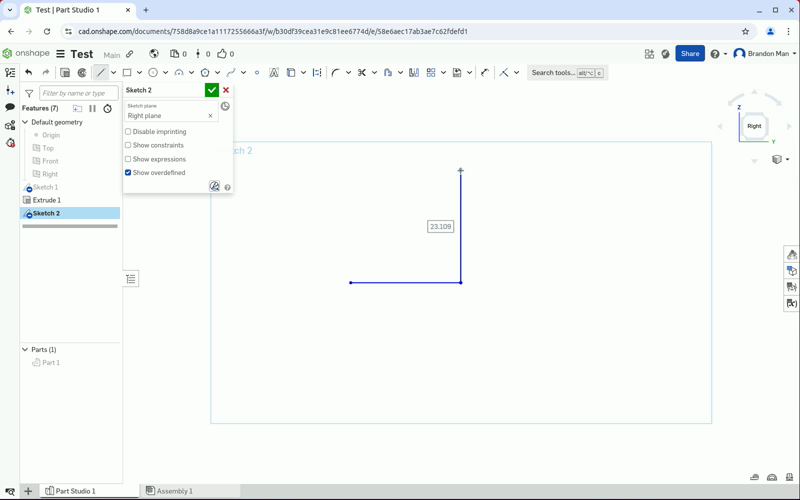
mouse_move(350, 170)
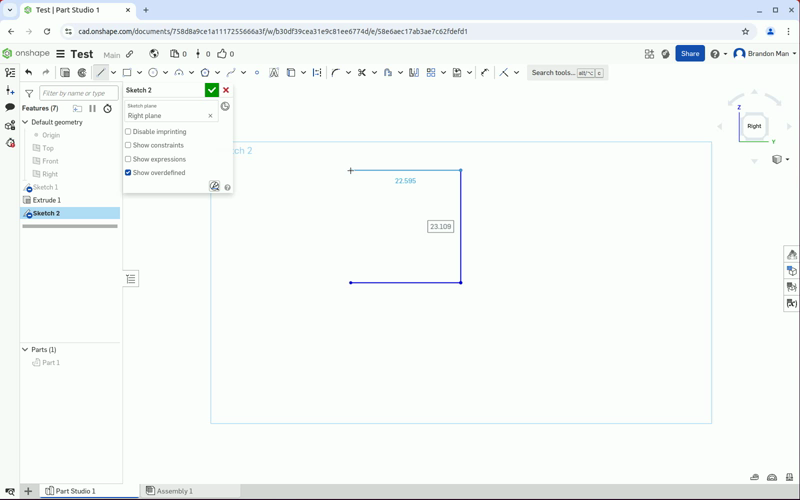
click(350, 170)
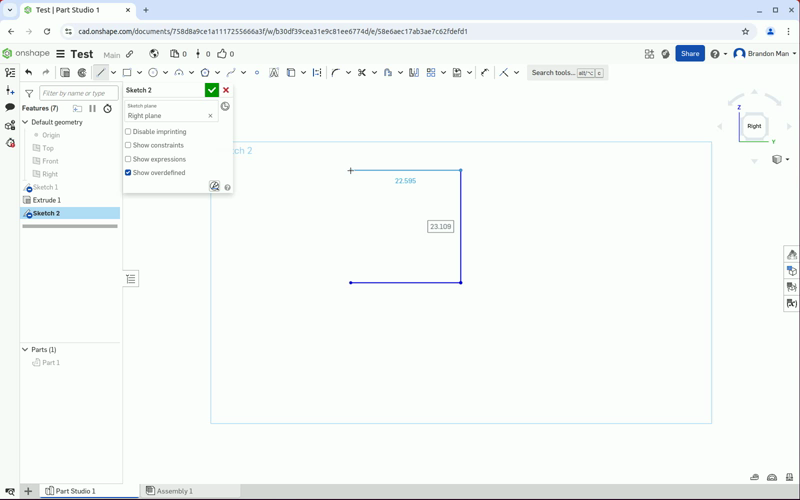
key_up(shift)
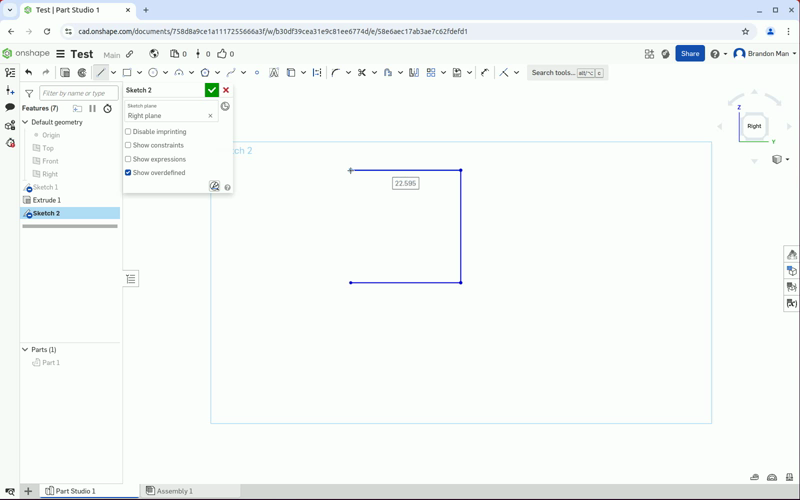
key_down(shift)
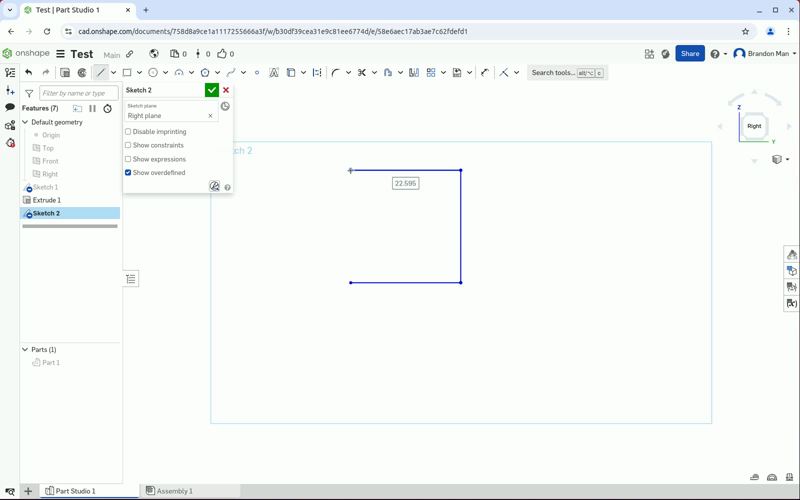
mouse_move(350, 282)
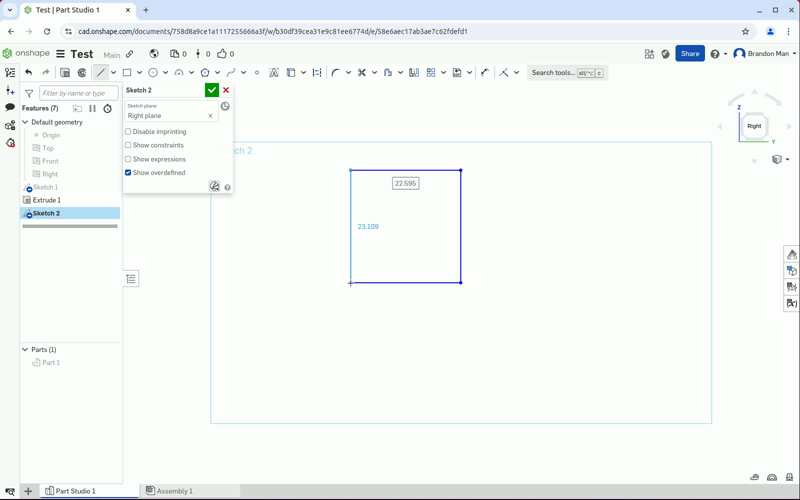
key_up(shift)
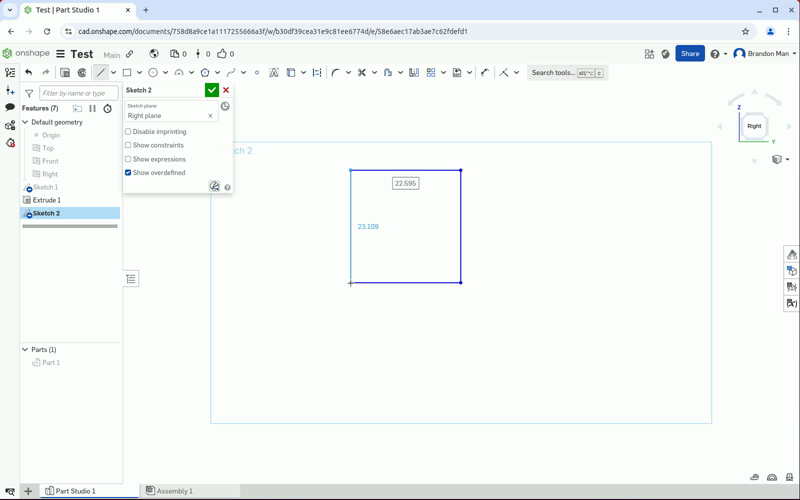
click(350, 282)
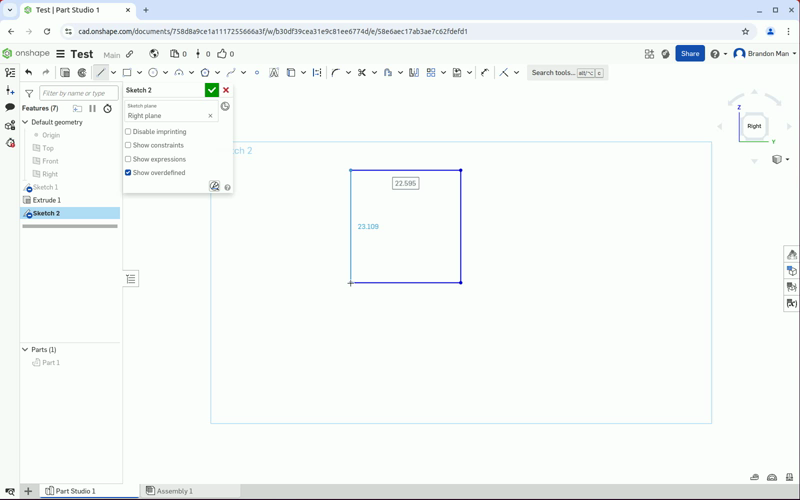
key(esc)
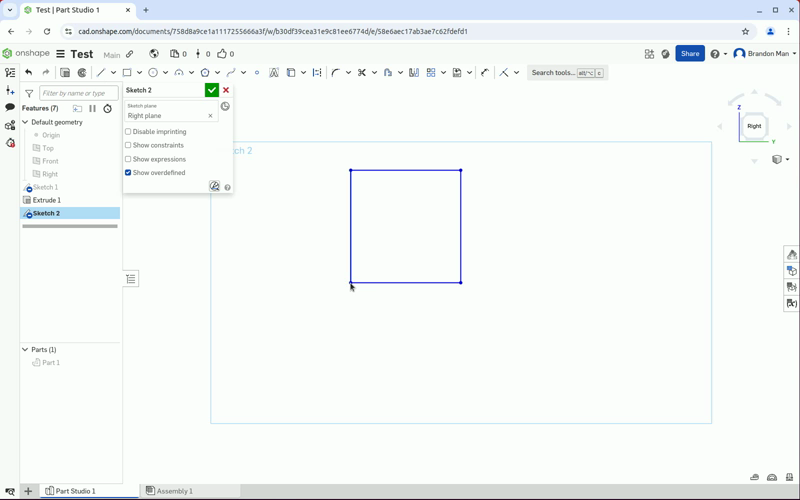
mouse_move(359, 194)
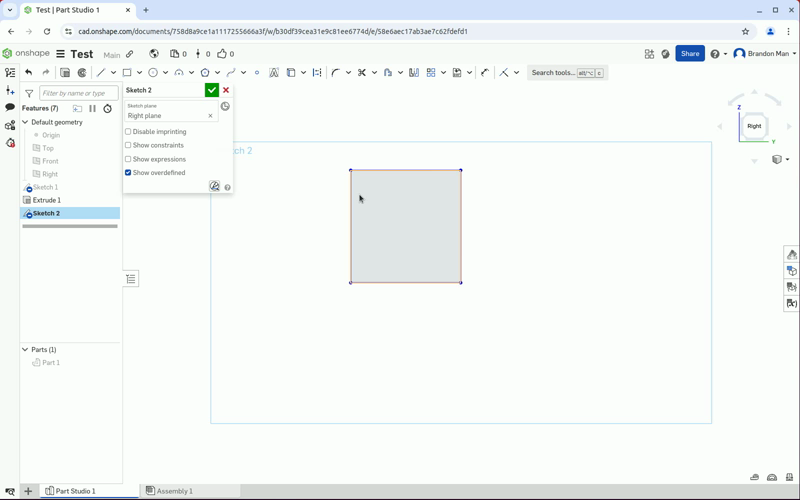
click(359, 194)
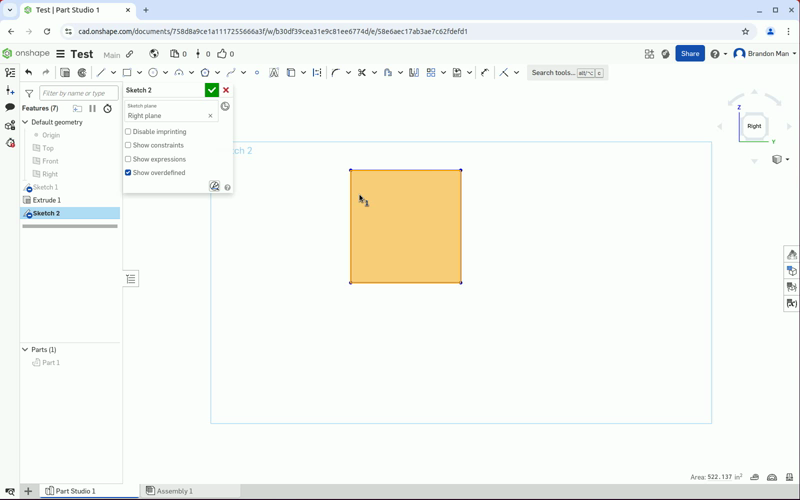
mouse_move(73, 352)
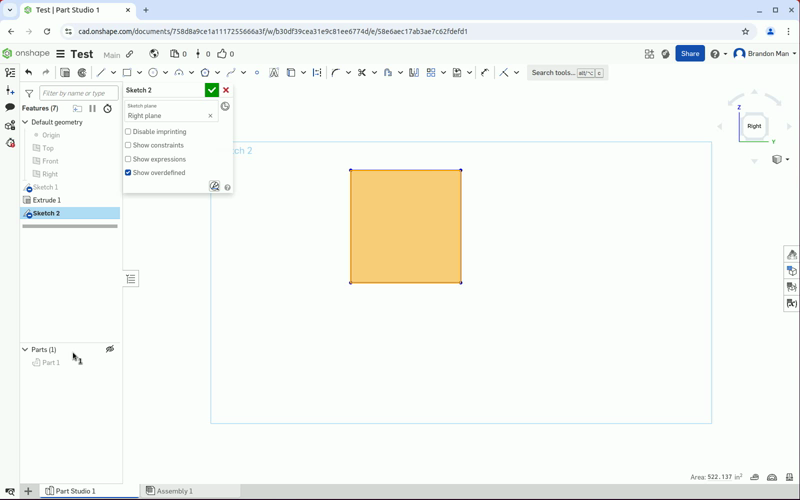
key(shift+y)
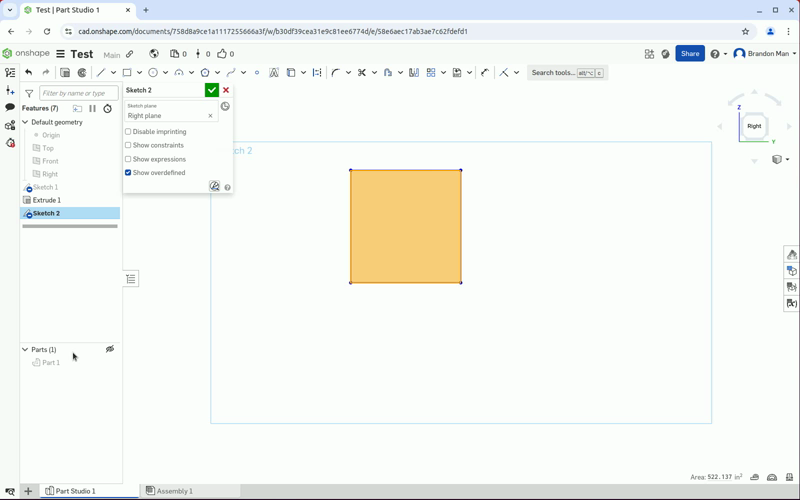
key(shift+e)
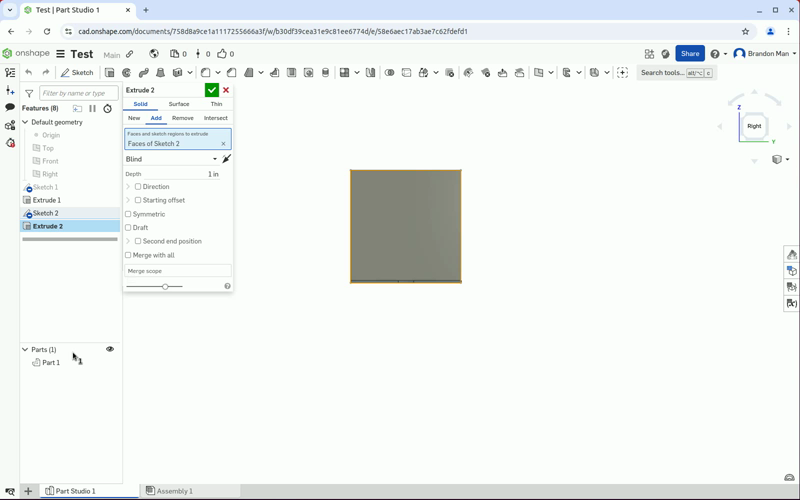
mouse_move(143, 106)
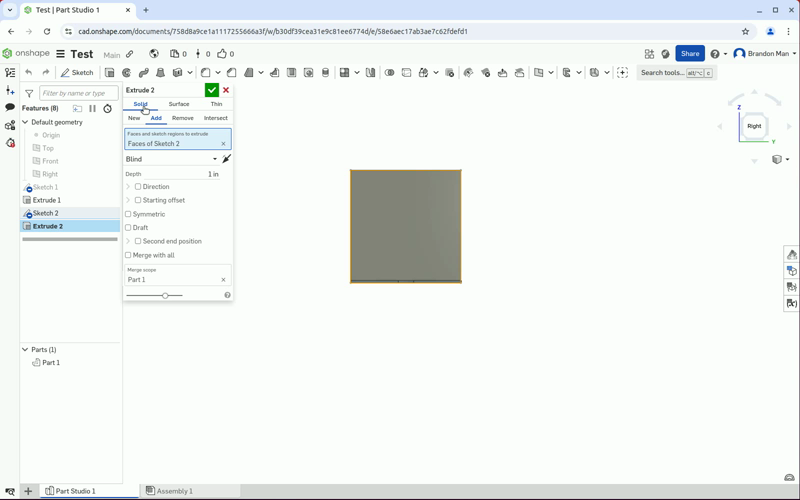
click(143, 106)
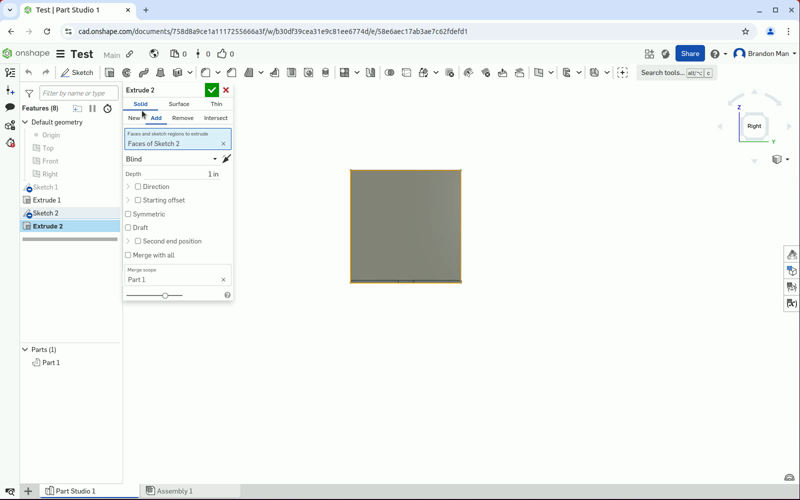
mouse_move(137, 120)
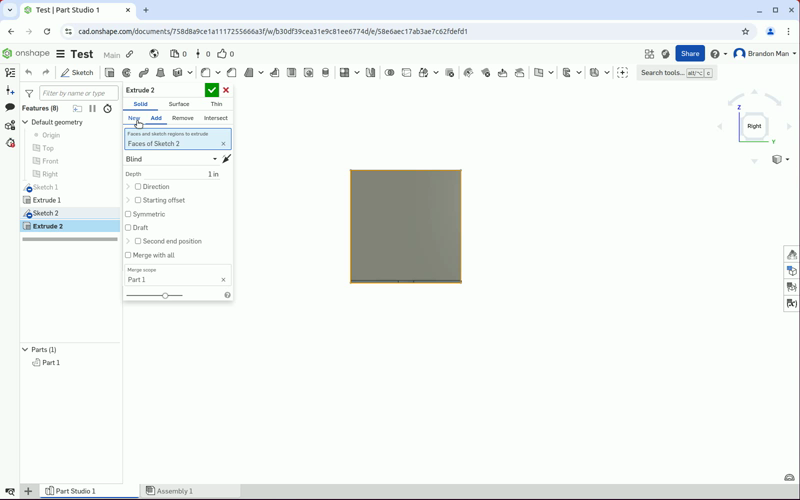
click(137, 120)
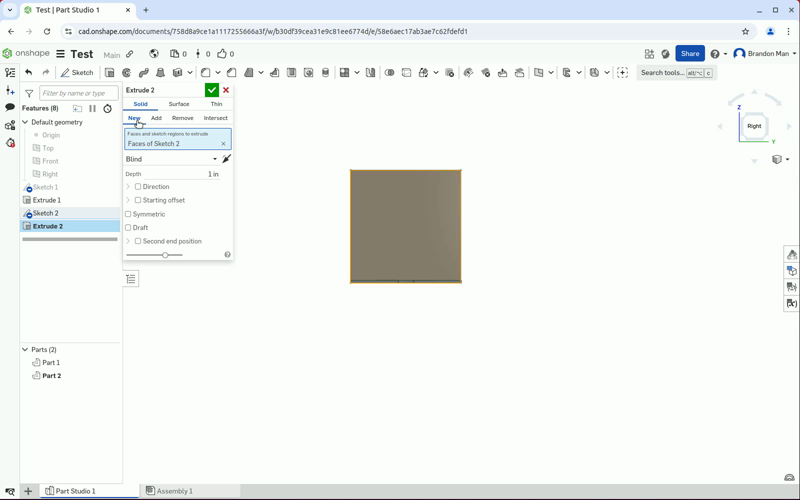
key(tab, 4)
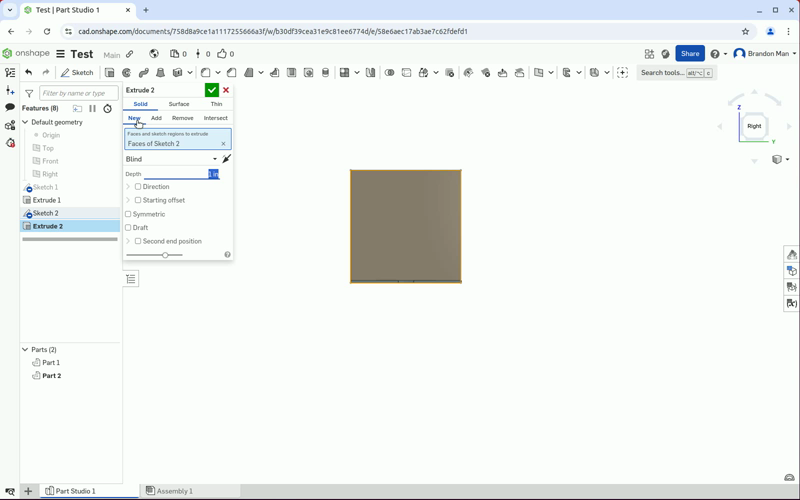
text(0.481)
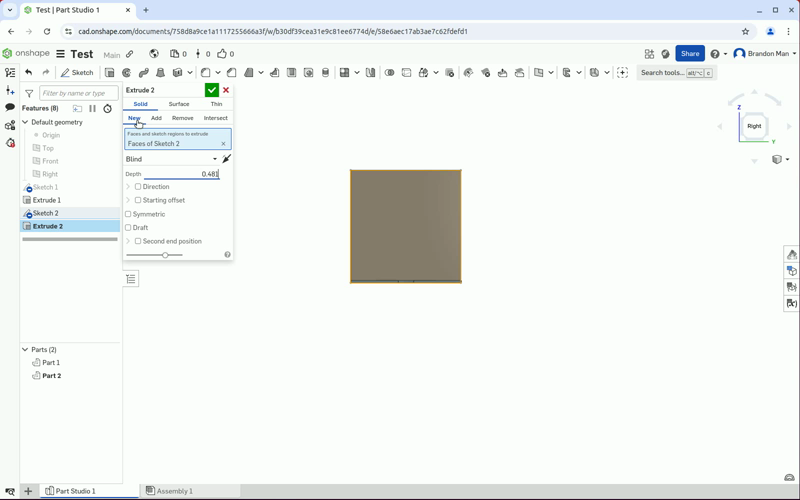
key(enter)
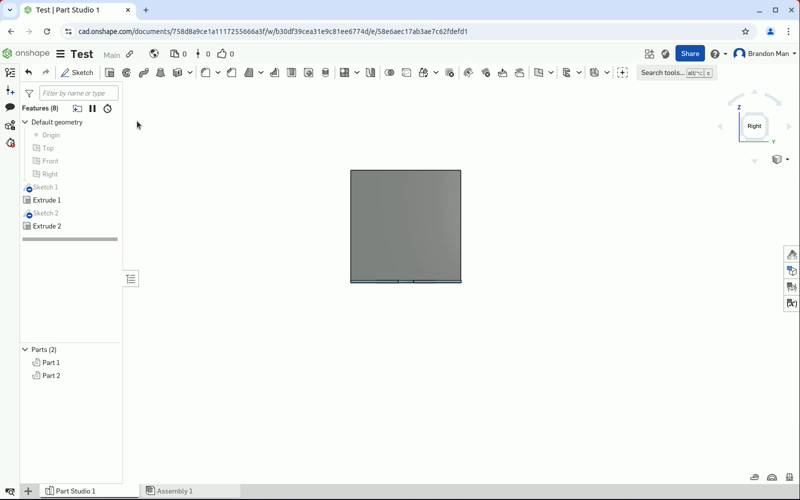
key(shift+h)
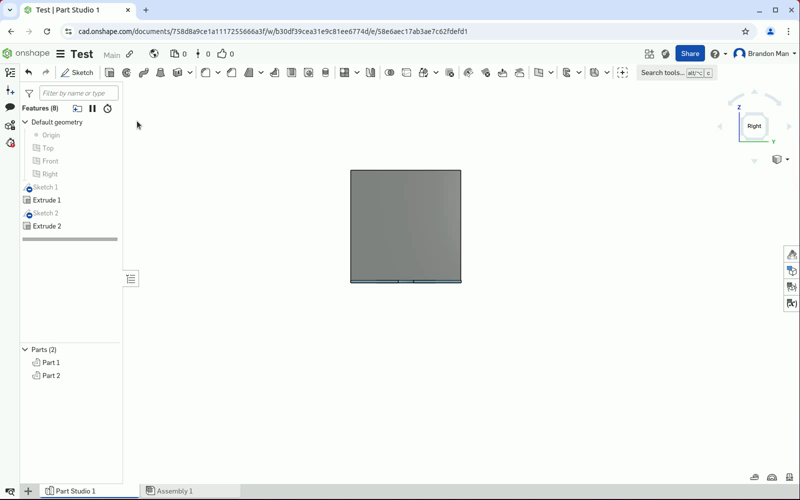
key(shift+h)
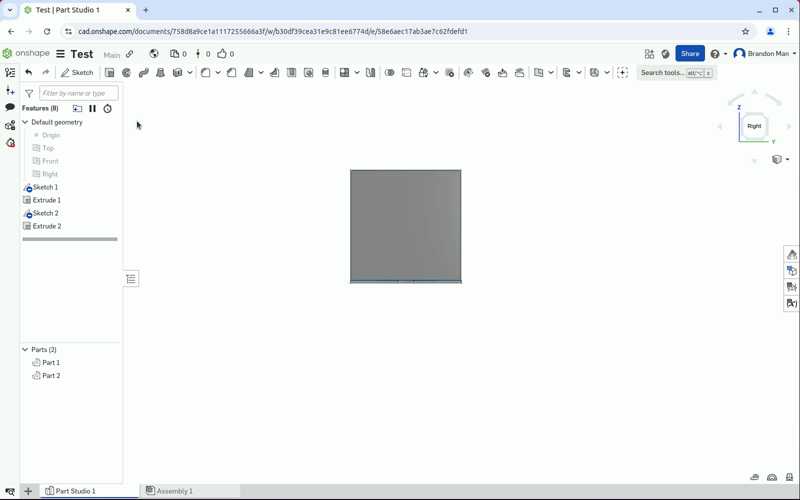
key(shift+7)
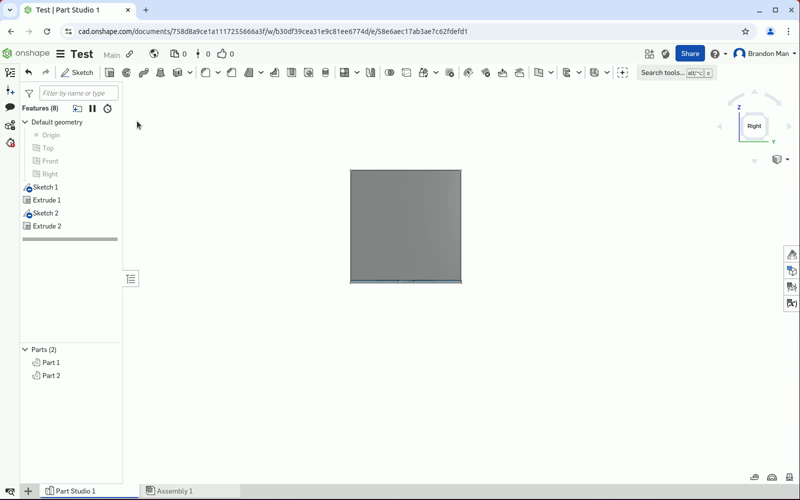
key(right, 2)
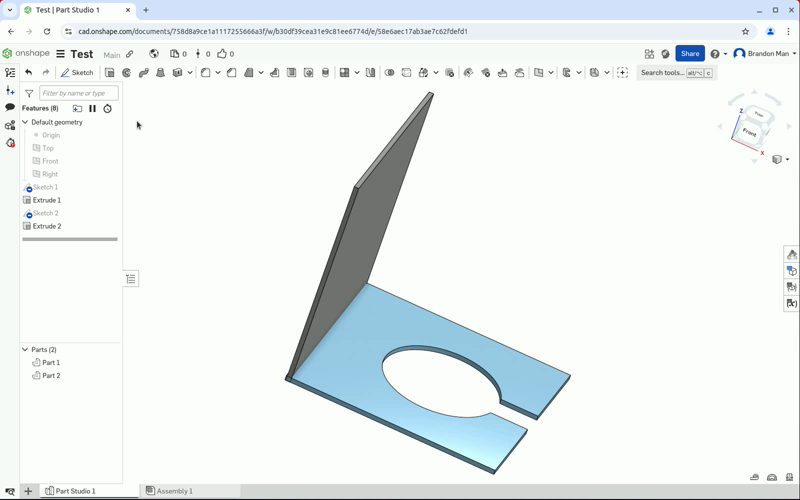
key(down, 2)
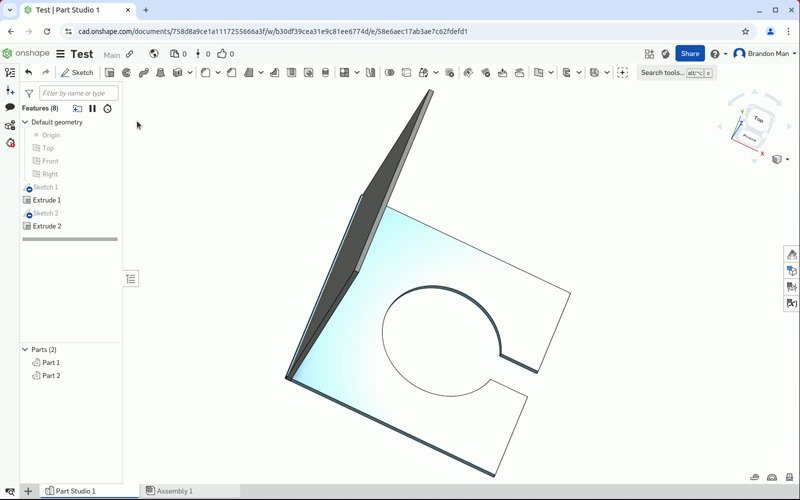
key(up, 2)
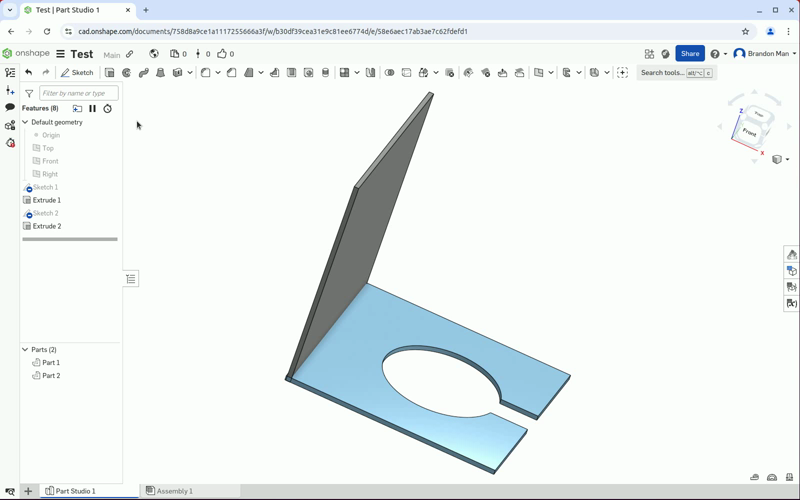
key(left, 2)
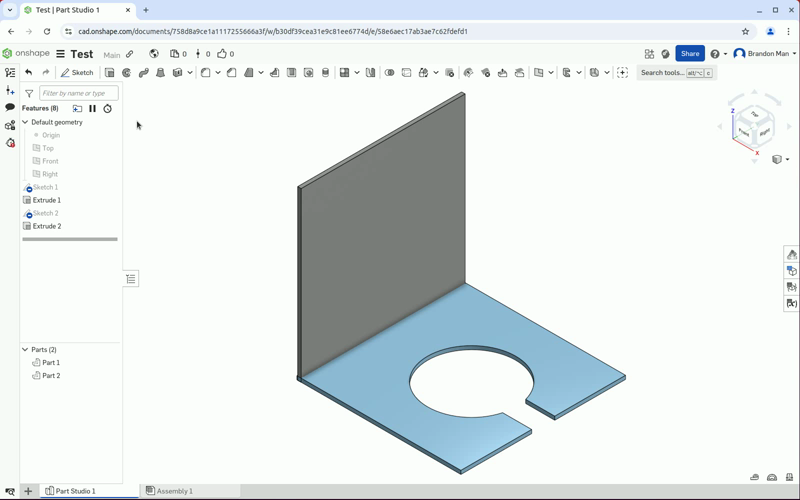
mouse_move(73, 189)
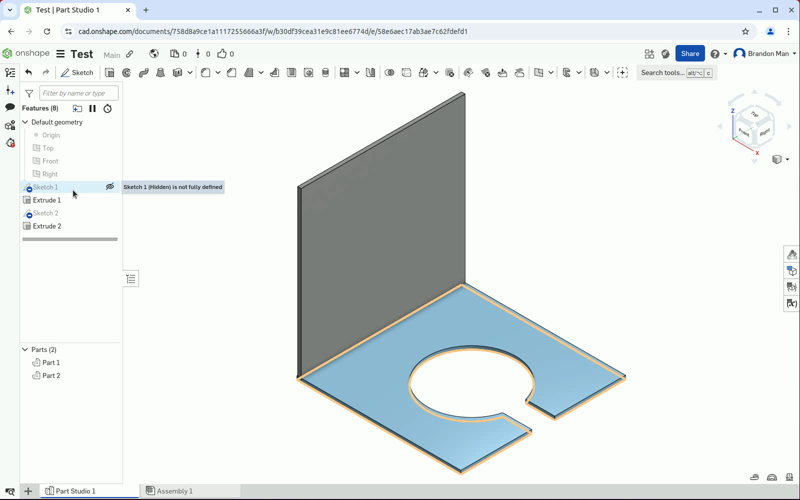
click(73, 189)